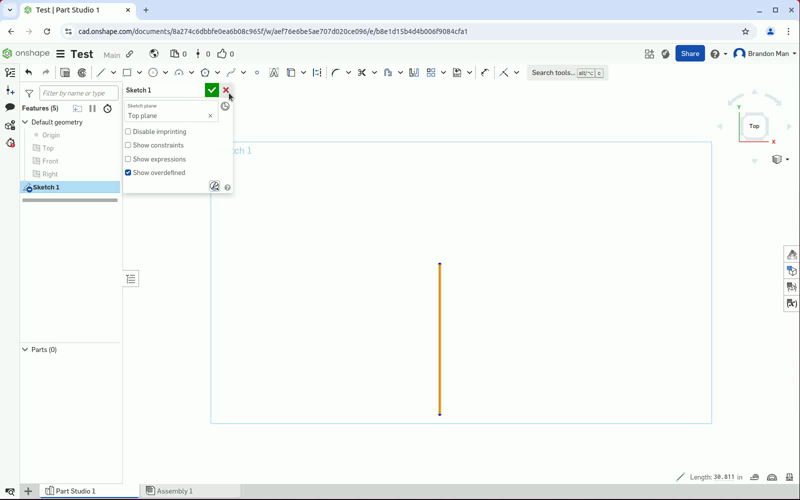
key(shift+h)
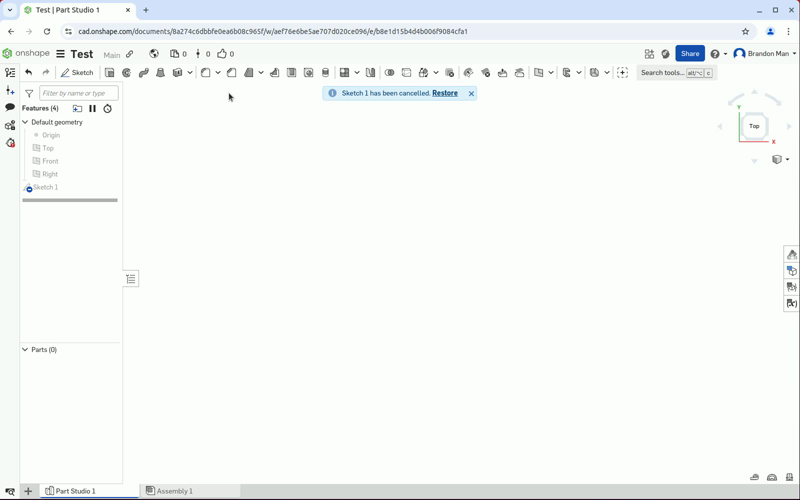
mouse_move(73, 352)
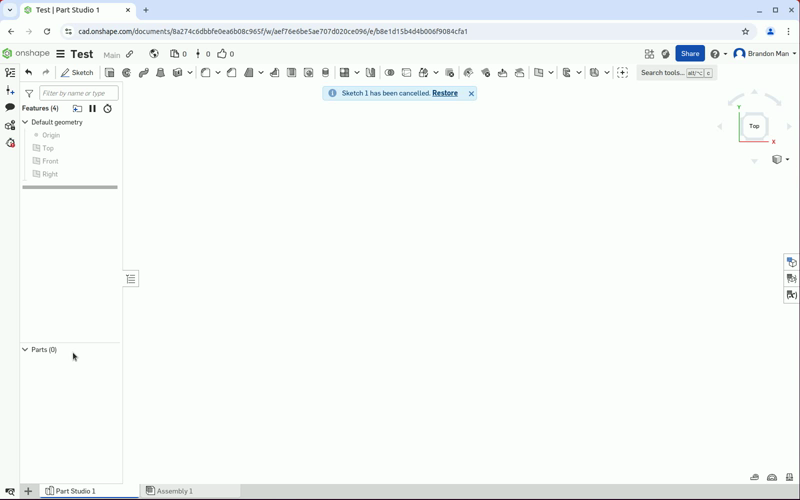
key(y)
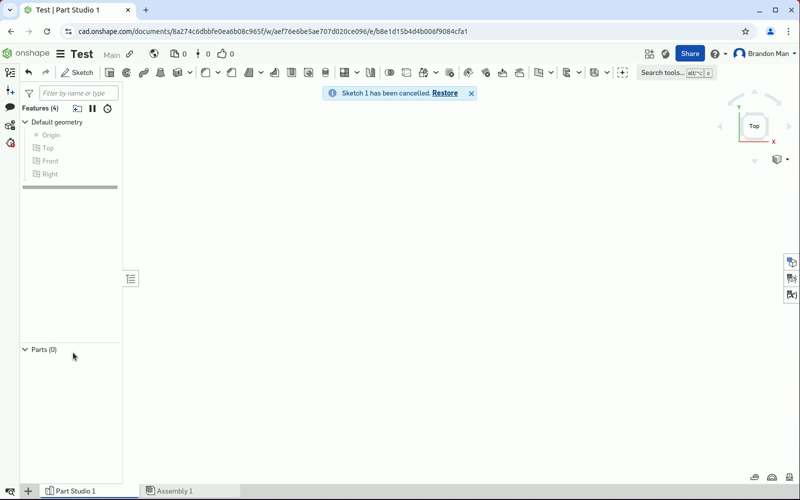
key(shift+p)
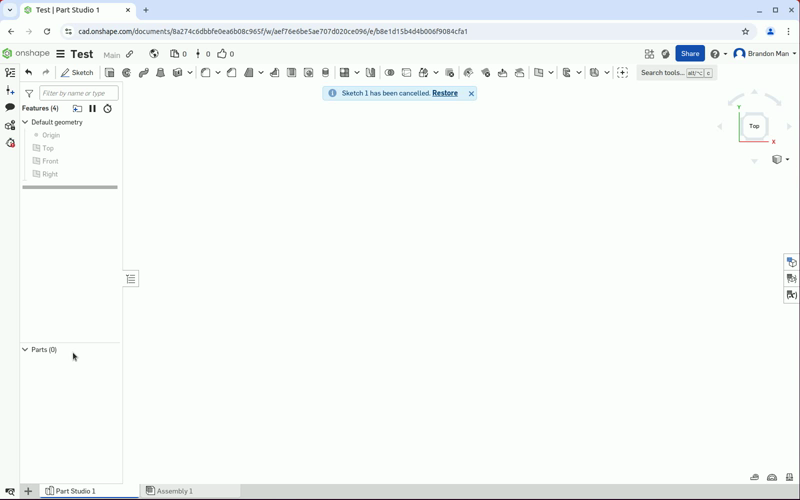
key(space)
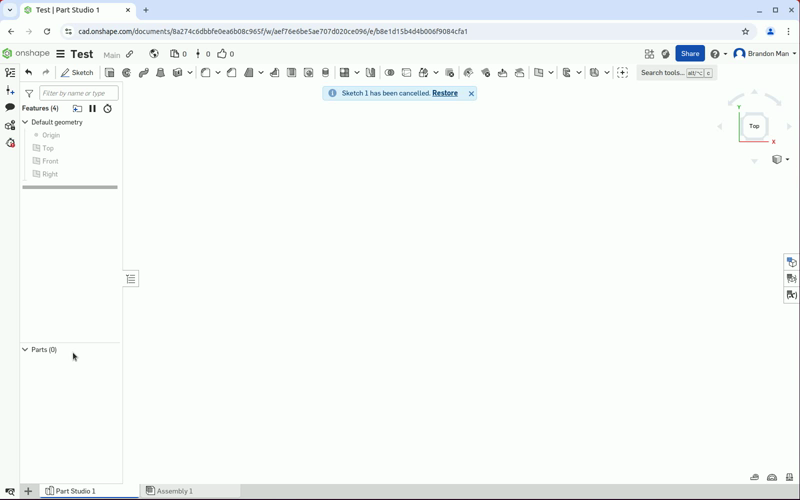
key_down(shift)
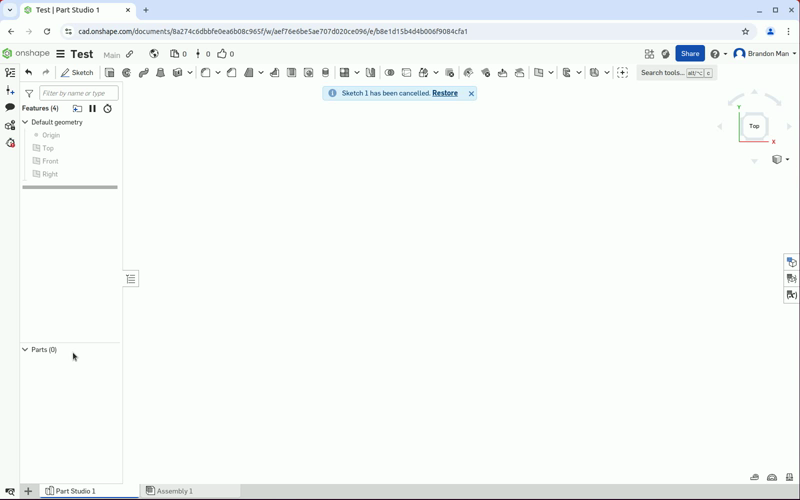
key(up)
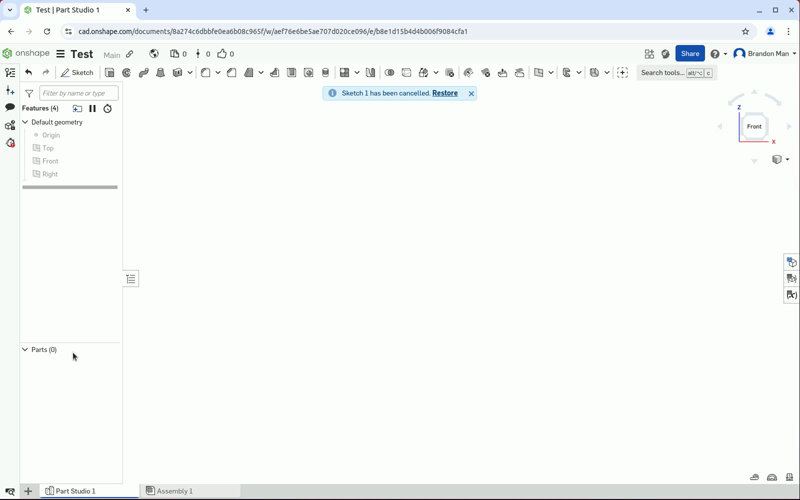
key_up(shift)
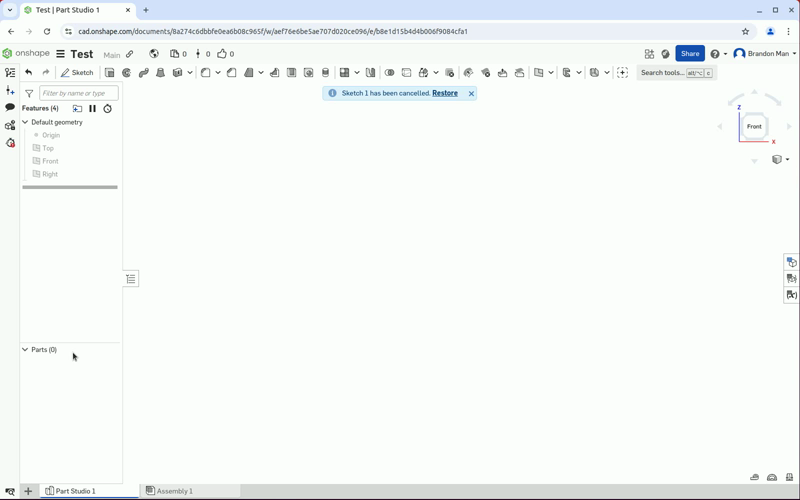
mouse_move(73, 352)
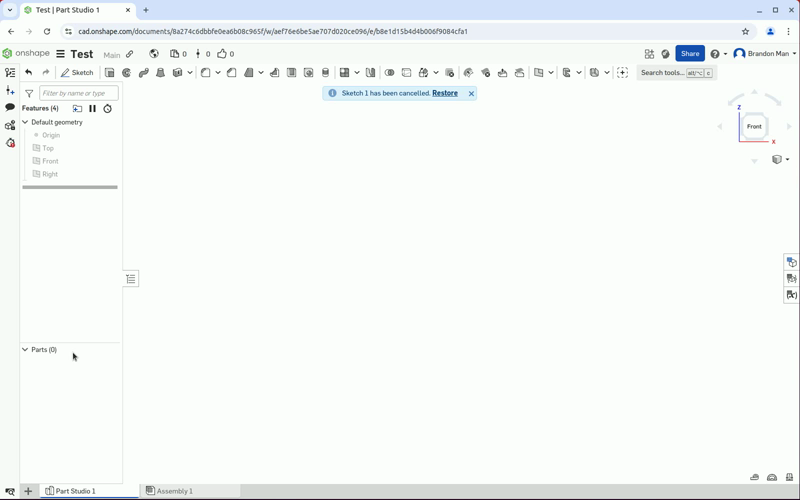
key(shift+y)
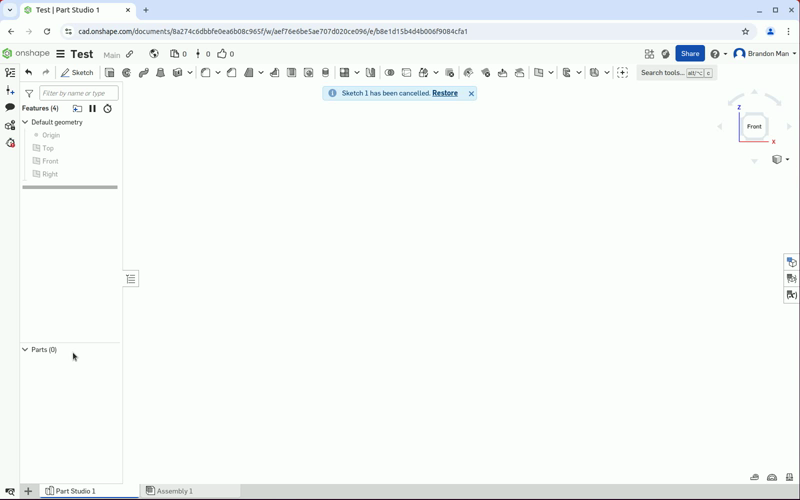
key(shift+s)
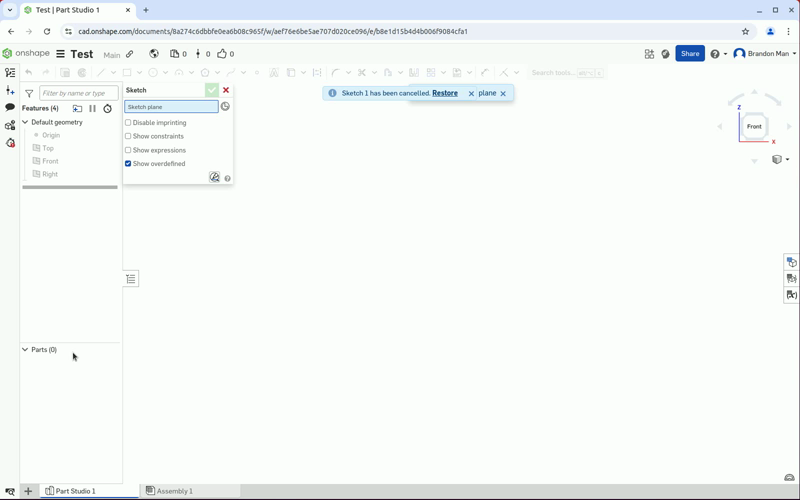
mouse_move(73, 163)
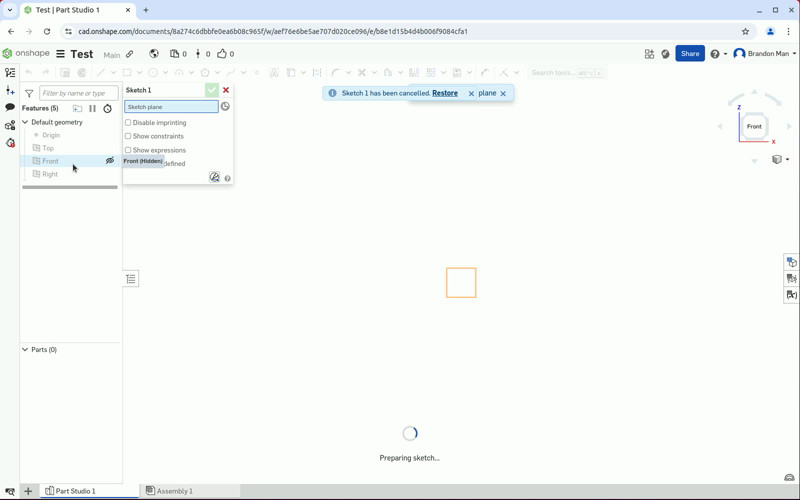
click(73, 163)
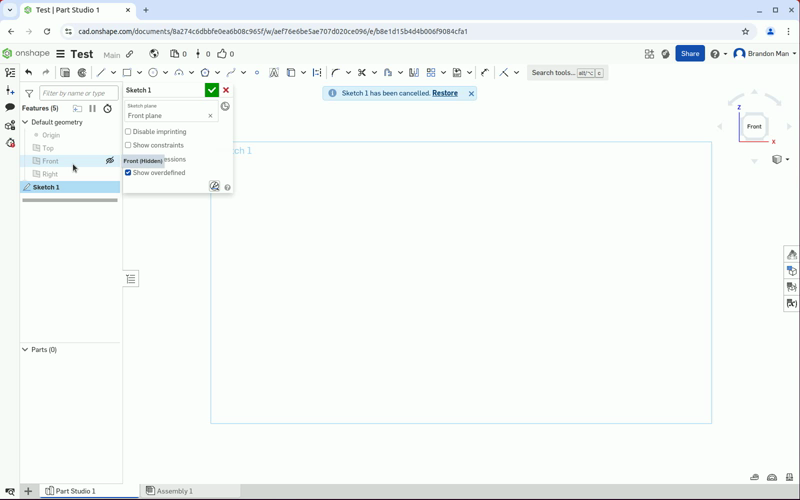
mouse_move(73, 352)
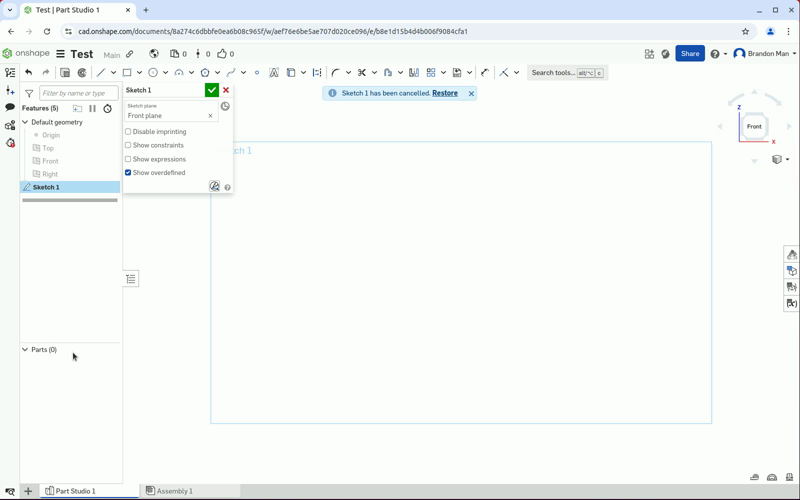
key(y)
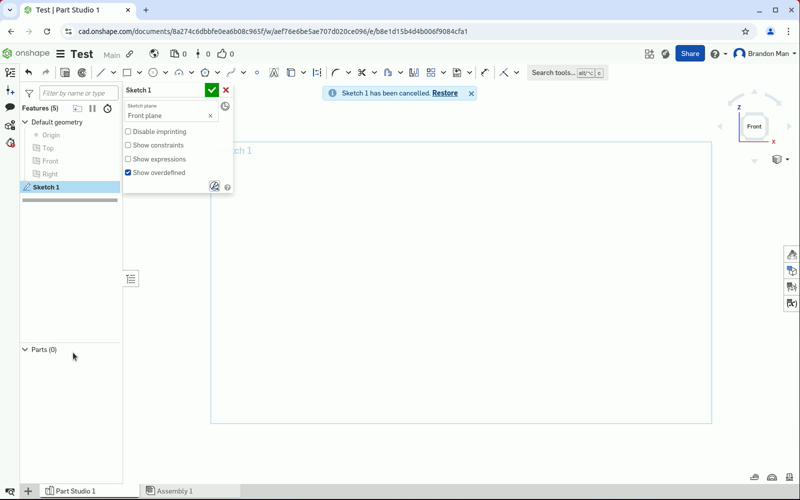
key(l)
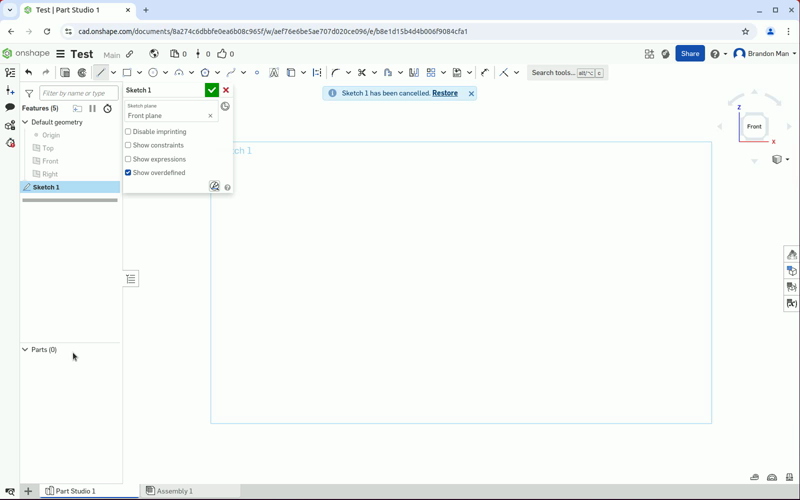
key_down(shift)
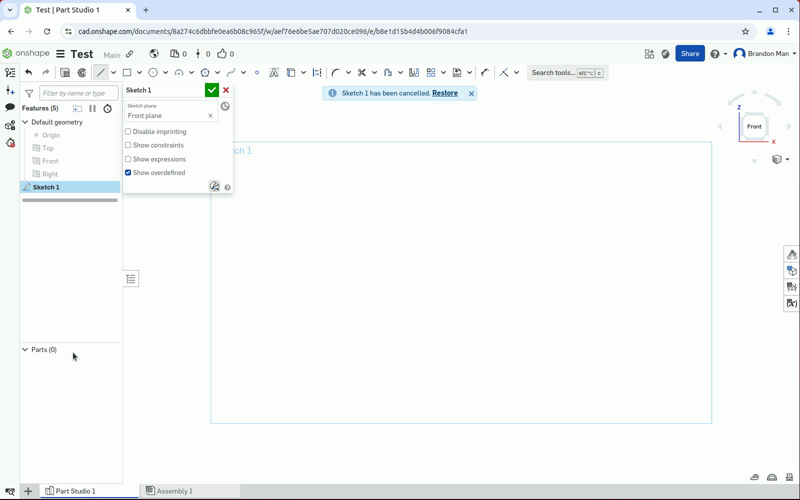
mouse_move(348, 351)
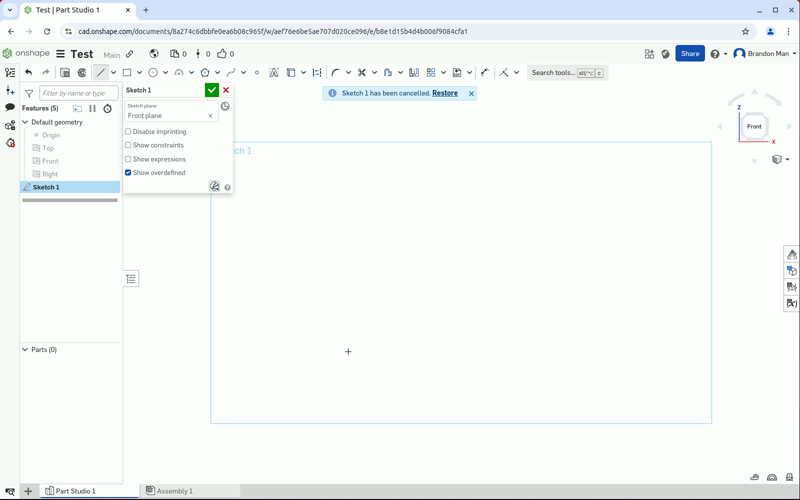
click(348, 351)
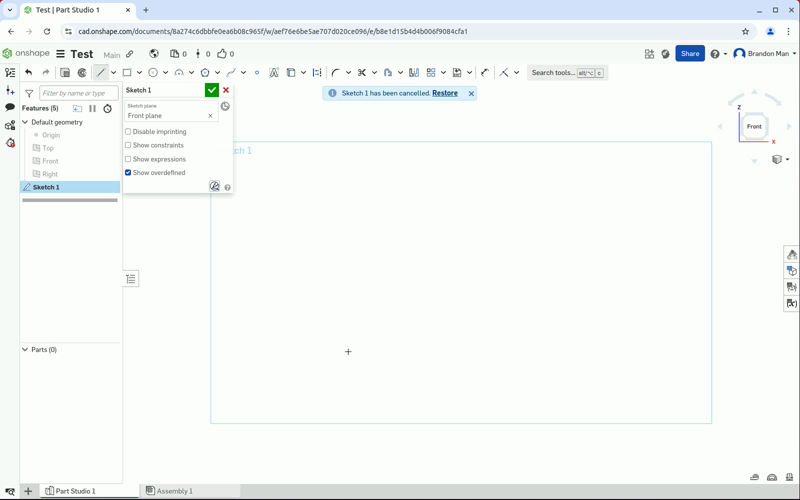
key_up(shift)
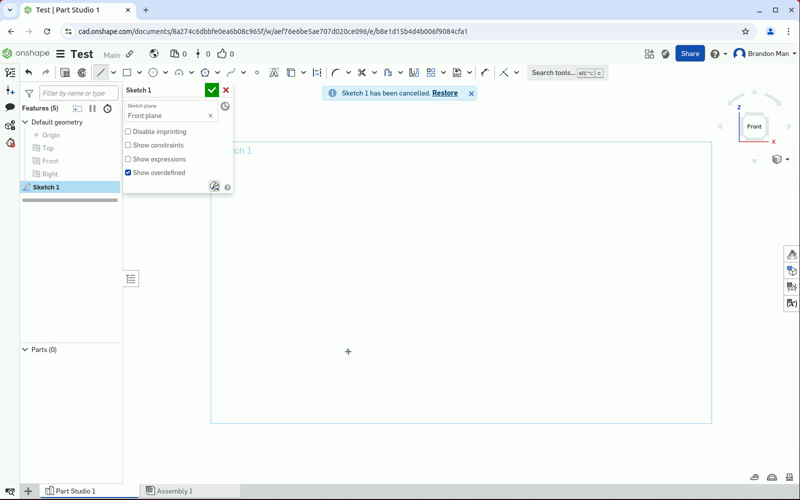
key_down(shift)
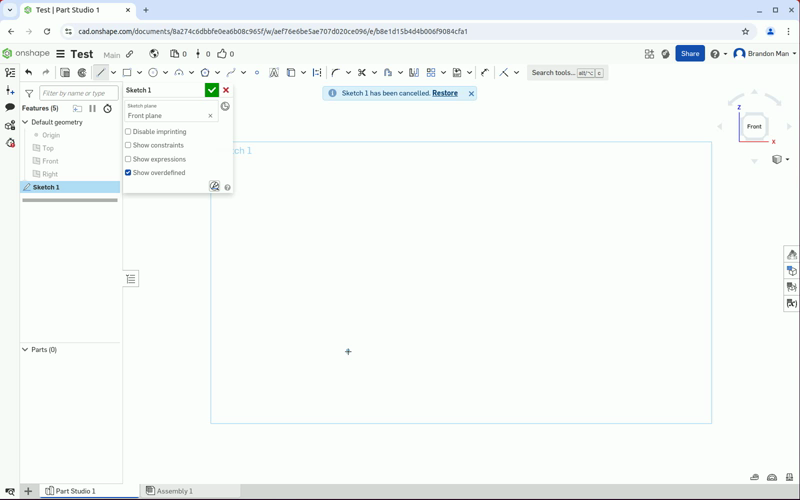
mouse_move(572, 351)
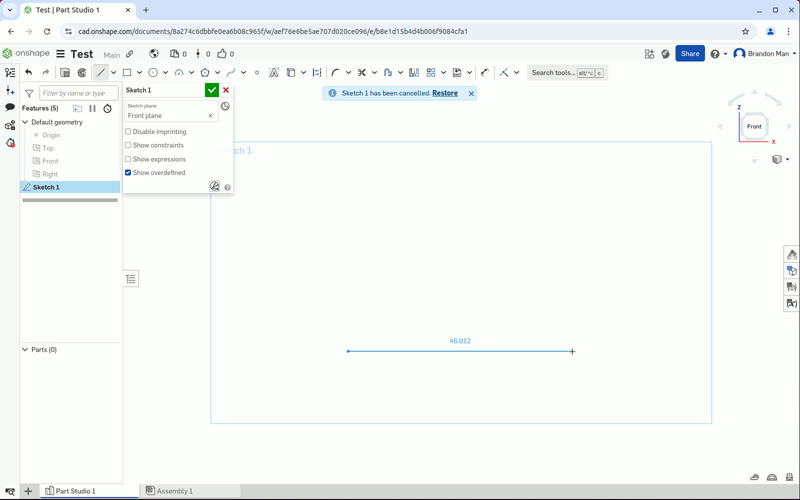
click(572, 351)
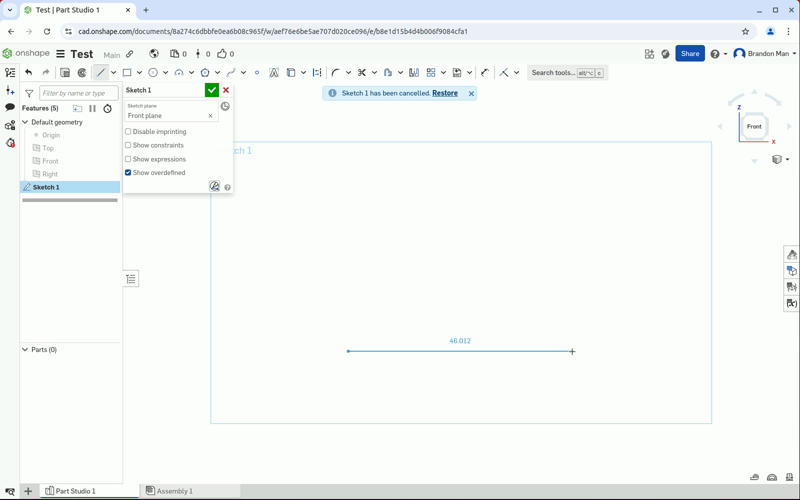
key_up(shift)
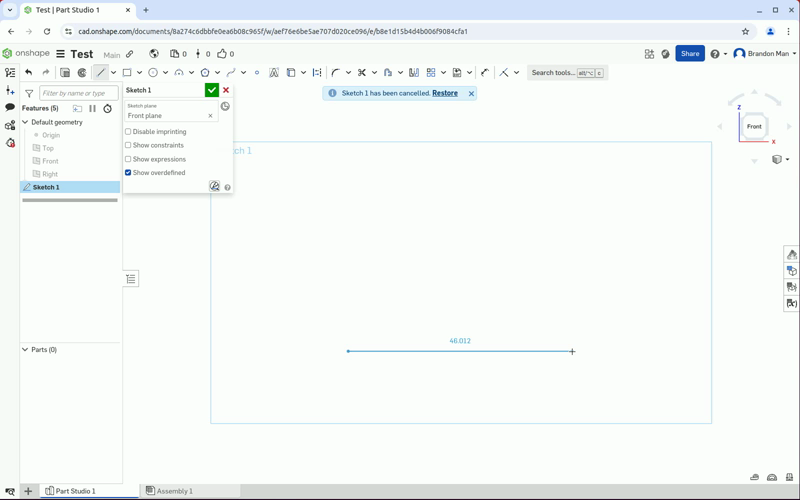
key_down(shift)
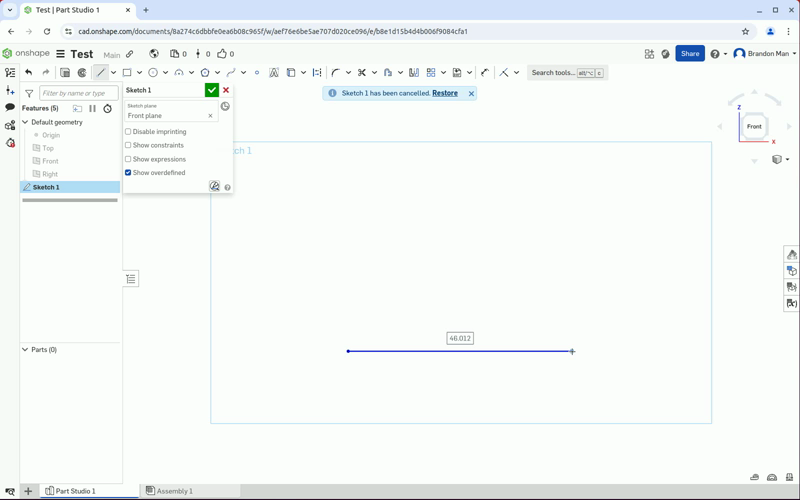
mouse_move(572, 216)
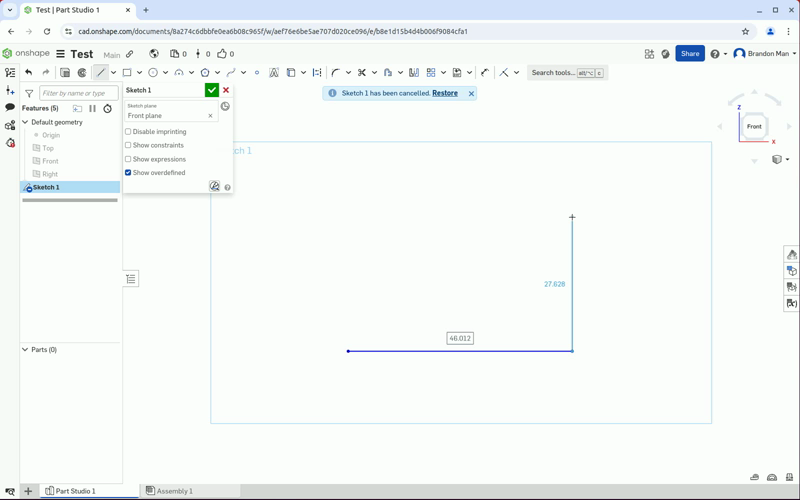
click(572, 216)
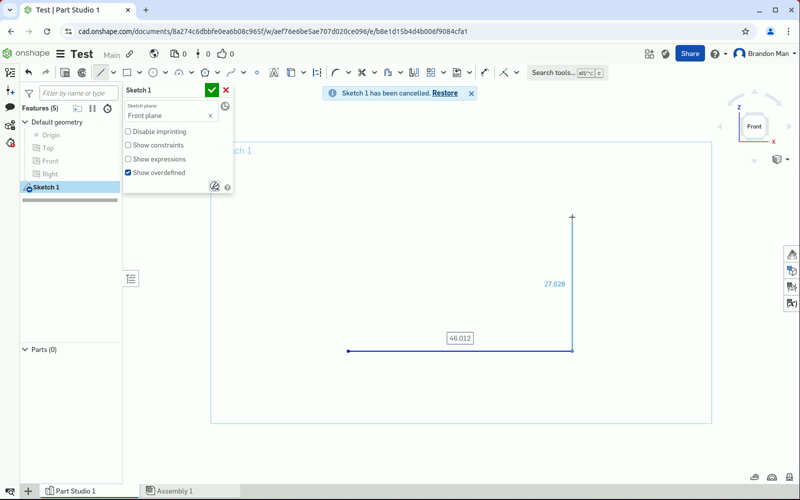
key_up(shift)
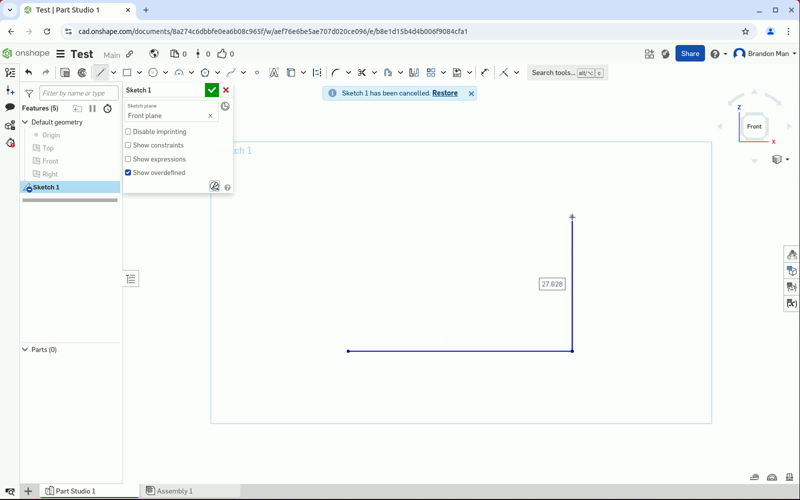
key_down(shift)
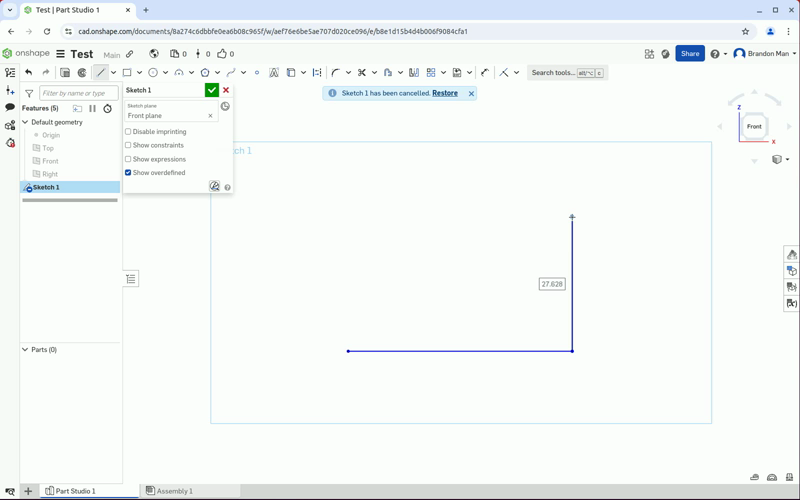
mouse_move(348, 216)
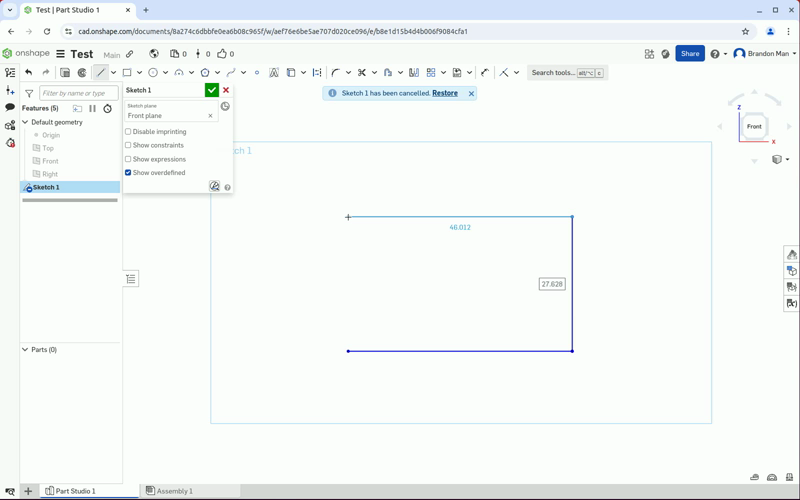
click(348, 216)
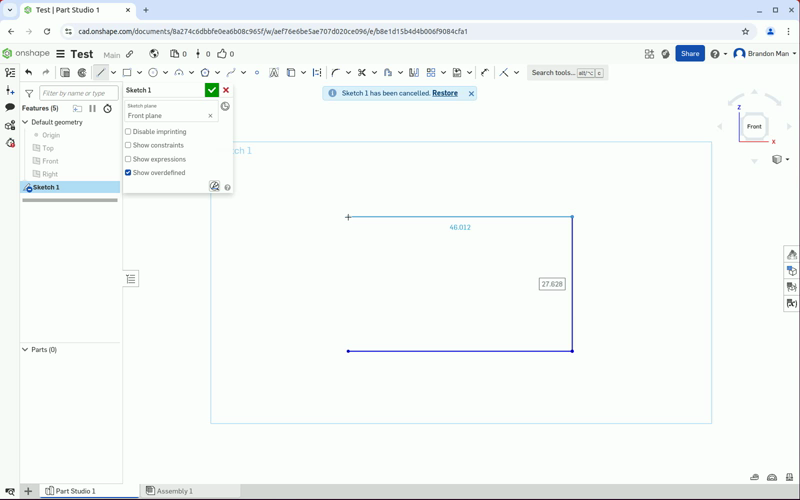
key_up(shift)
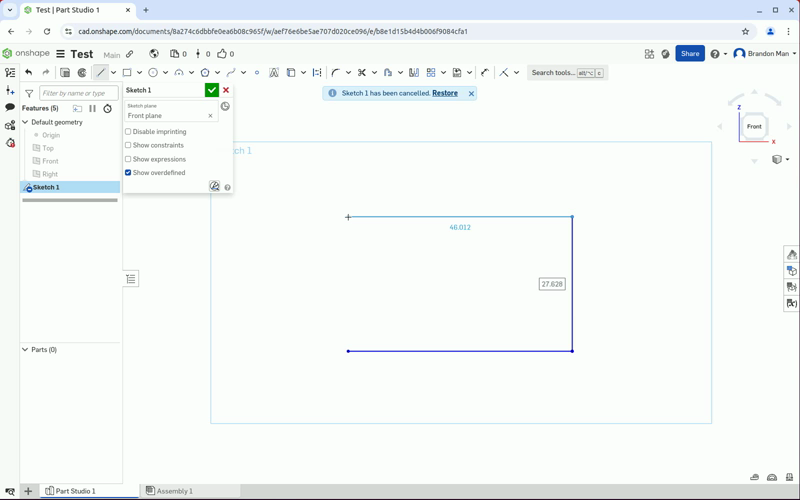
key_down(shift)
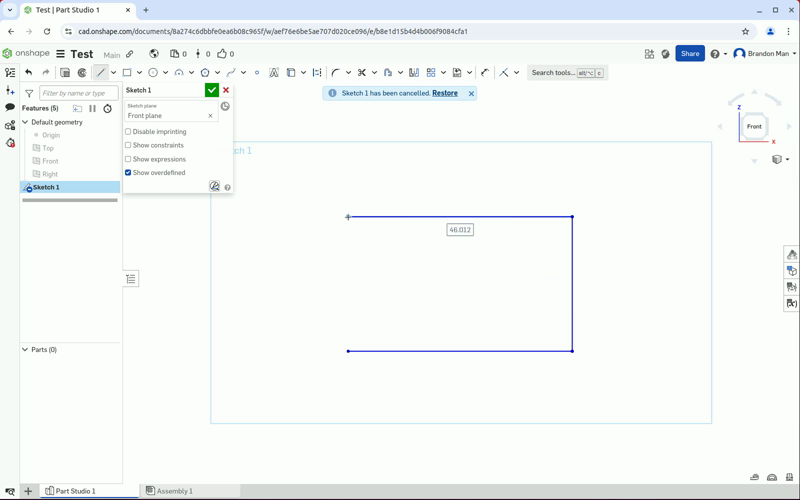
mouse_move(348, 351)
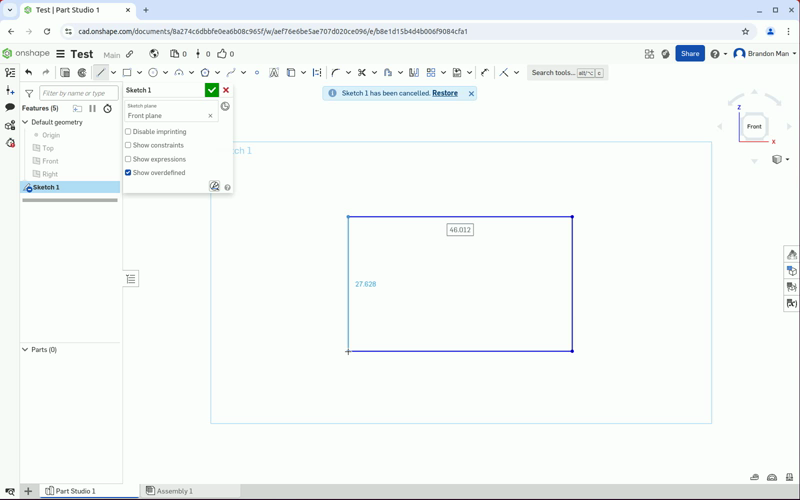
key_up(shift)
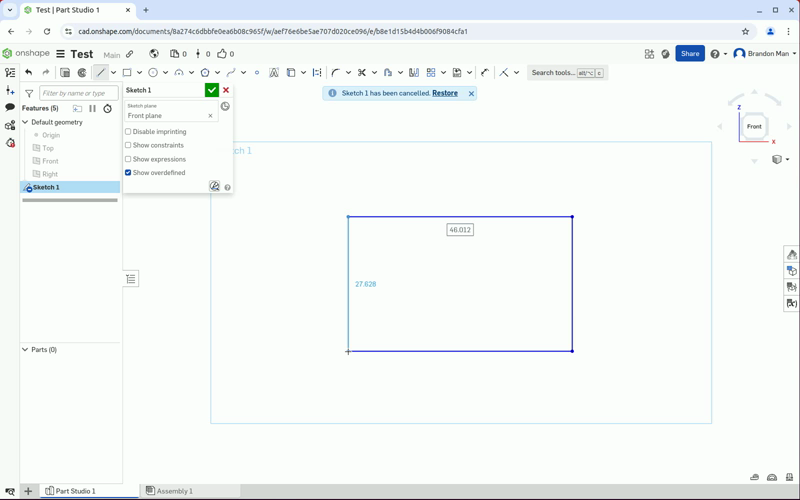
click(348, 351)
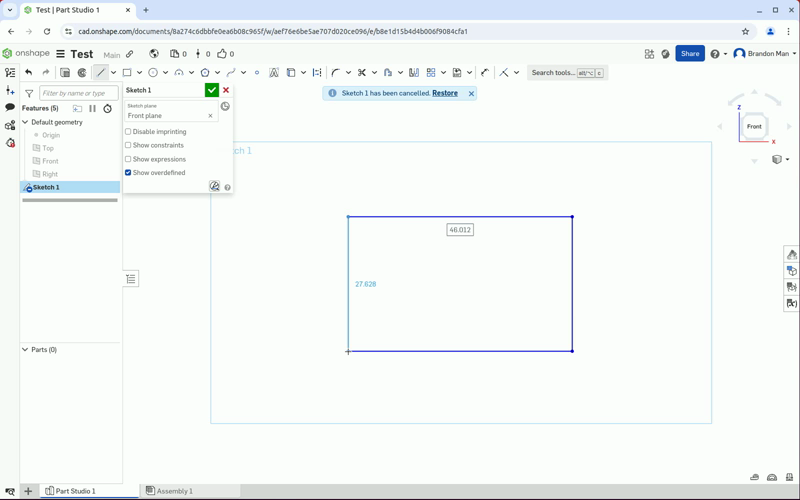
key(esc)
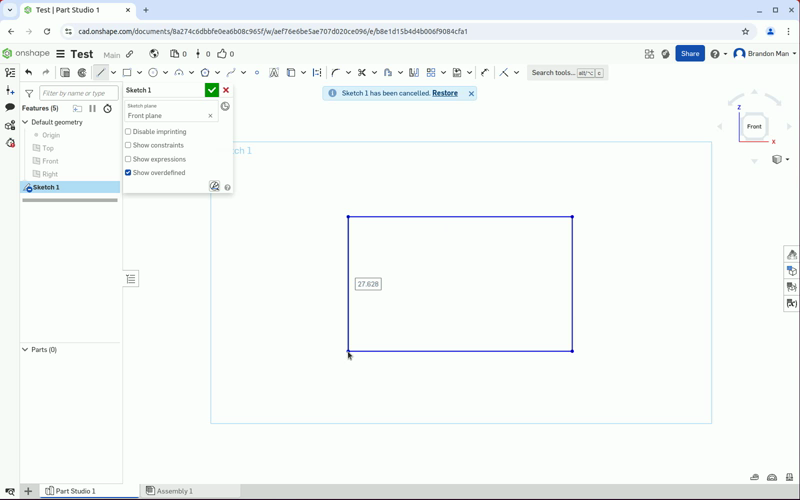
key(c)
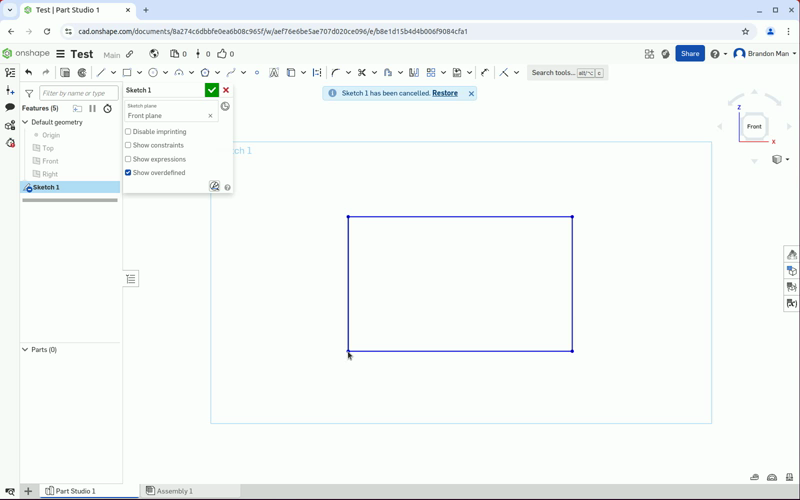
key_down(shift)
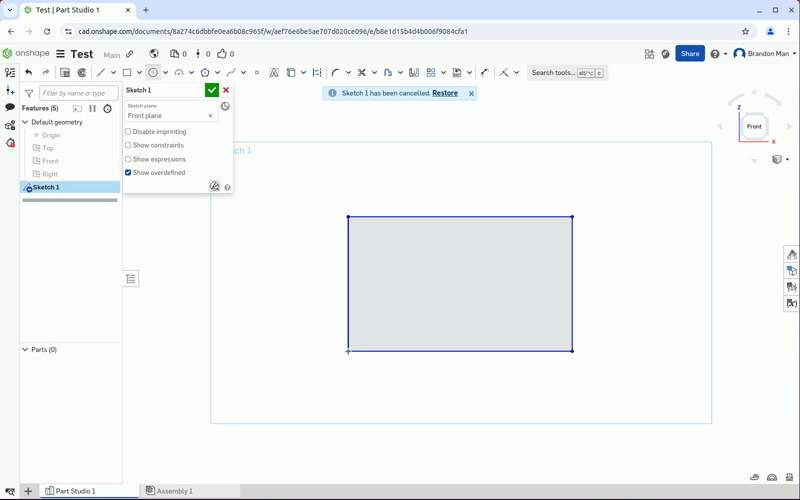
mouse_move(461, 285)
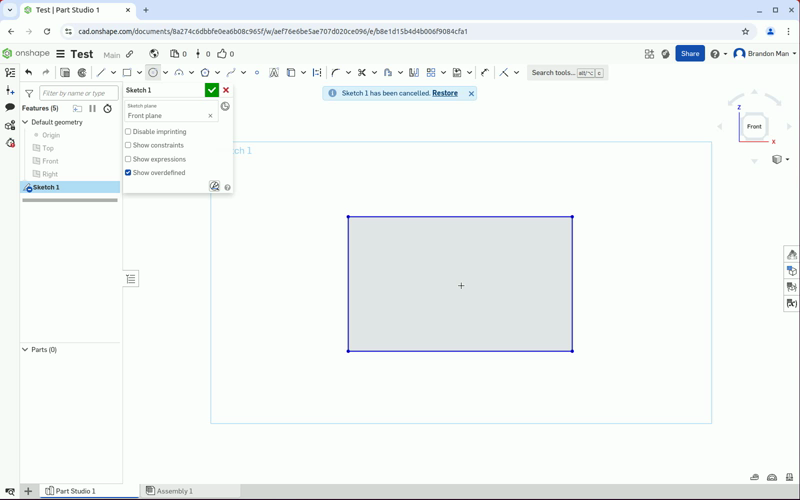
click(461, 285)
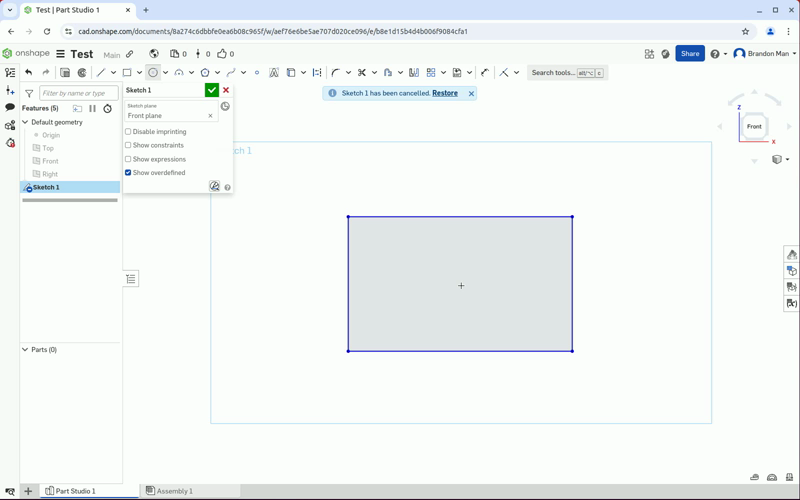
key_up(shift)
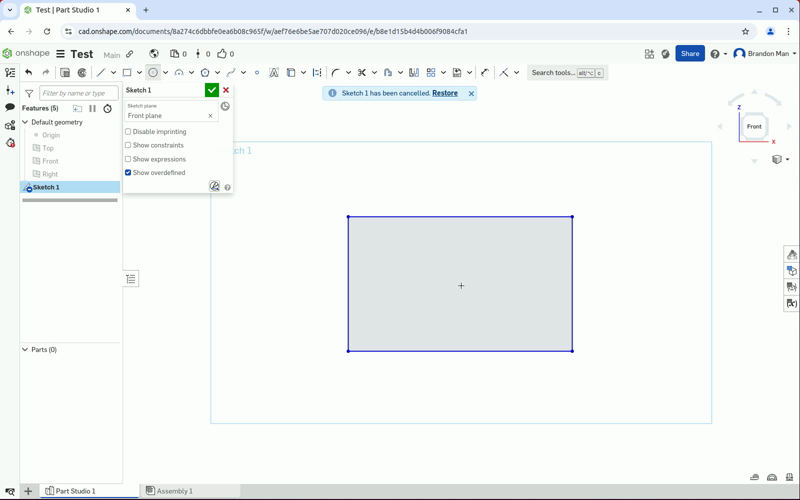
mouse_move(494, 285)
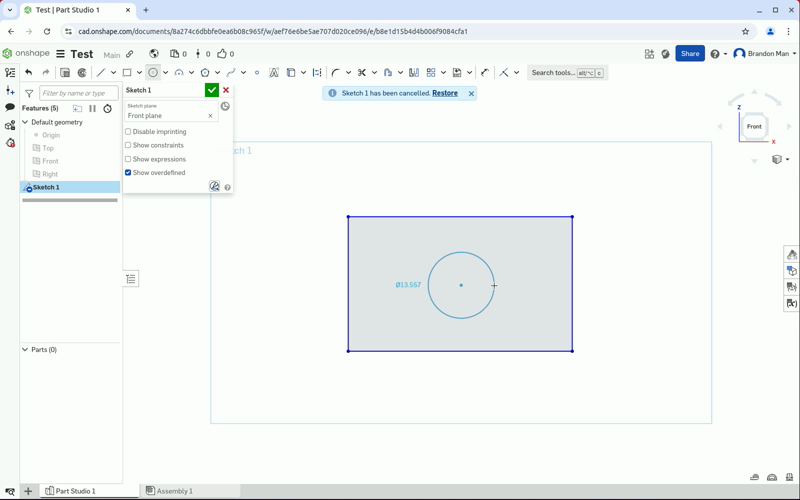
click(494, 285)
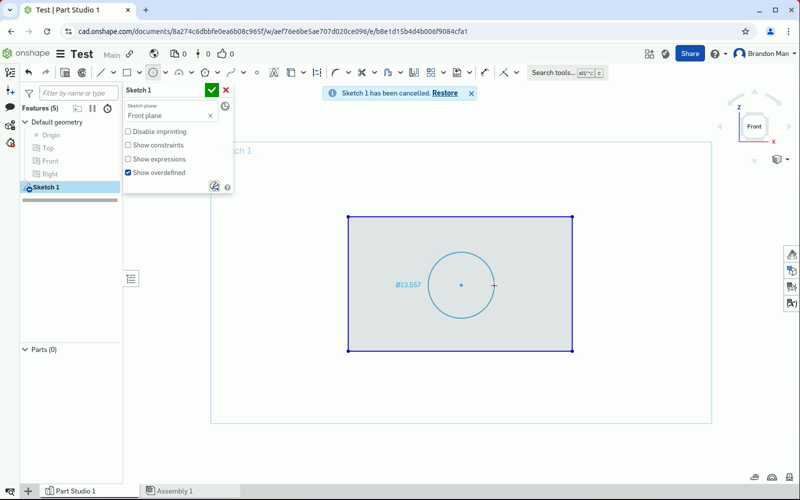
key(esc)
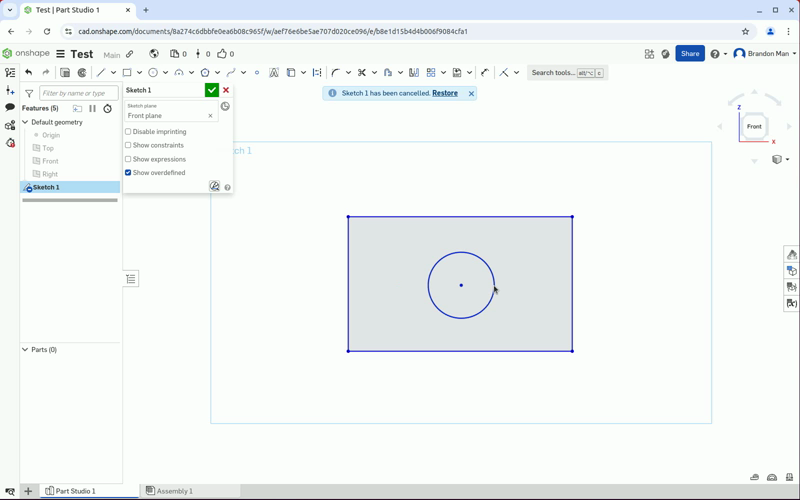
mouse_move(506, 239)
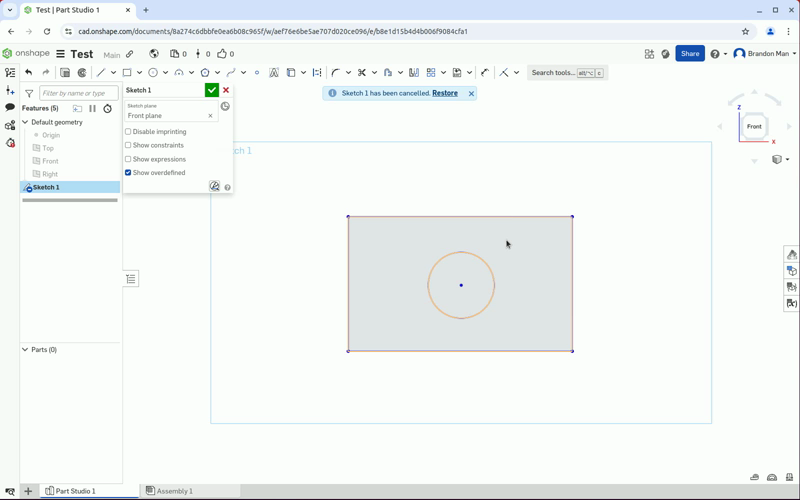
click(506, 239)
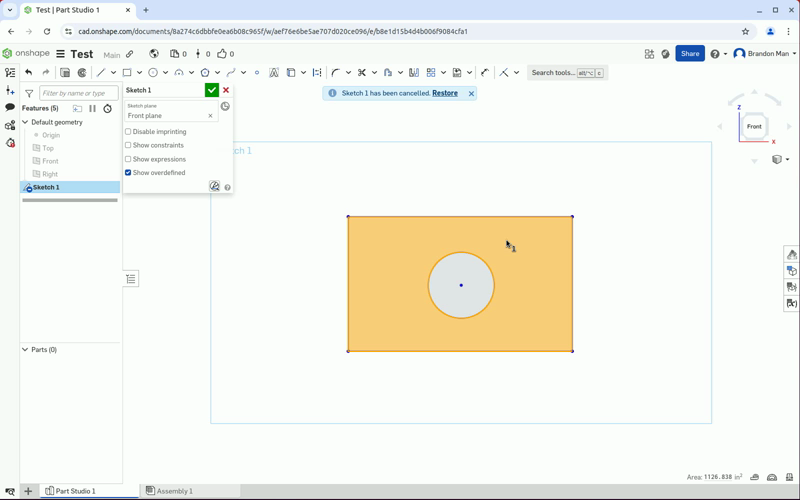
mouse_move(73, 352)
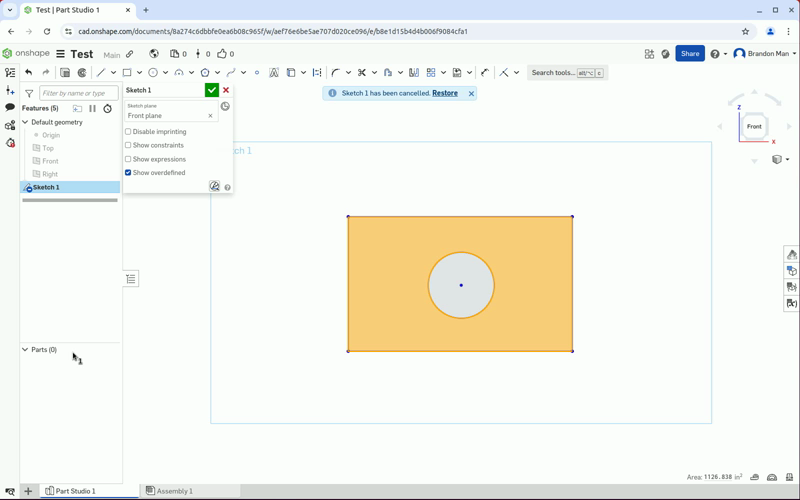
key(shift+y)
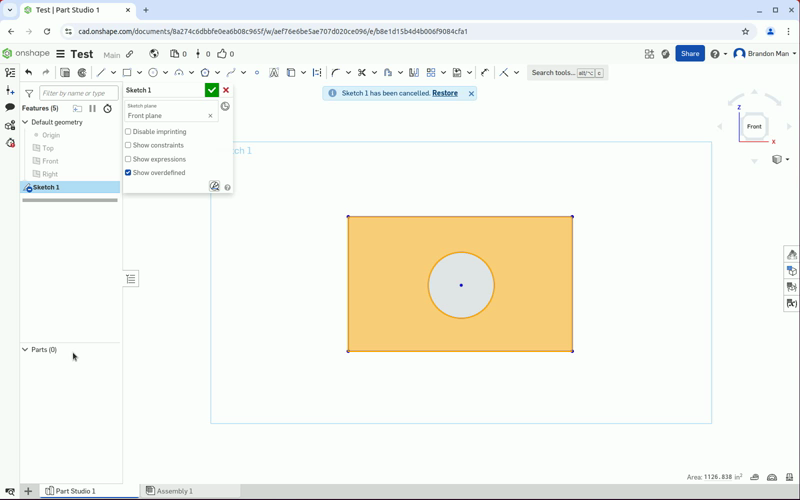
key(shift+e)
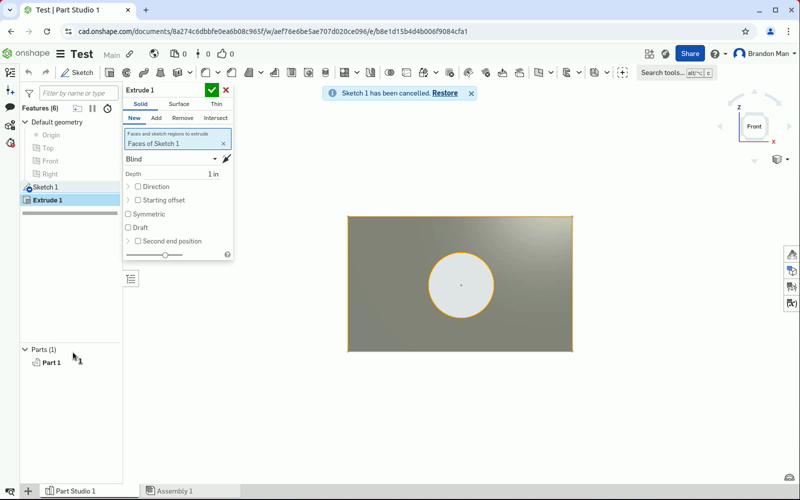
mouse_move(143, 106)
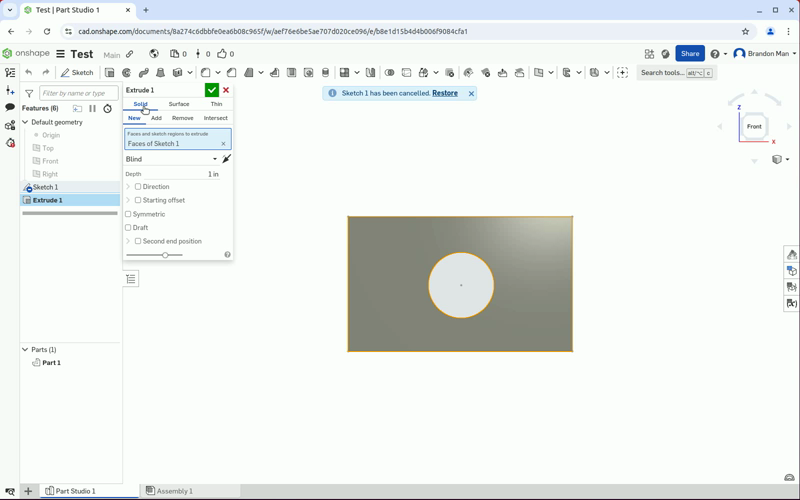
click(143, 106)
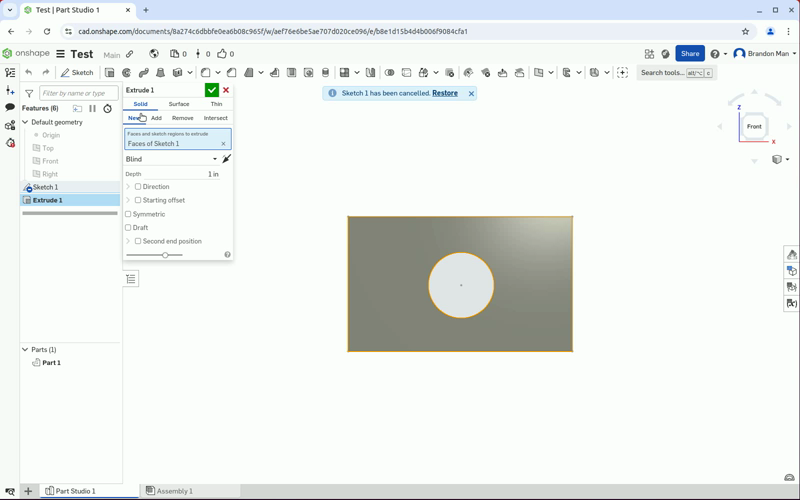
mouse_move(137, 120)
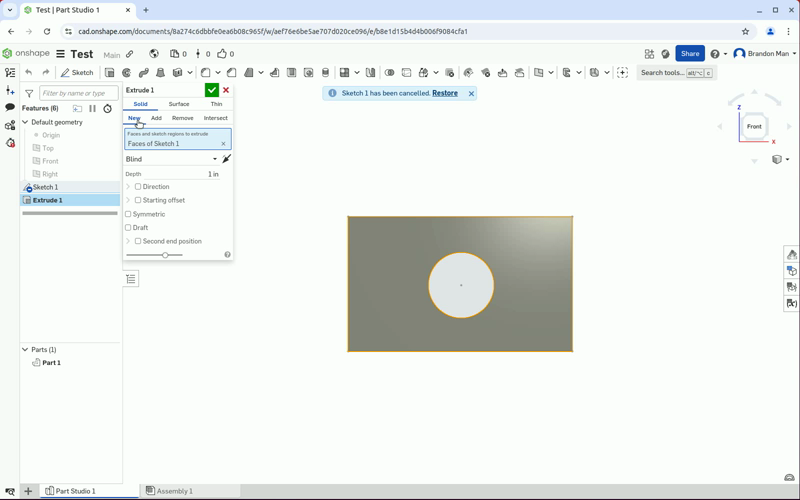
click(137, 120)
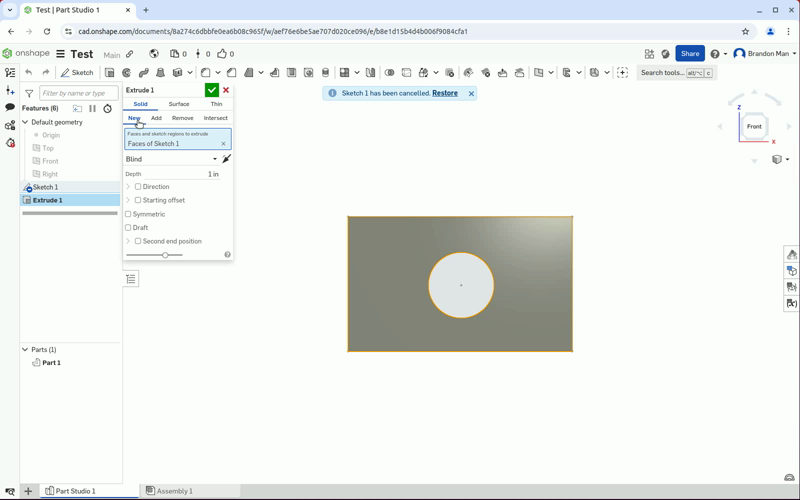
key(tab, 4)
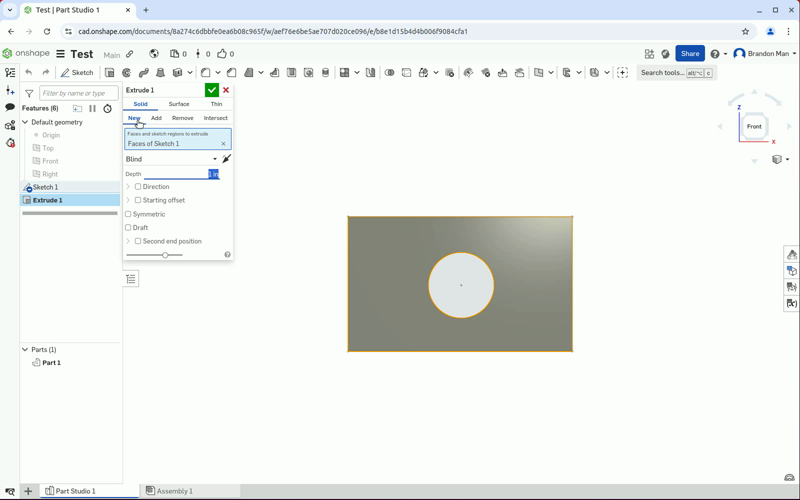
text(13.961)
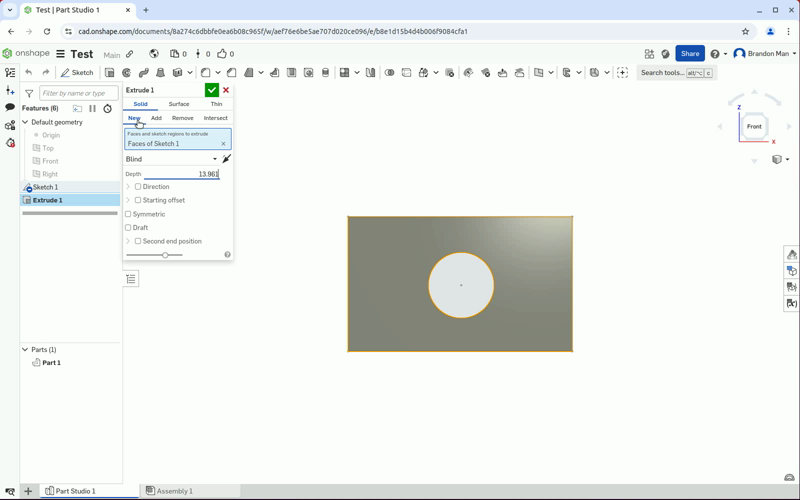
key(enter)
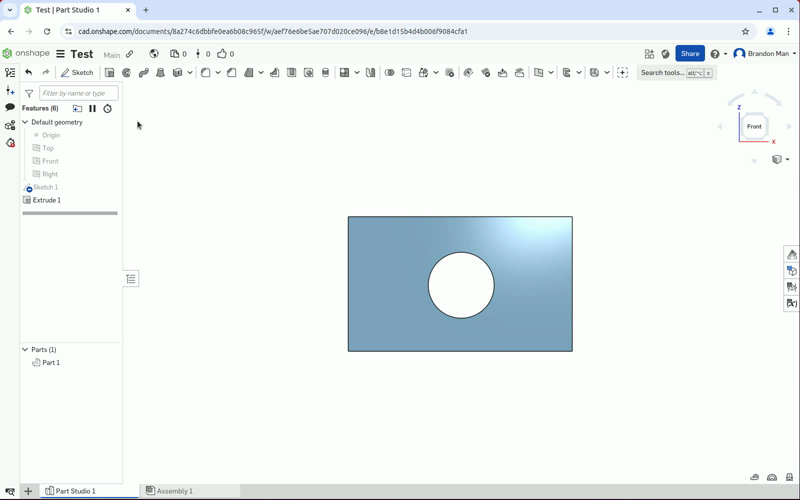
key(shift+h)
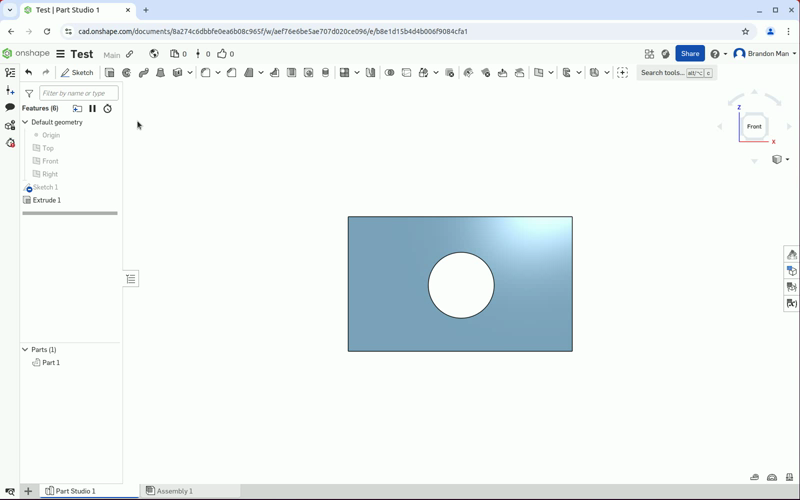
key(shift+h)
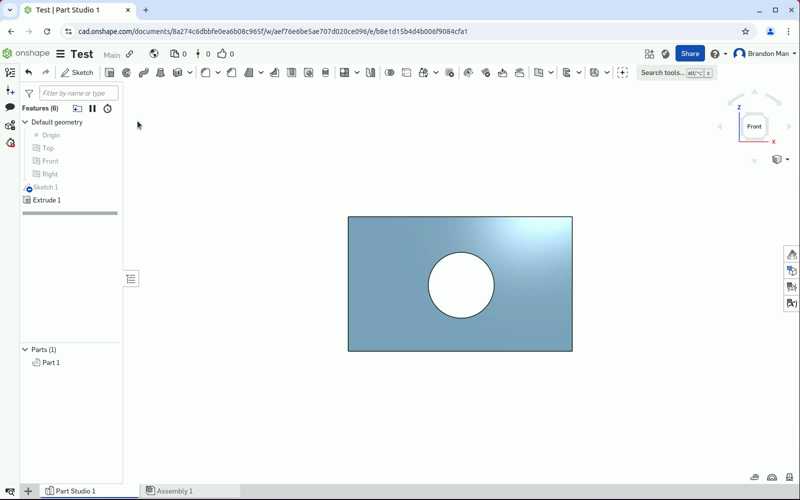
mouse_move(73, 189)
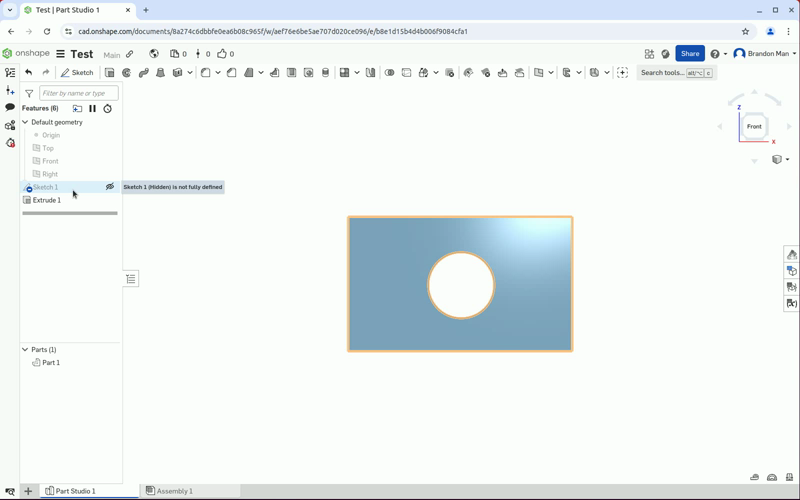
click(73, 189)
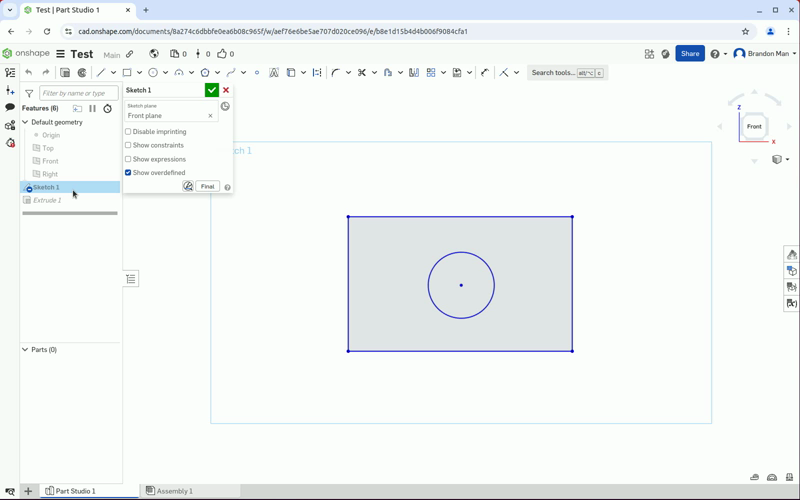
mouse_move(229, 92)
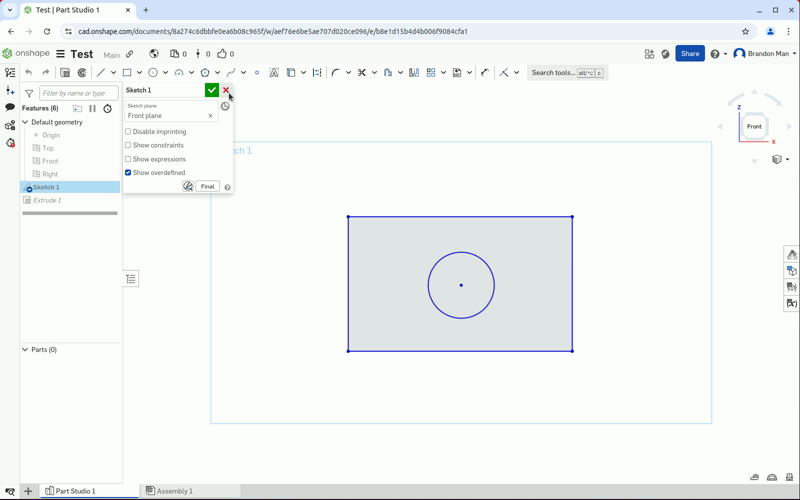
click(229, 92)
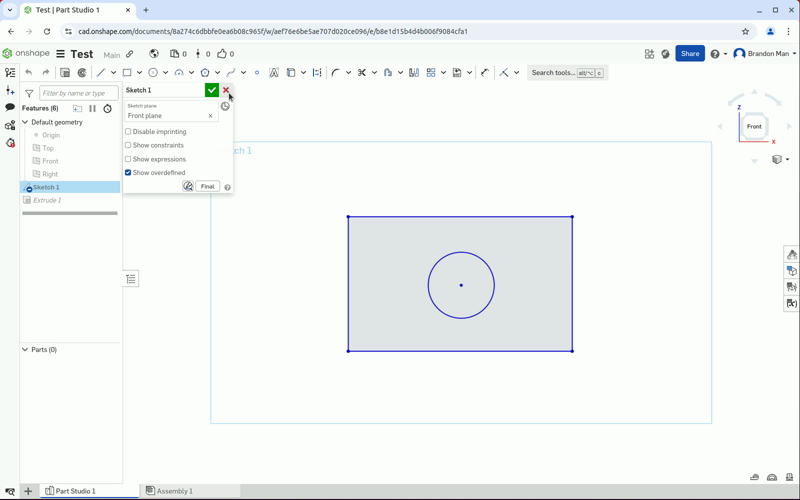
key(shift+s)
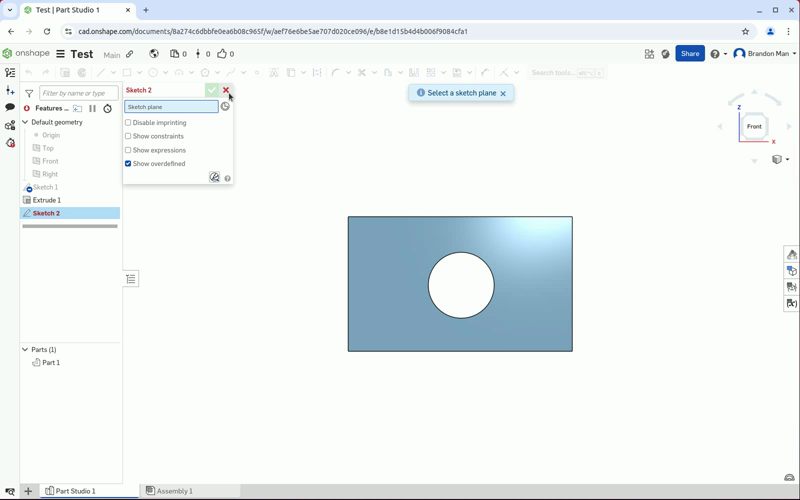
mouse_move(73, 163)
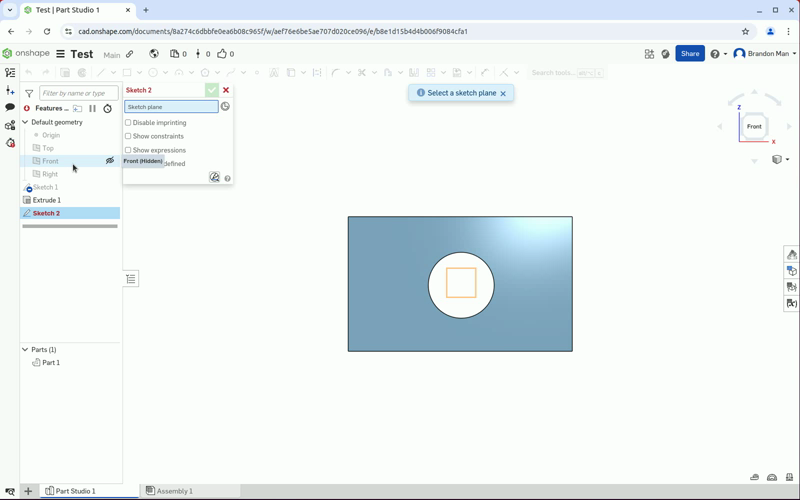
click(73, 163)
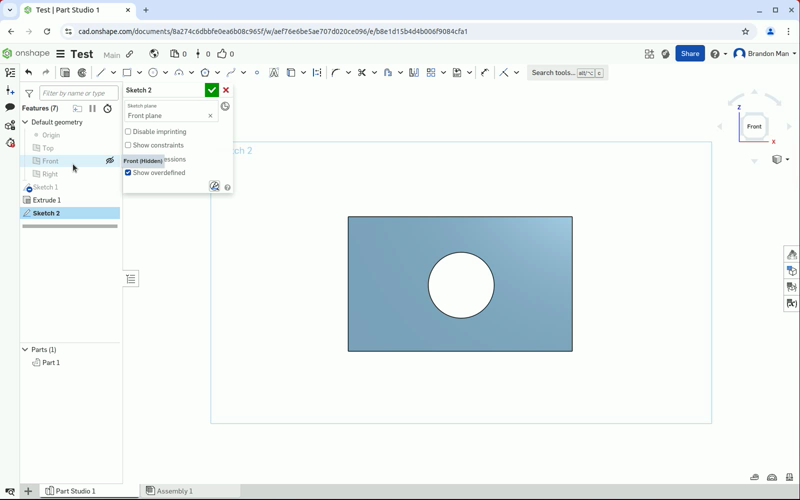
mouse_move(73, 352)
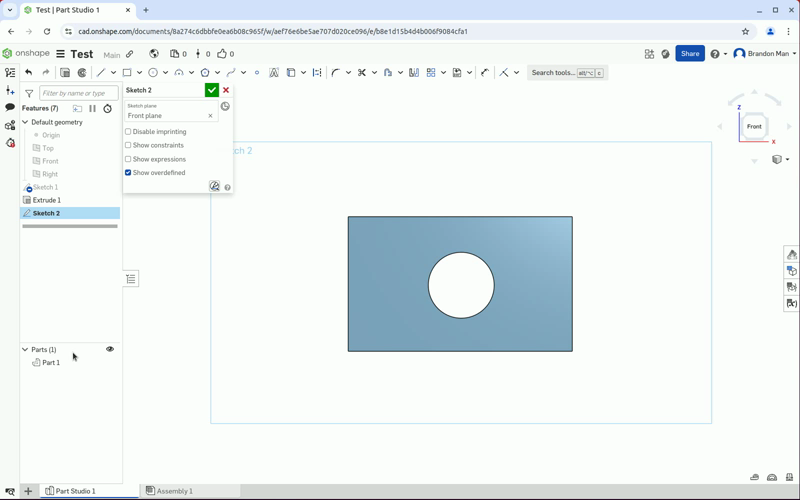
key(y)
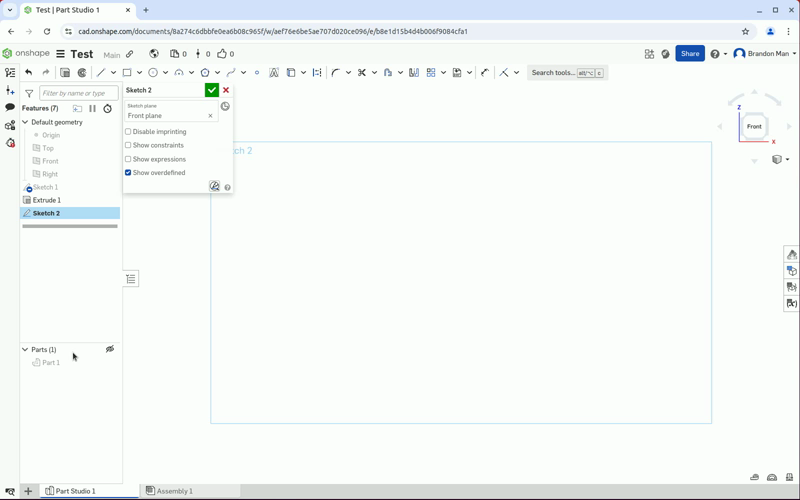
key(c)
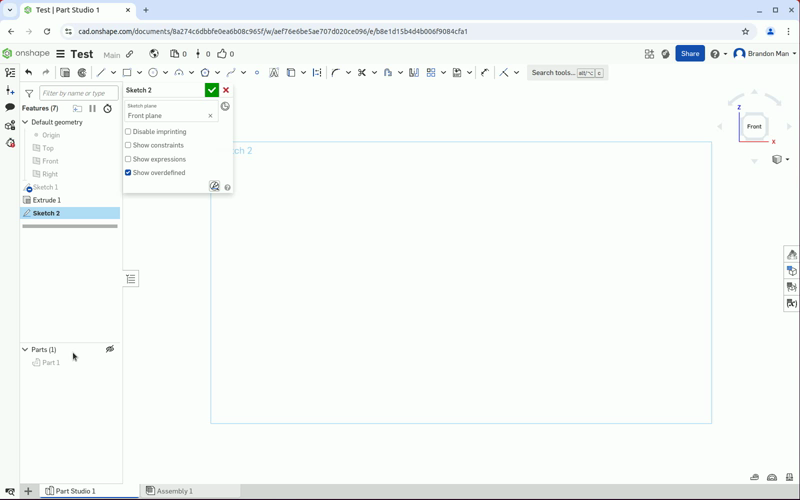
key_down(shift)
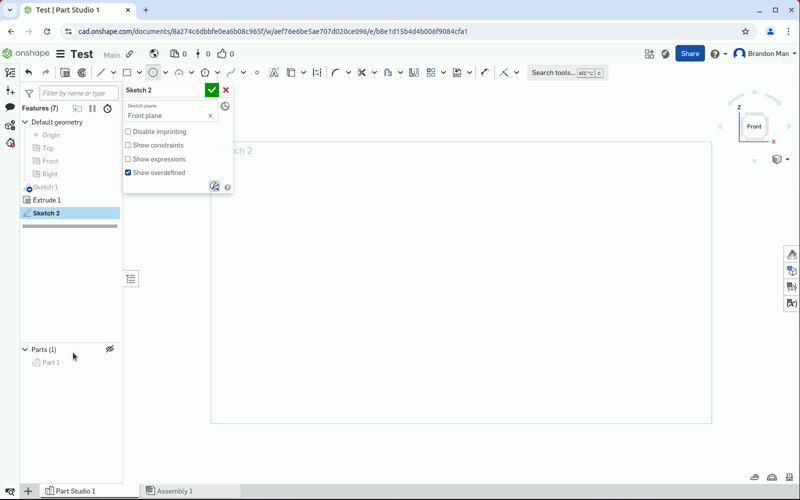
mouse_move(461, 282)
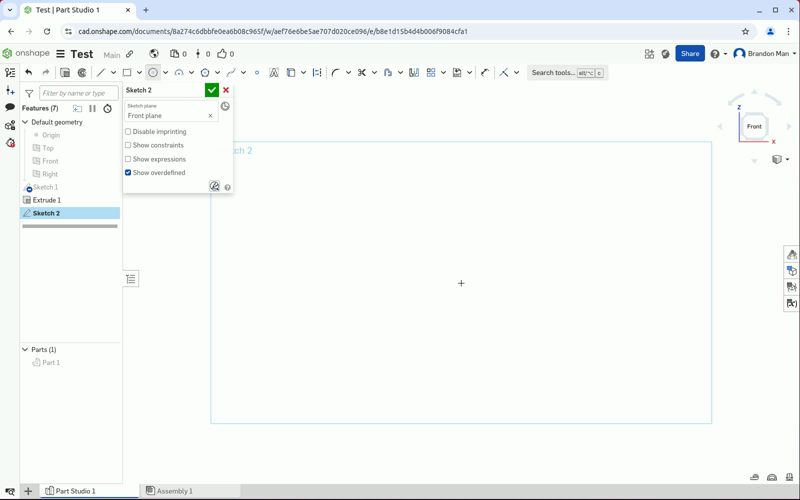
click(461, 282)
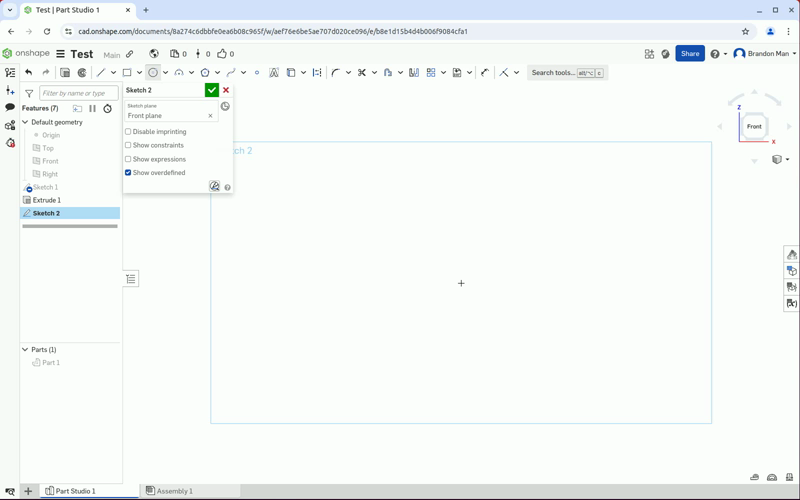
key_up(shift)
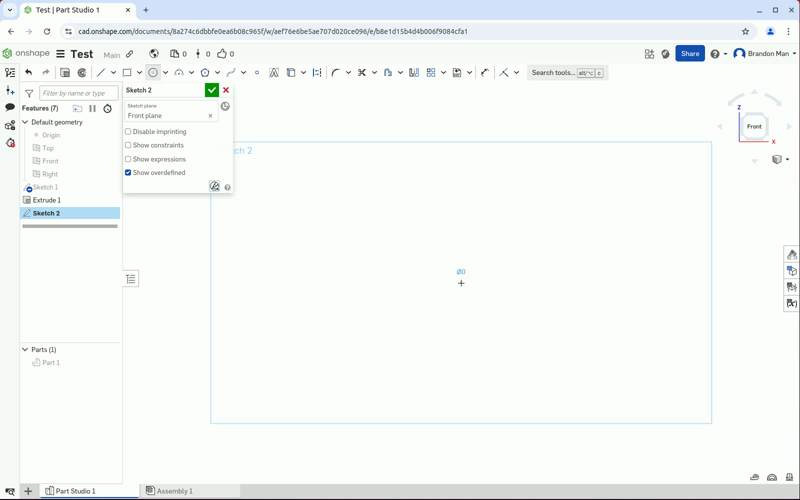
mouse_move(495, 282)
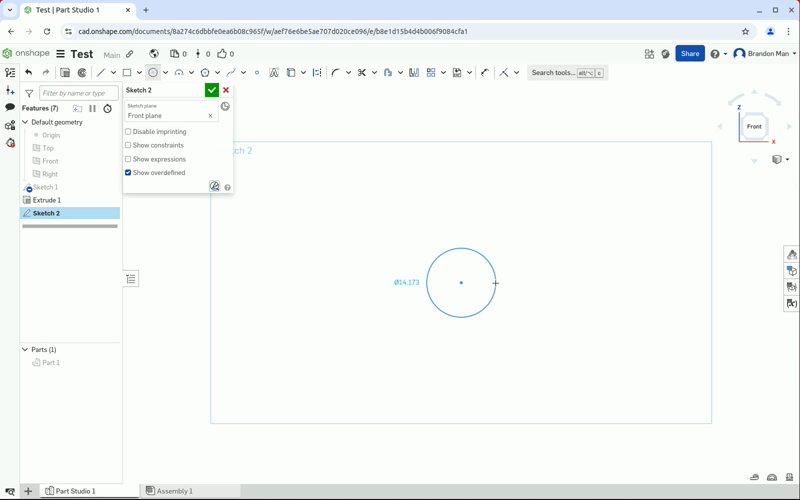
click(495, 282)
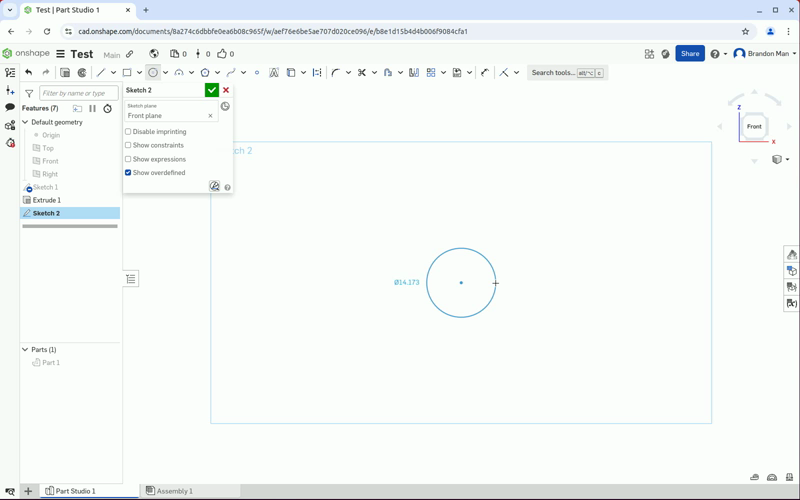
key(esc)
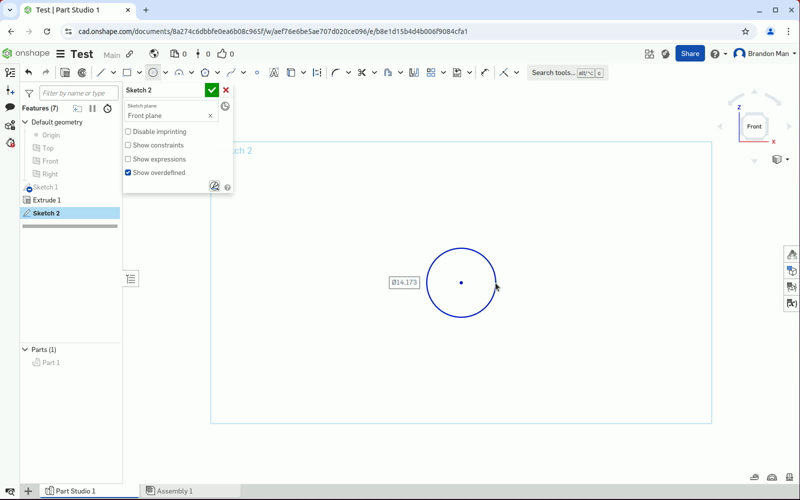
key(c)
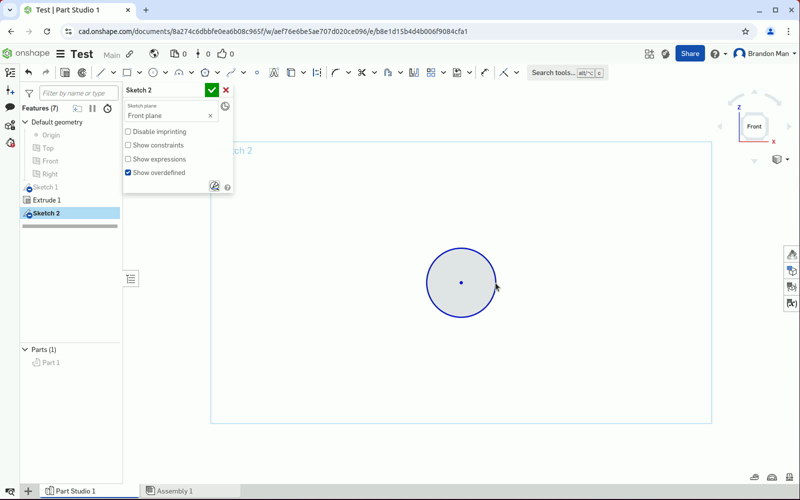
key_down(shift)
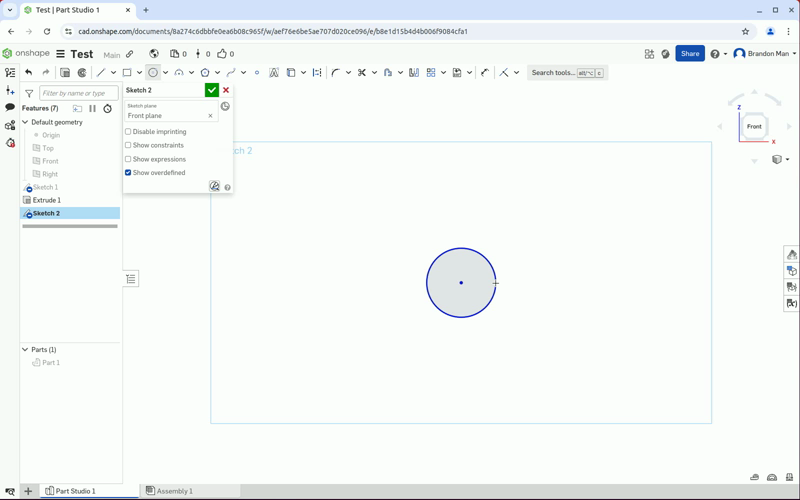
mouse_move(461, 282)
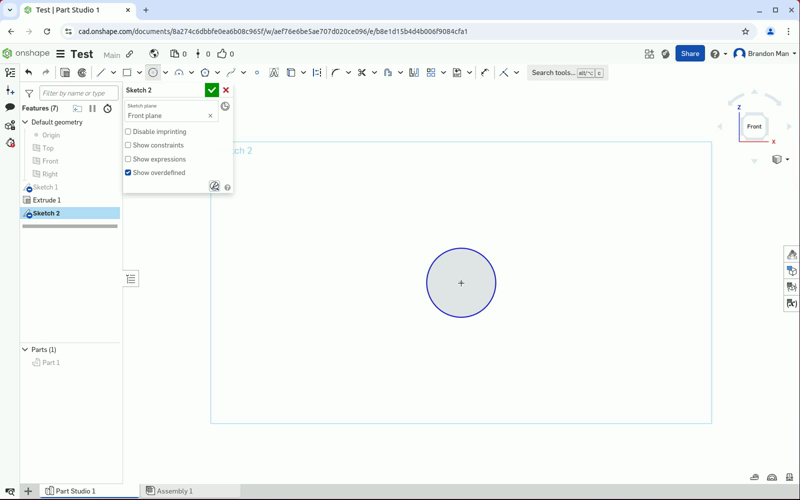
click(461, 282)
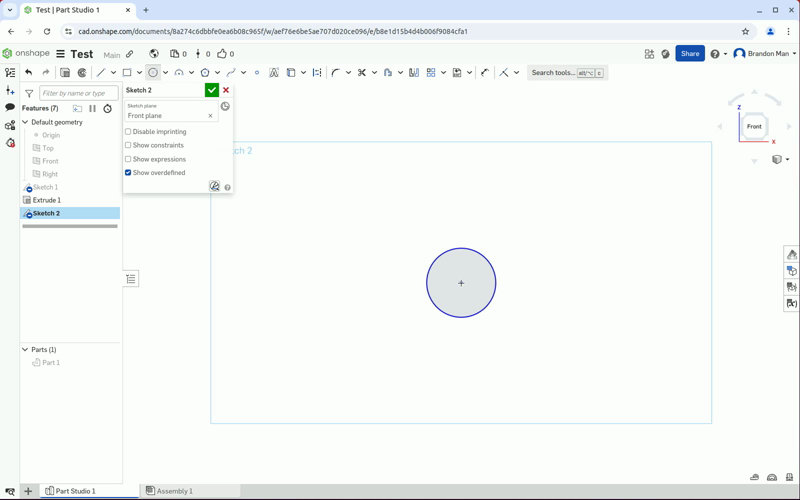
key_up(shift)
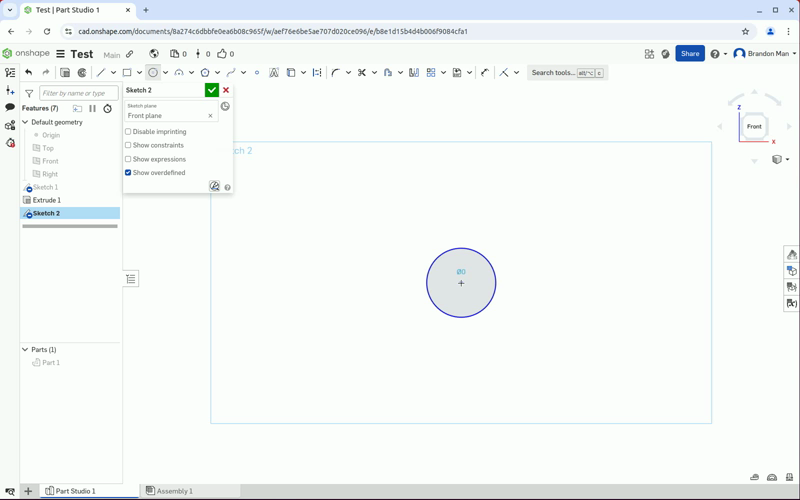
mouse_move(475, 282)
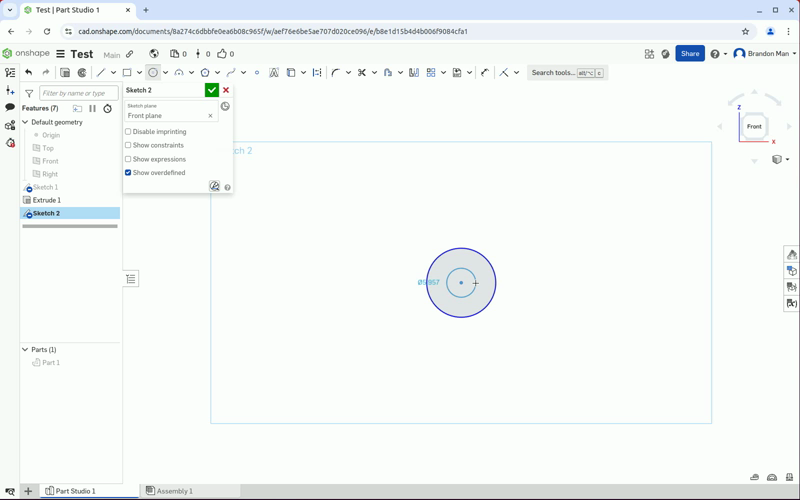
click(475, 282)
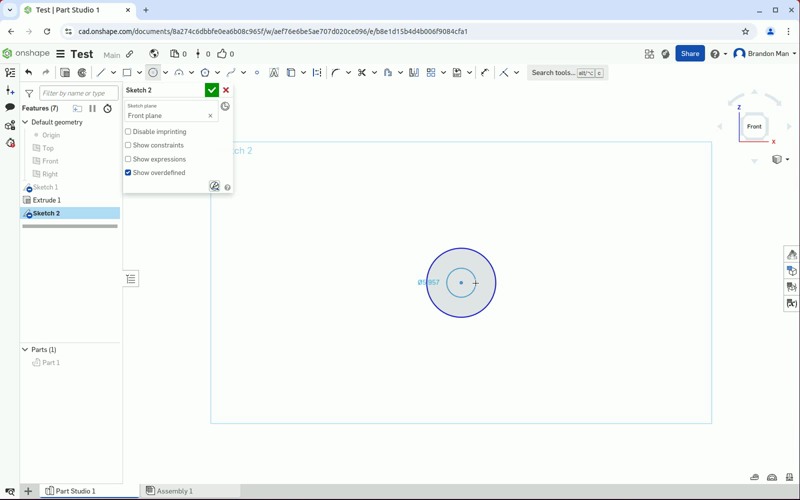
key(esc)
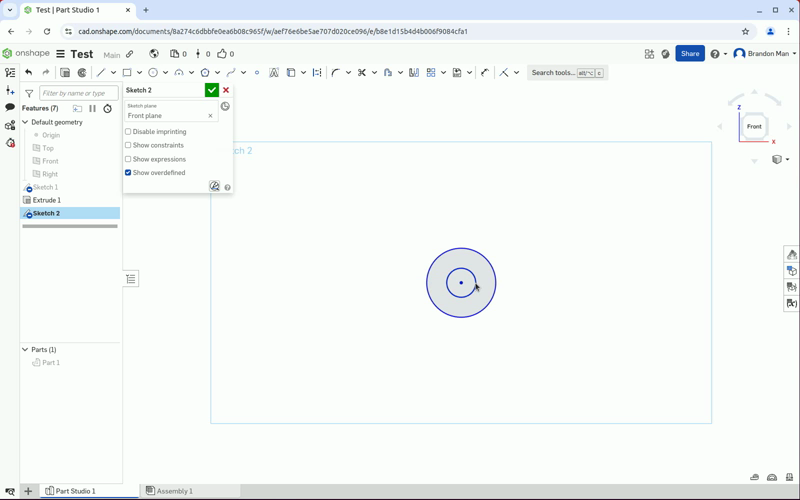
mouse_move(489, 287)
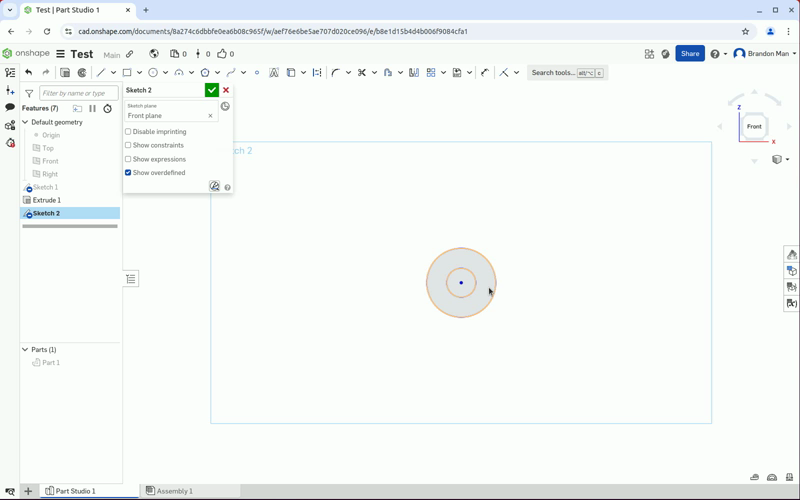
click(489, 287)
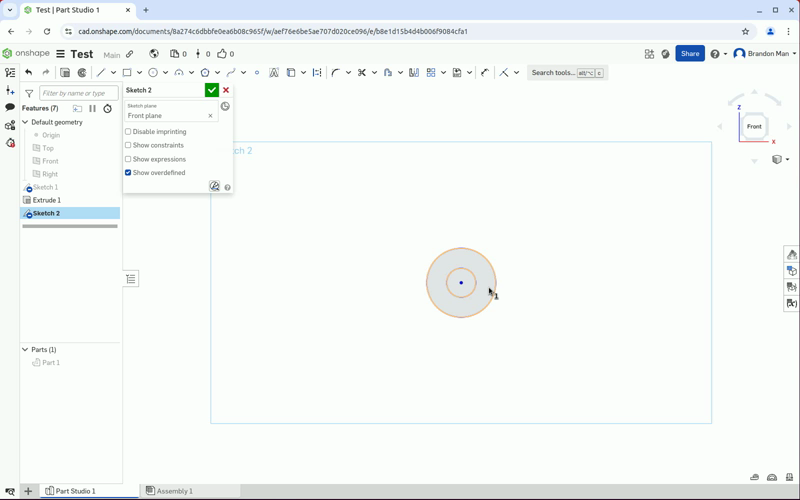
mouse_move(73, 352)
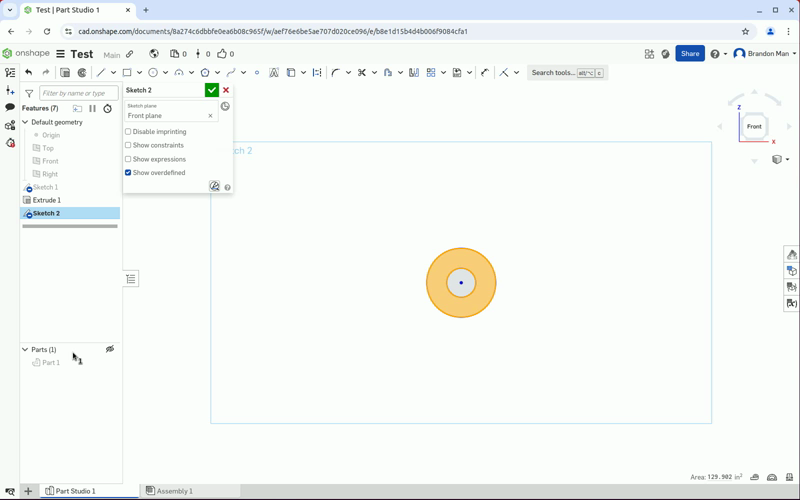
key(shift+y)
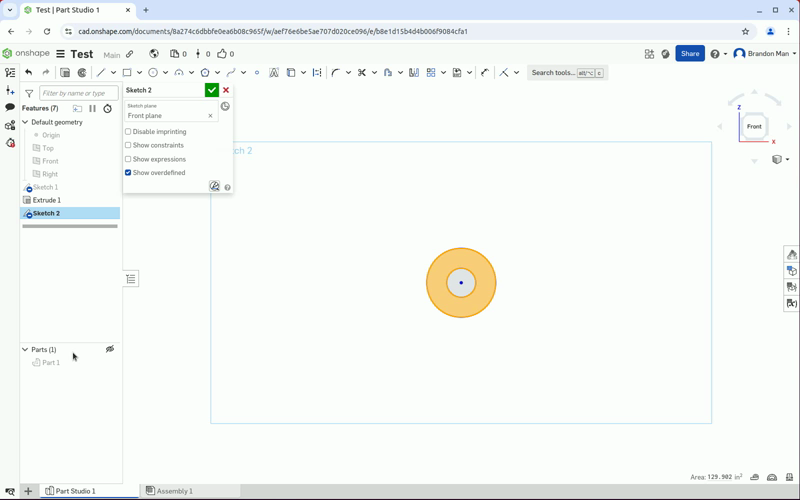
key(shift+e)
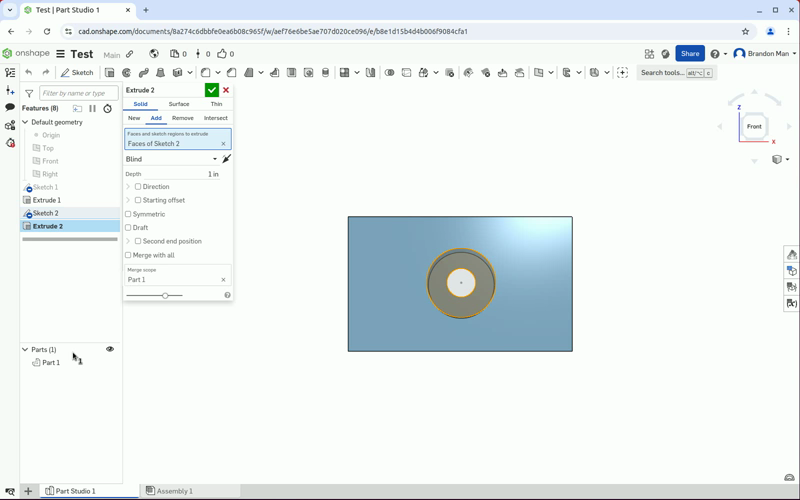
mouse_move(143, 106)
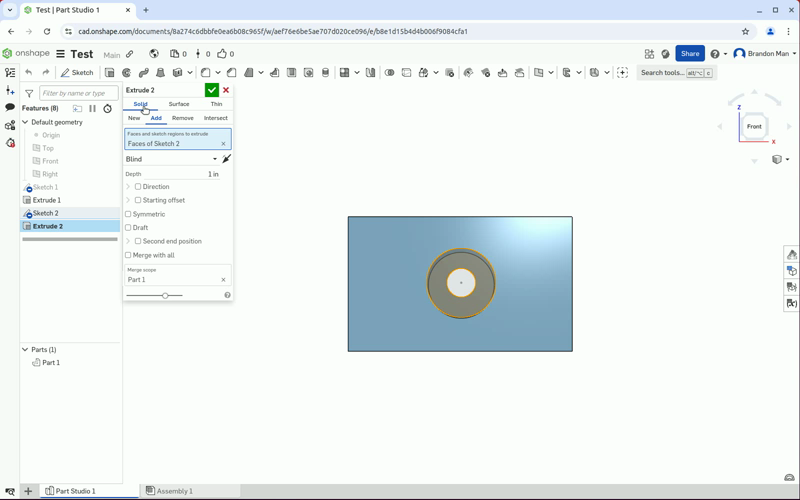
click(143, 106)
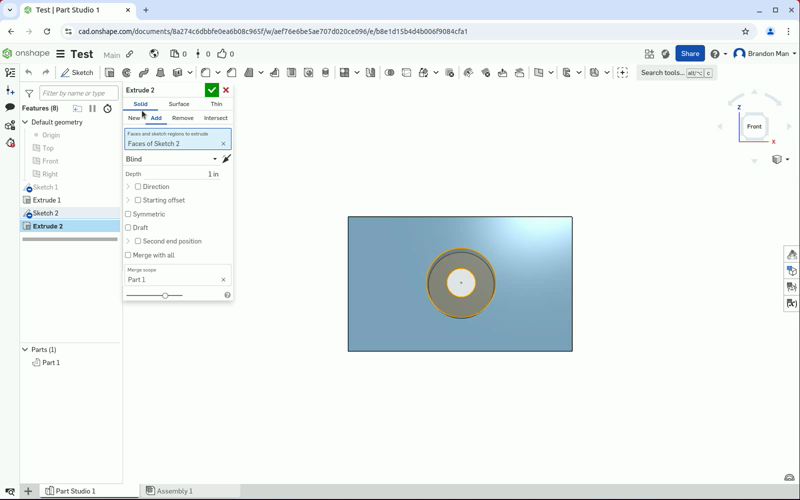
mouse_move(137, 120)
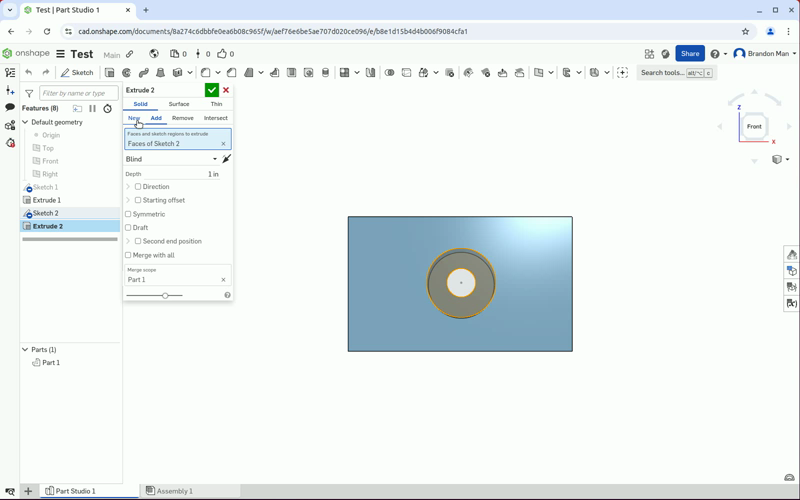
click(137, 120)
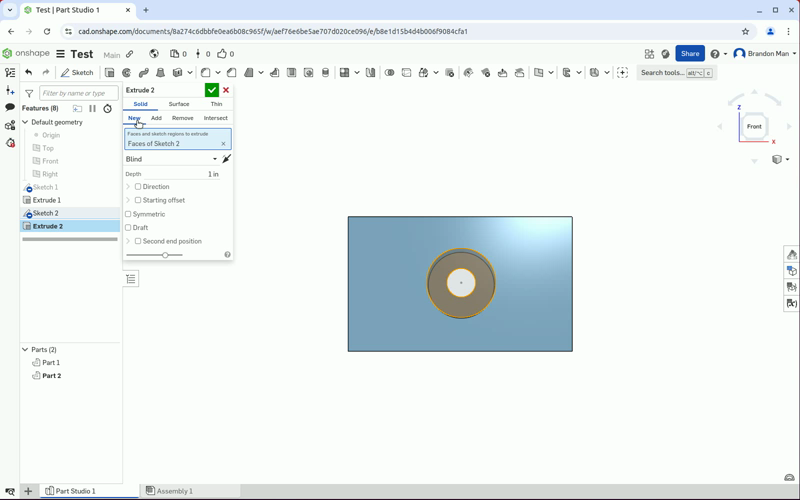
key(tab, 4)
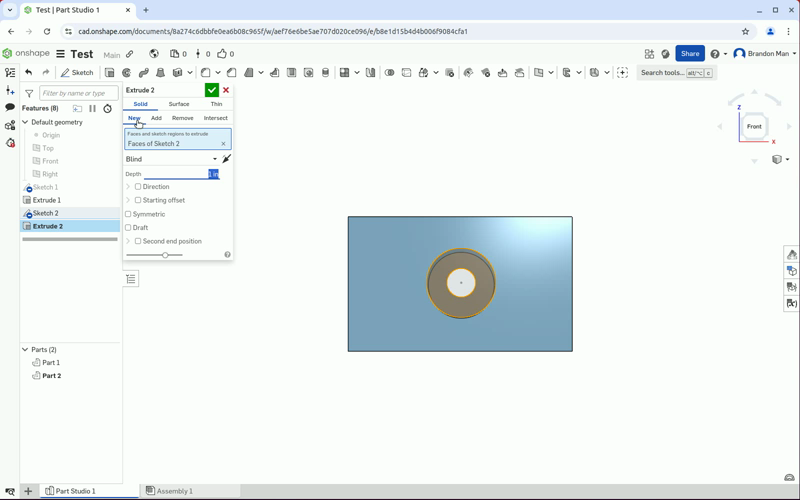
text(7.462)
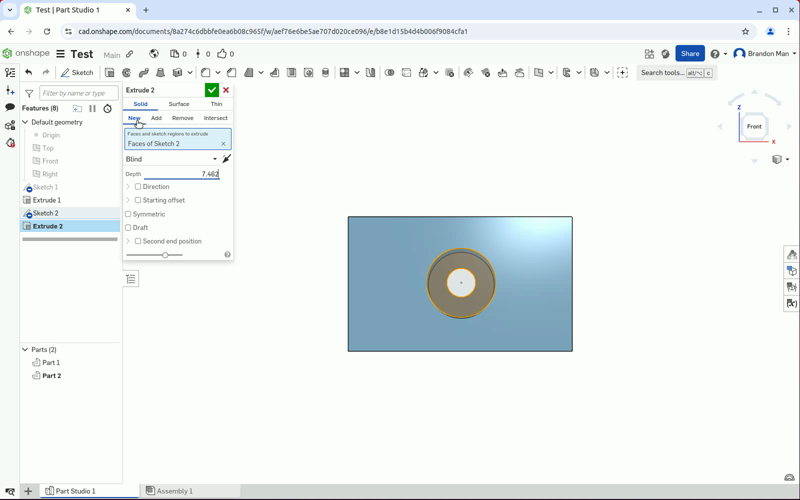
key(enter)
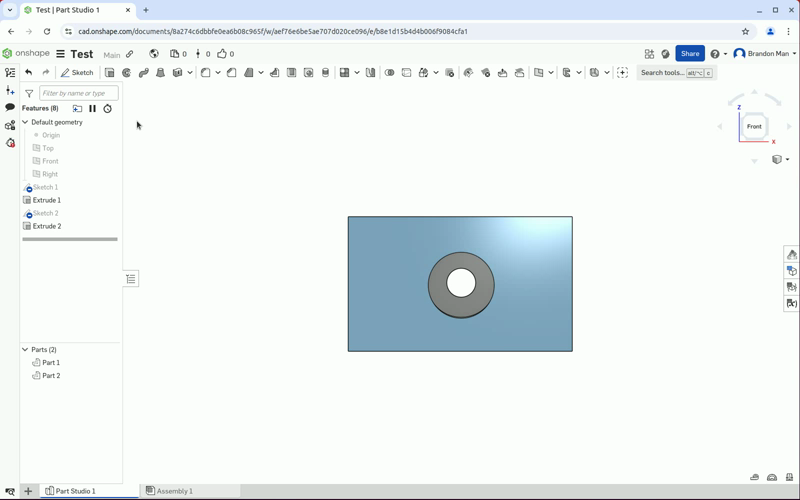
key(shift+h)
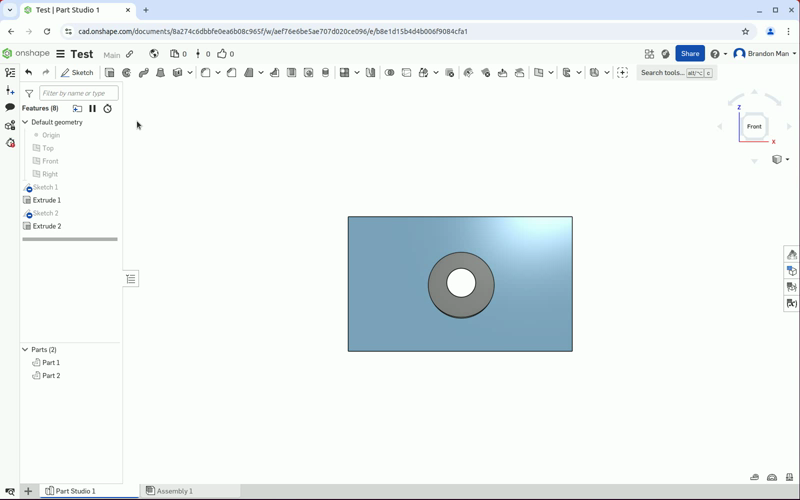
key(shift+h)
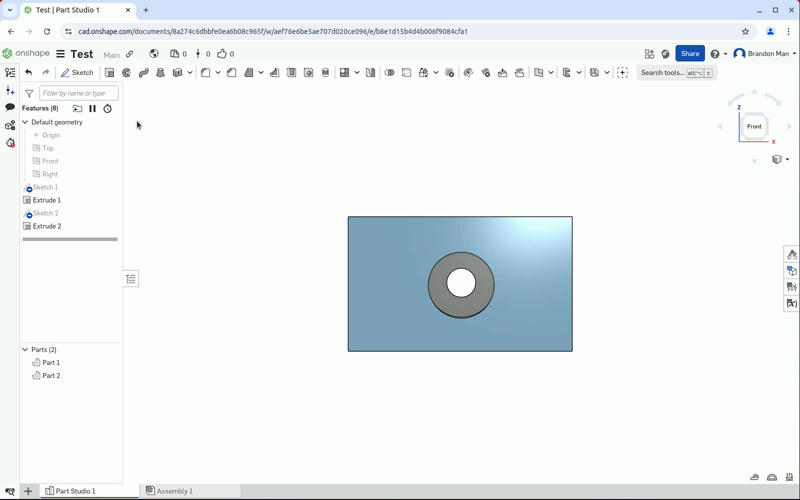
mouse_move(73, 189)
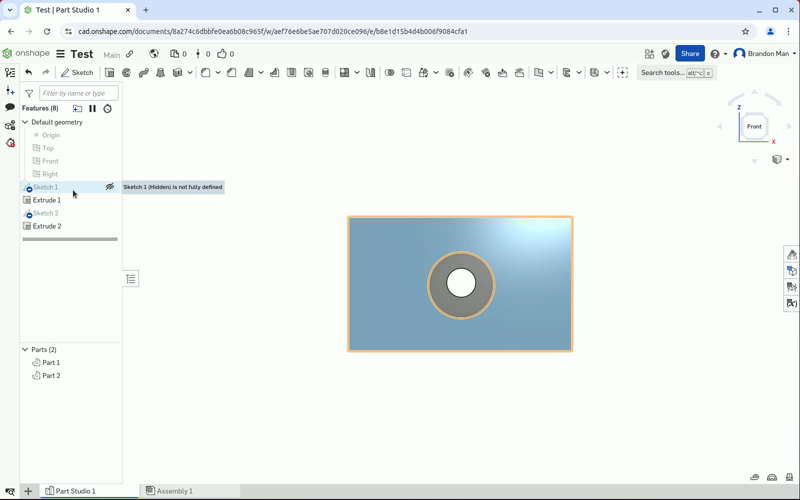
click(73, 189)
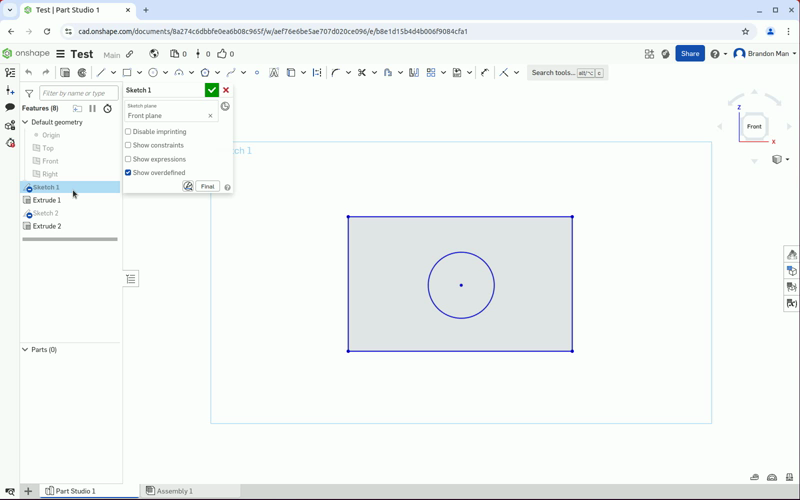
mouse_move(229, 92)
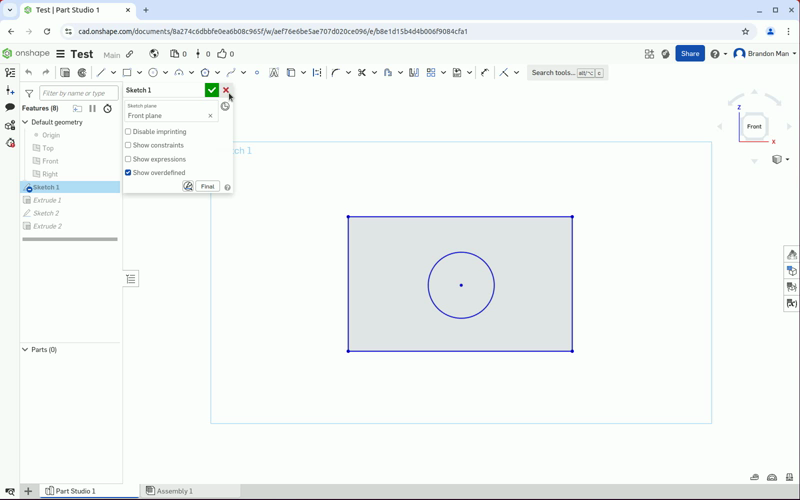
click(229, 92)
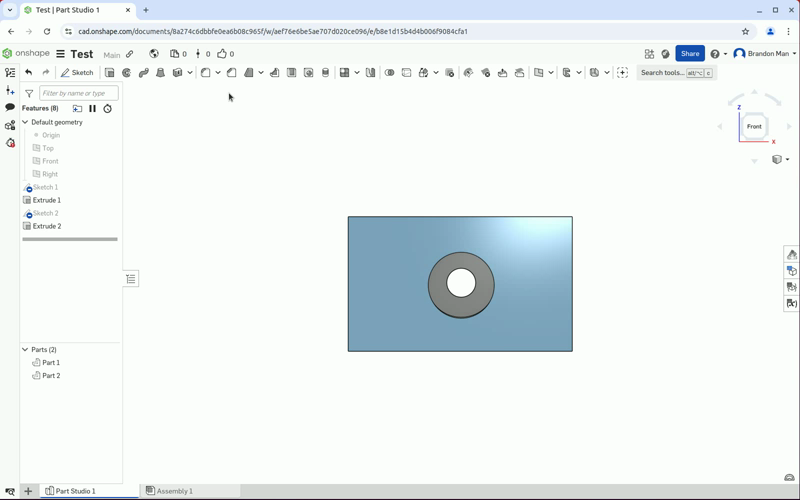
mouse_move(73, 352)
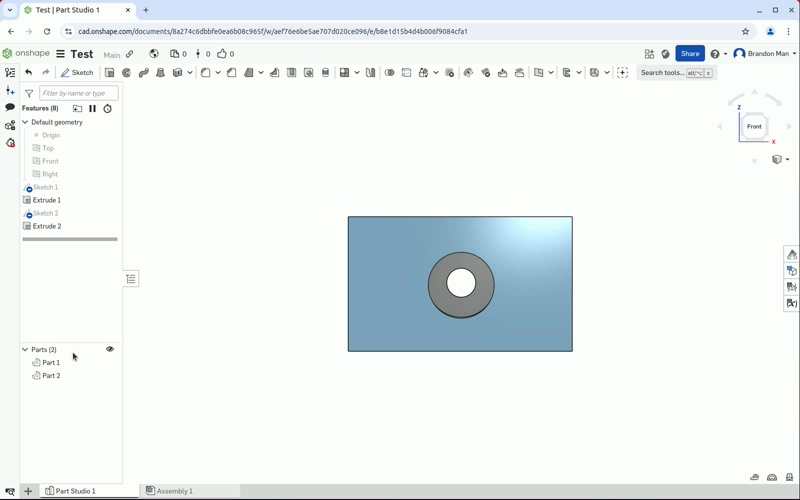
key(y)
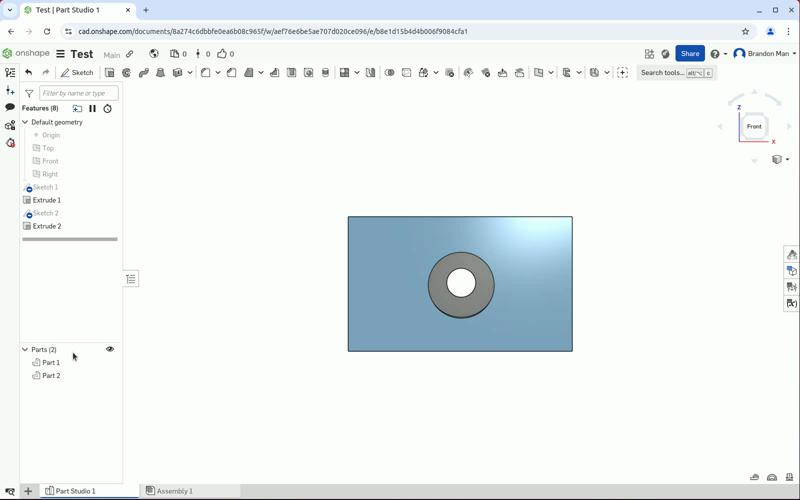
key(shift+p)
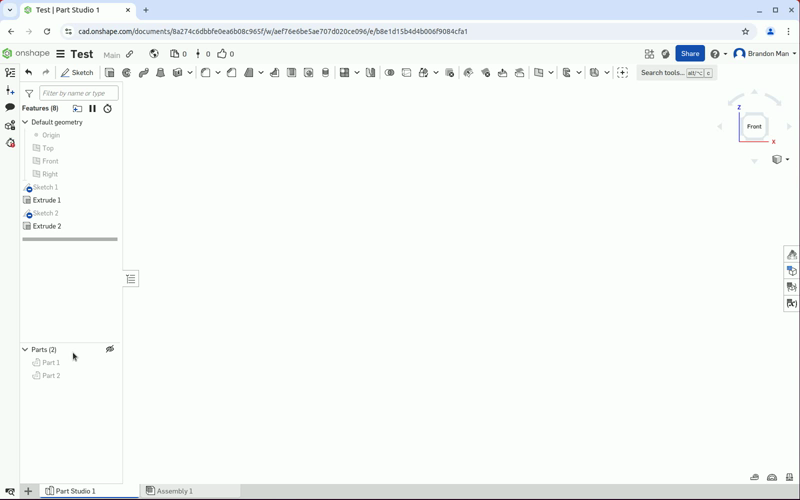
key(space)
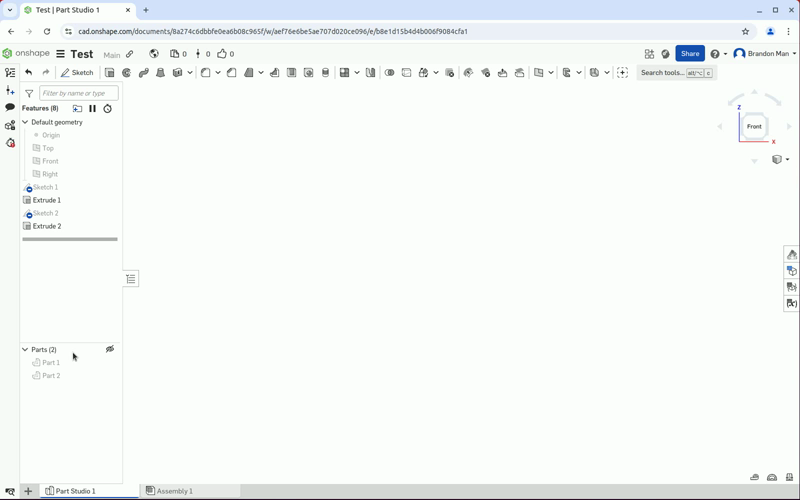
key_down(shift)
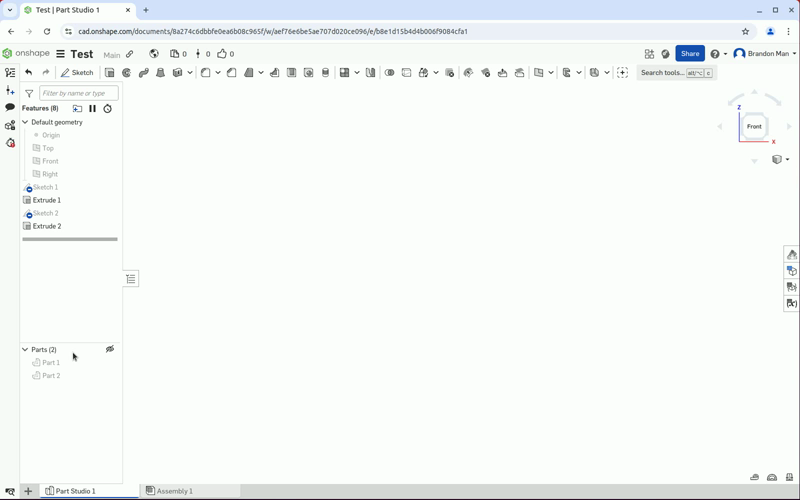
key(down)
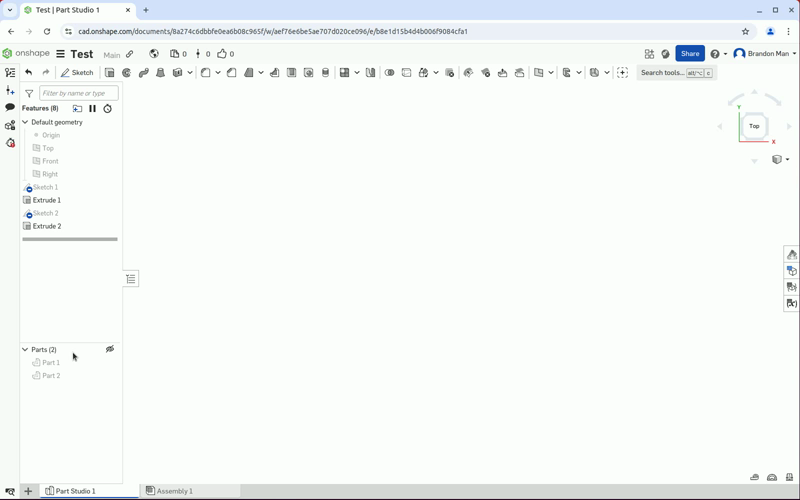
key_up(shift)
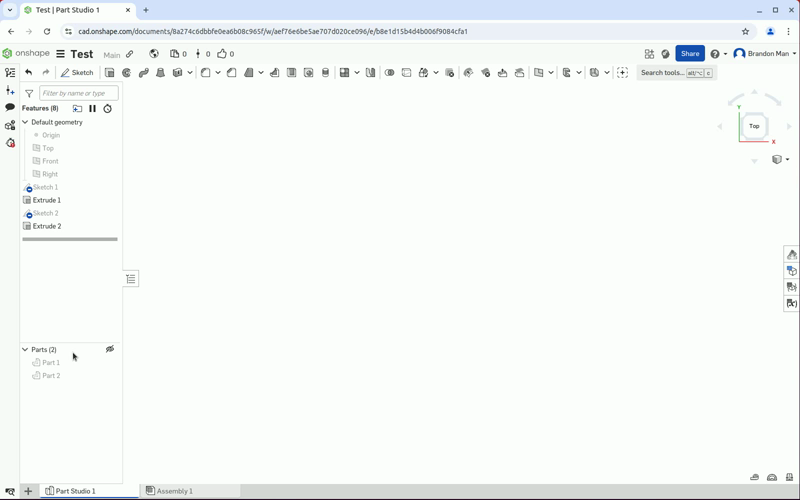
mouse_move(73, 352)
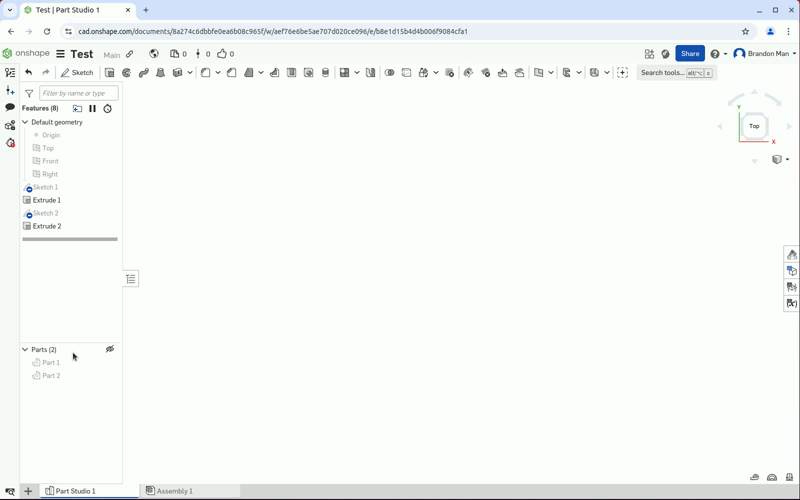
key(shift+y)
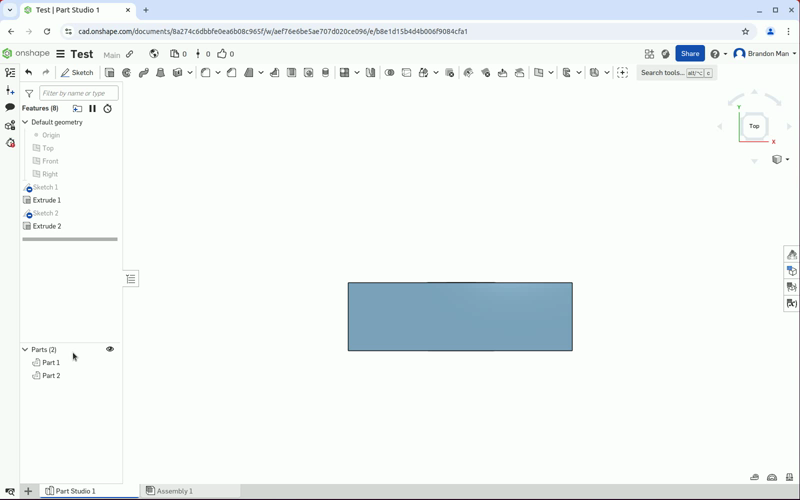
mouse_move(541, 75)
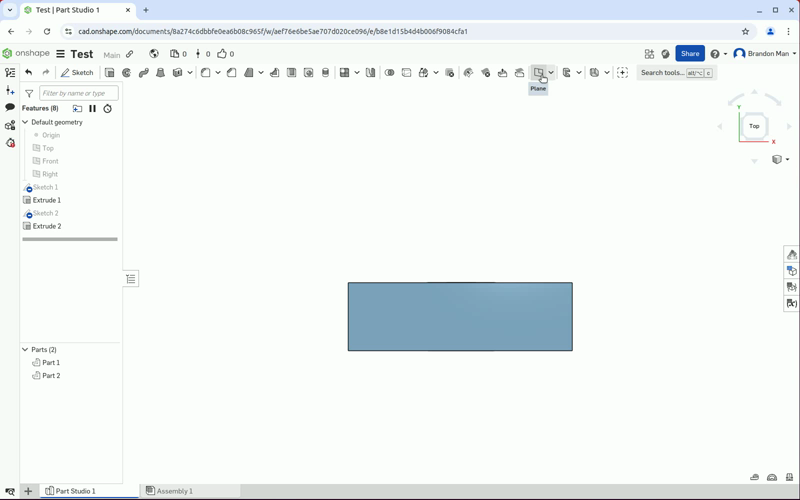
click(541, 75)
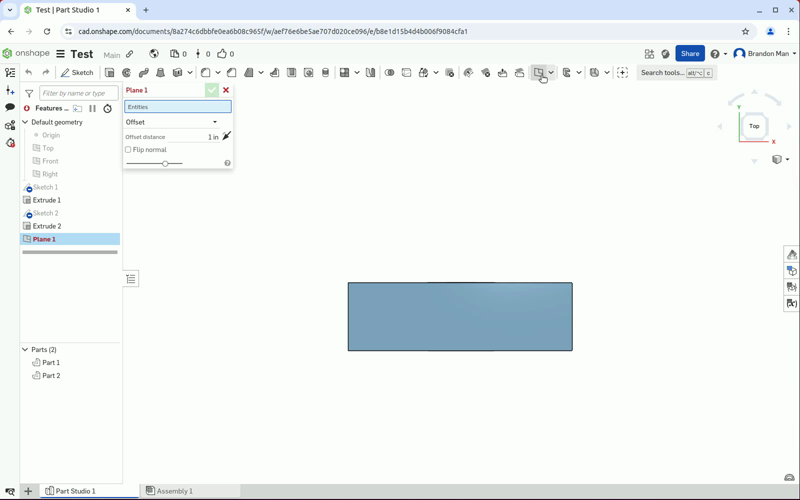
mouse_move(73, 150)
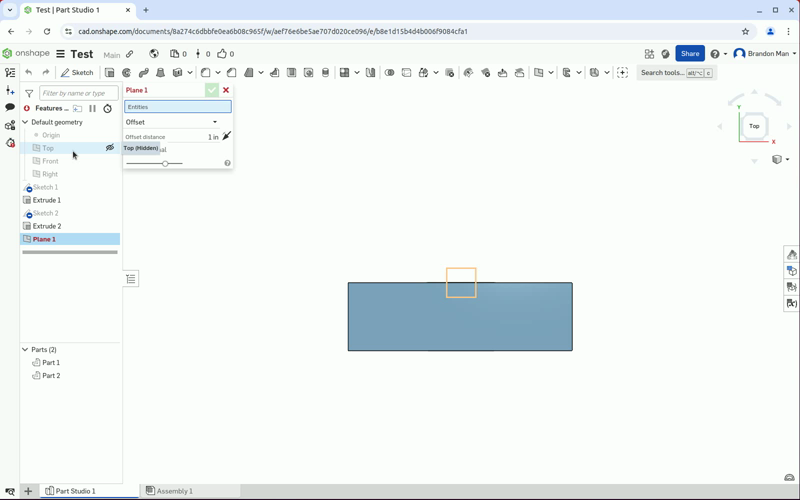
click(73, 150)
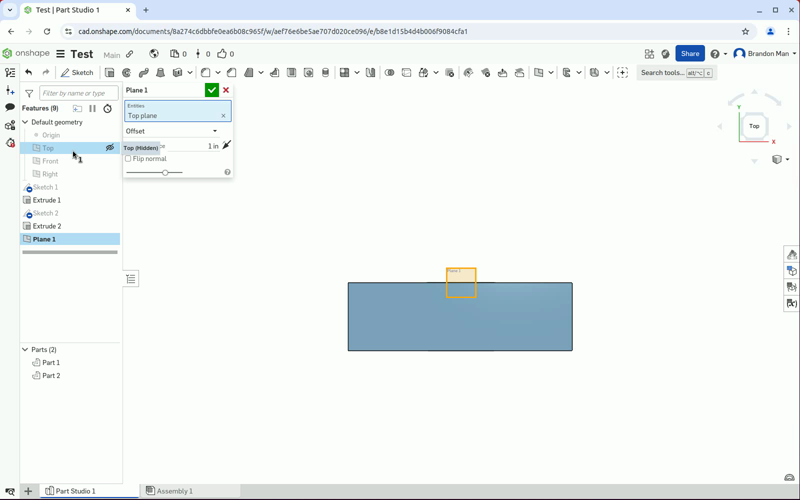
key(tab, 2)
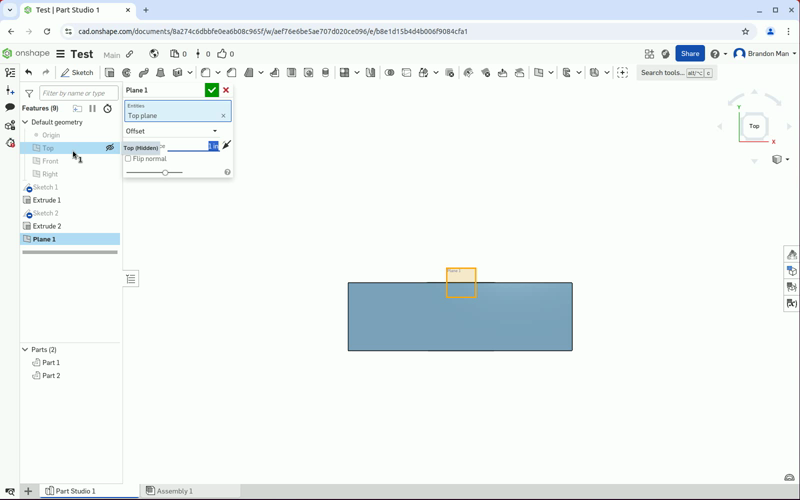
text(13.957)
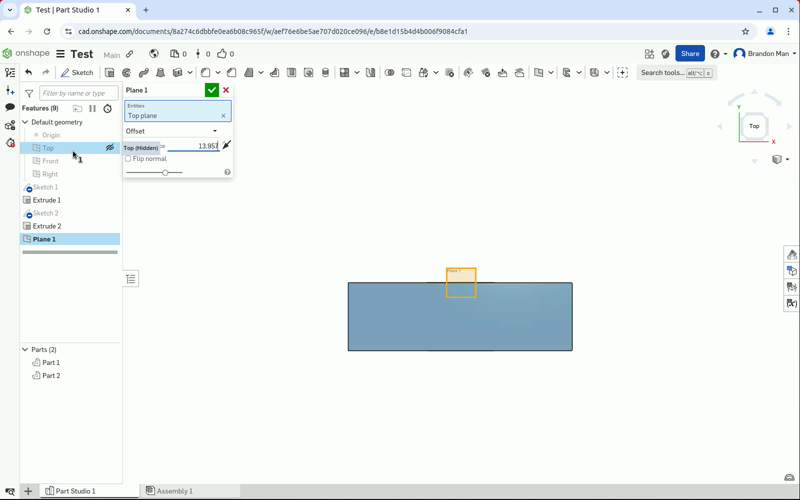
key(enter, 2)
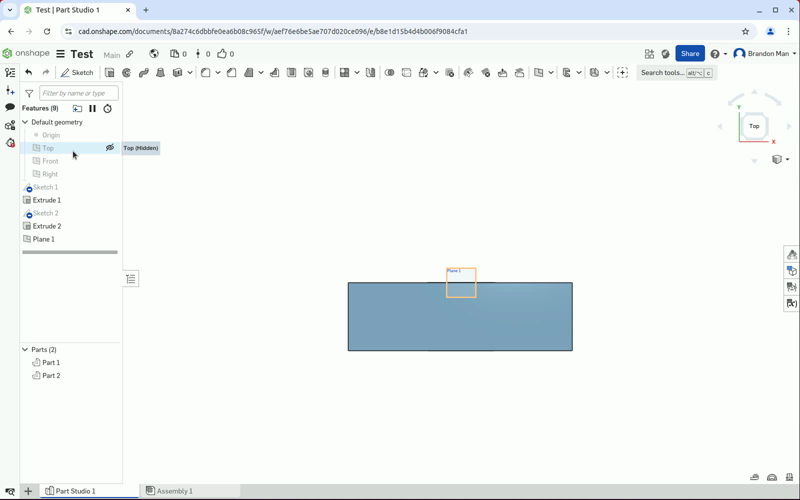
key(shift+s)
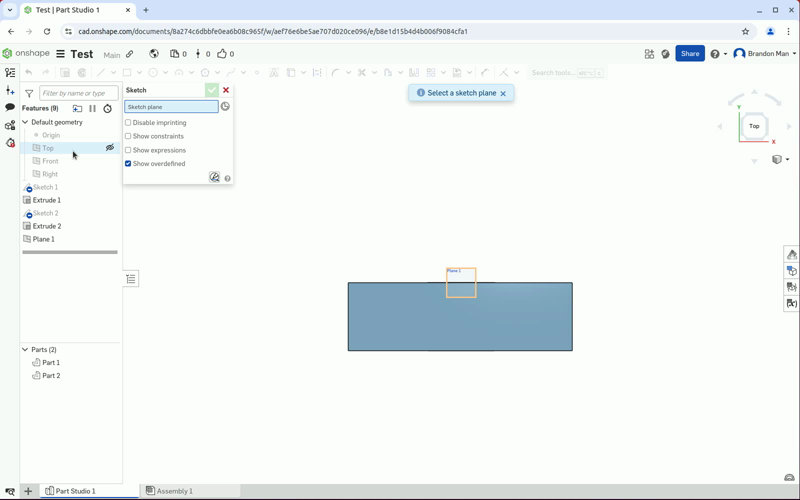
mouse_move(73, 241)
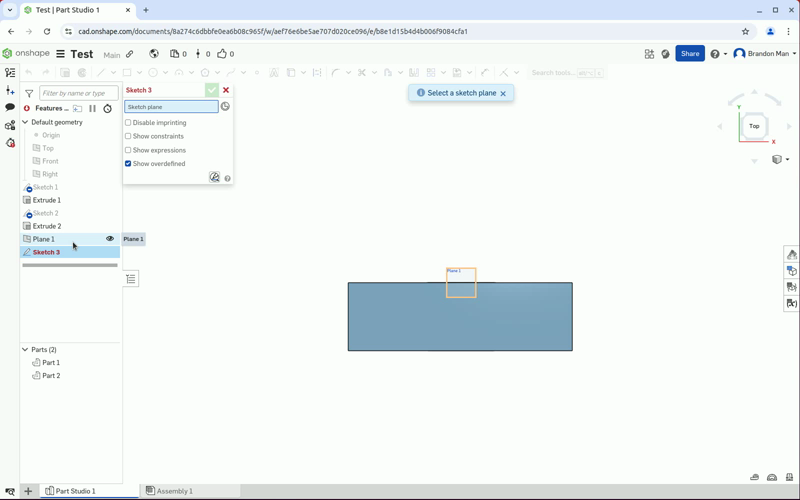
click(73, 241)
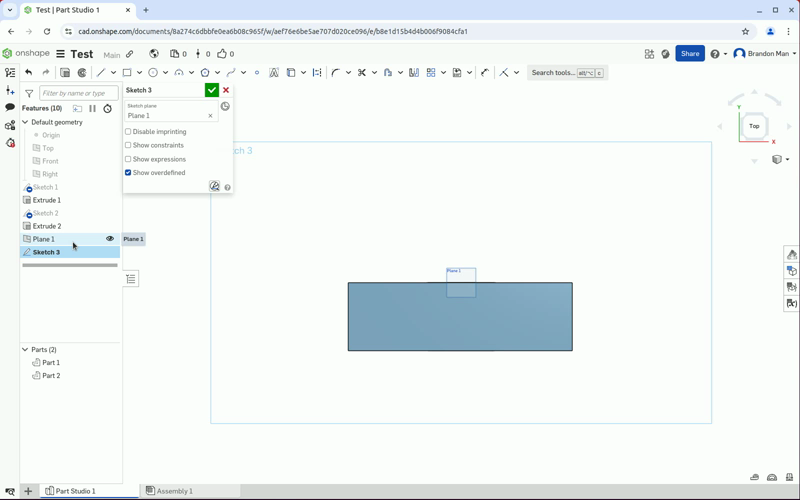
mouse_move(73, 352)
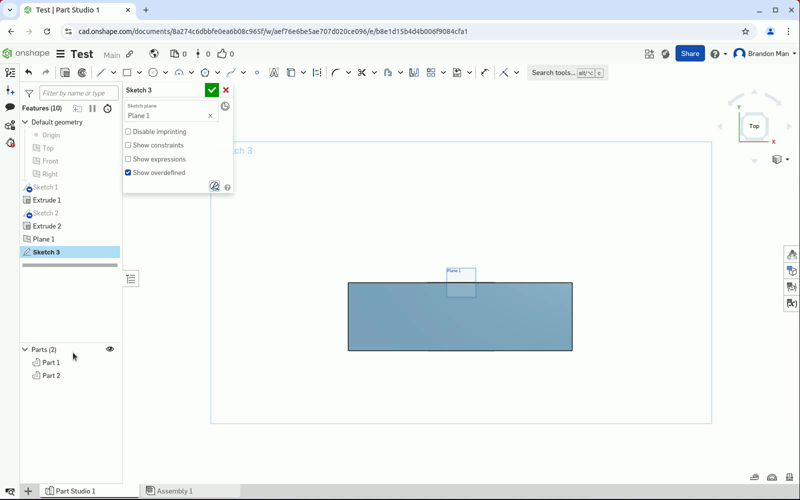
key(y)
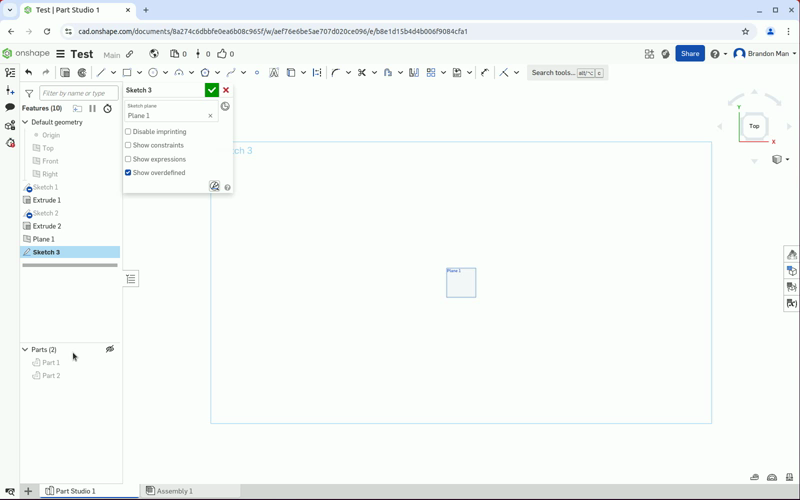
key(c)
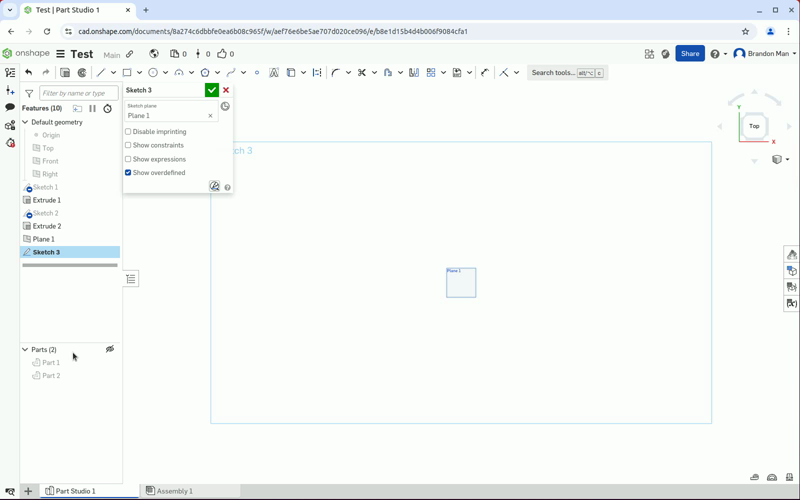
key_down(shift)
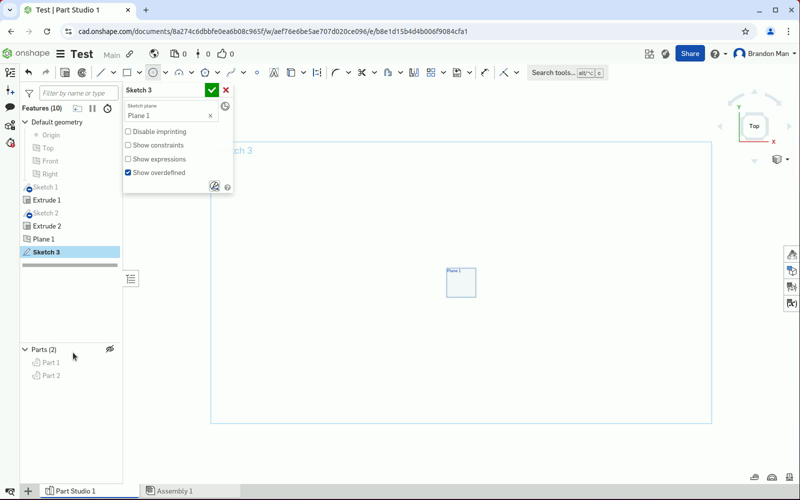
mouse_move(393, 316)
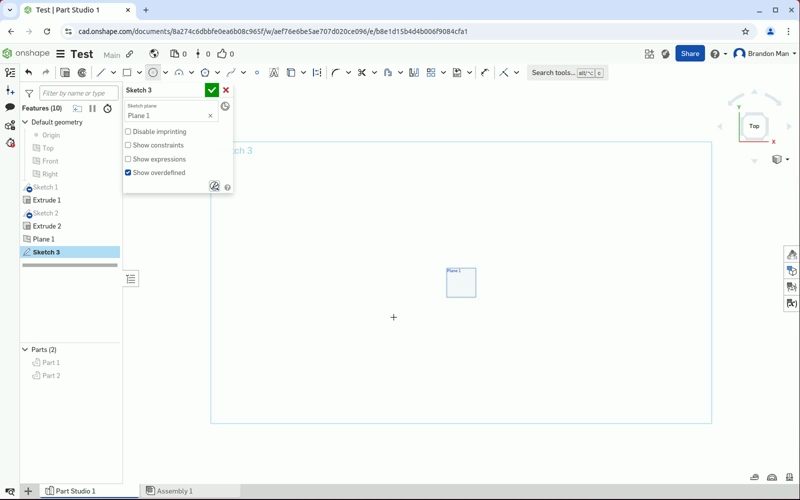
click(393, 316)
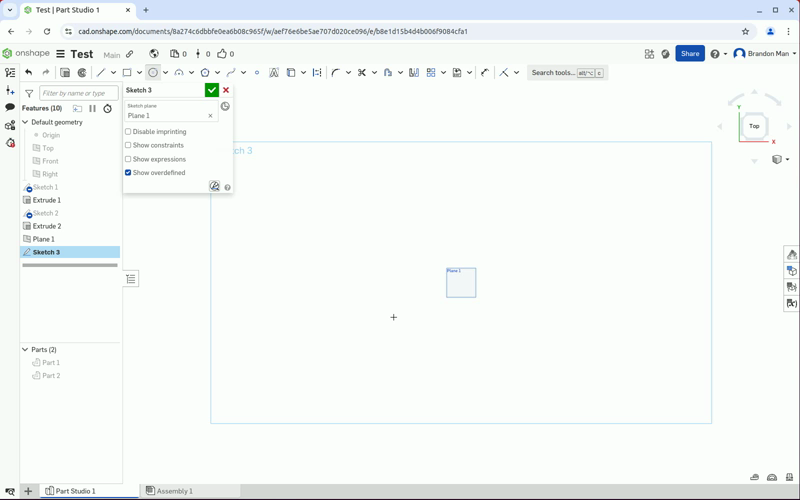
key_up(shift)
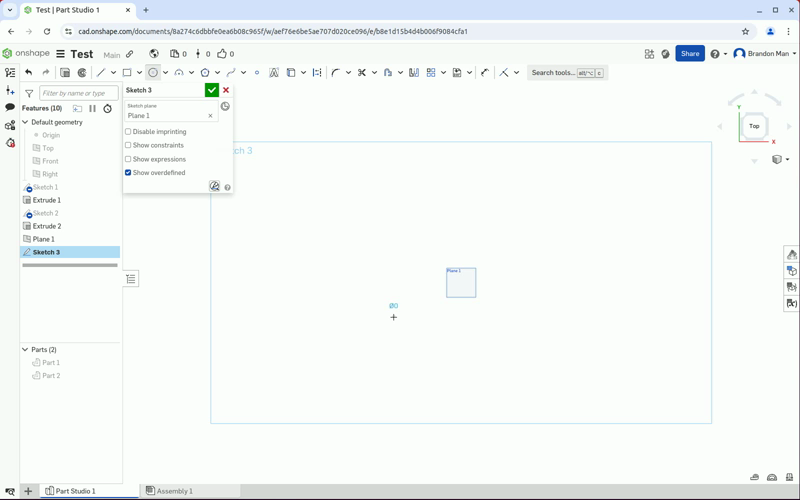
mouse_move(407, 316)
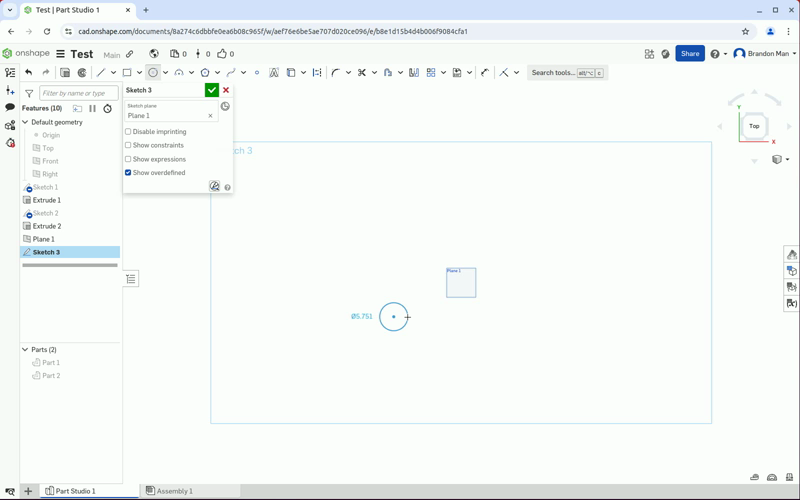
click(407, 316)
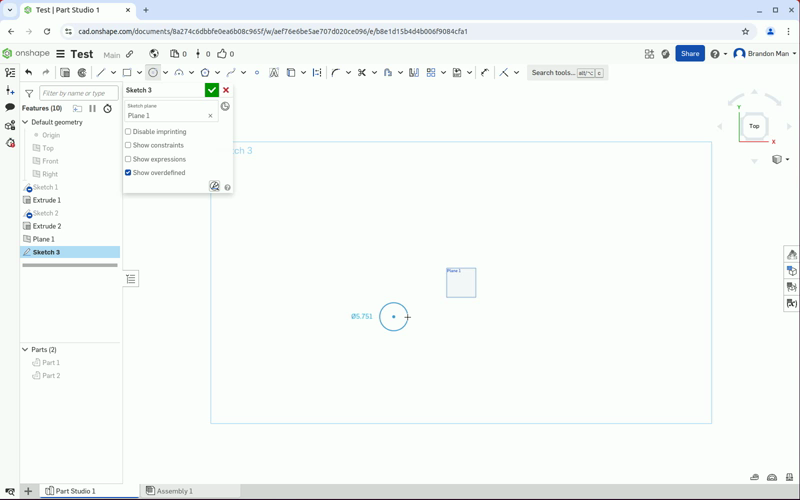
key(esc)
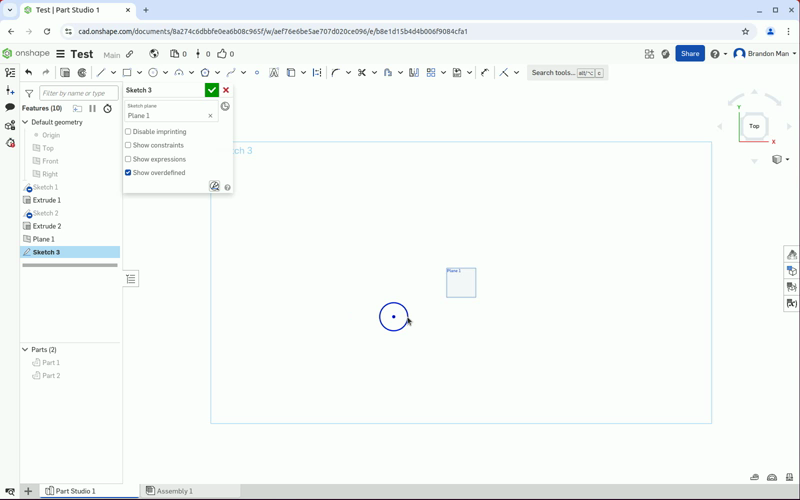
mouse_move(390, 314)
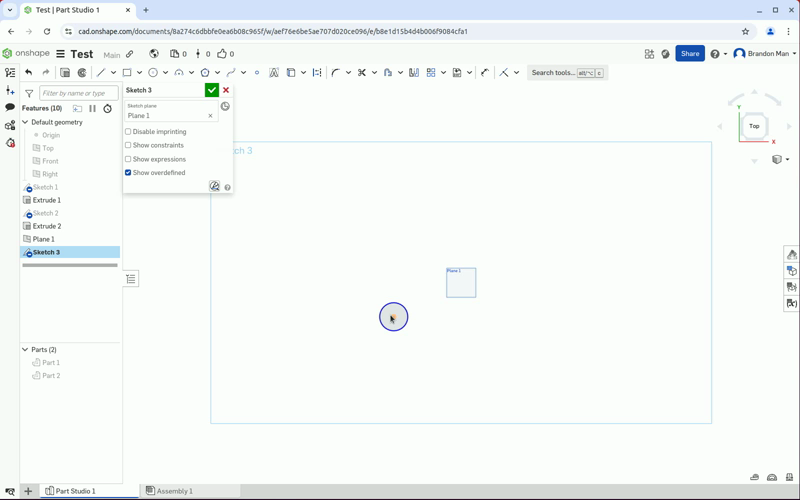
scroll(6)
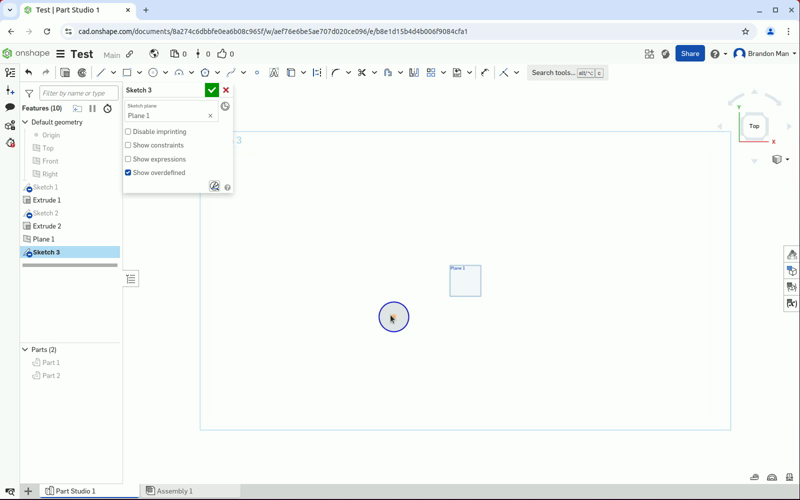
scroll(6)
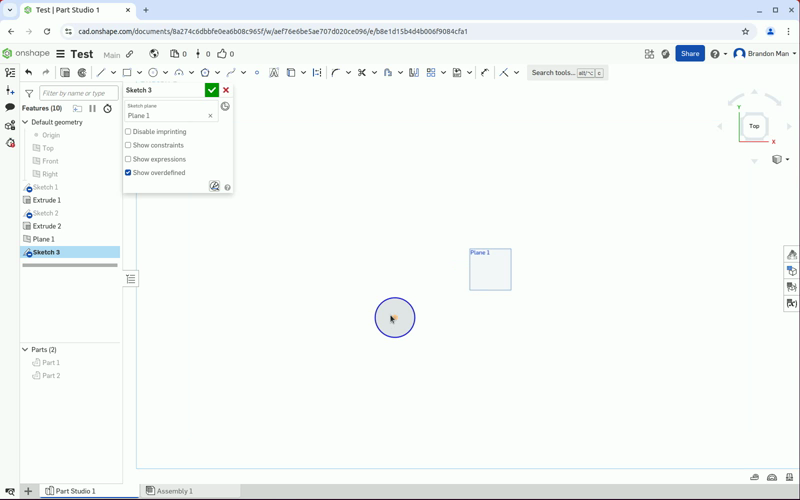
scroll(6)
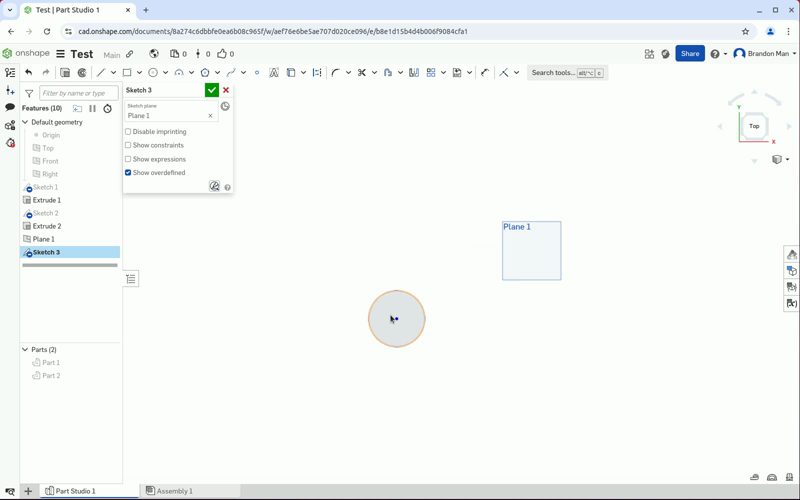
scroll(6)
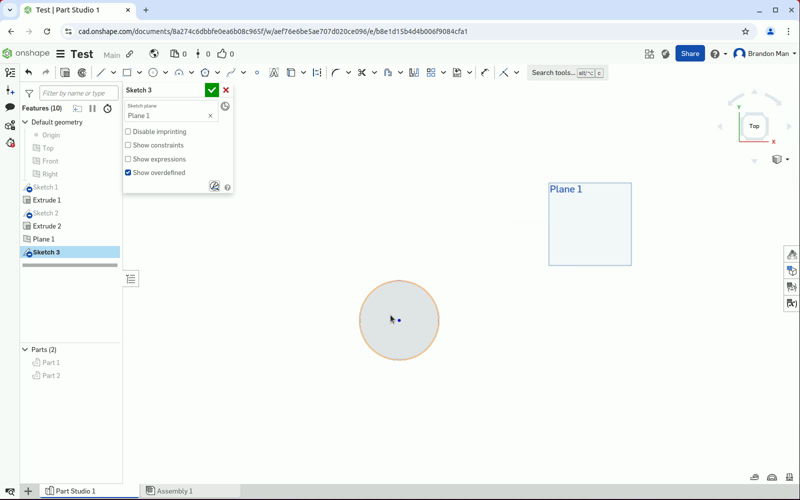
scroll(6)
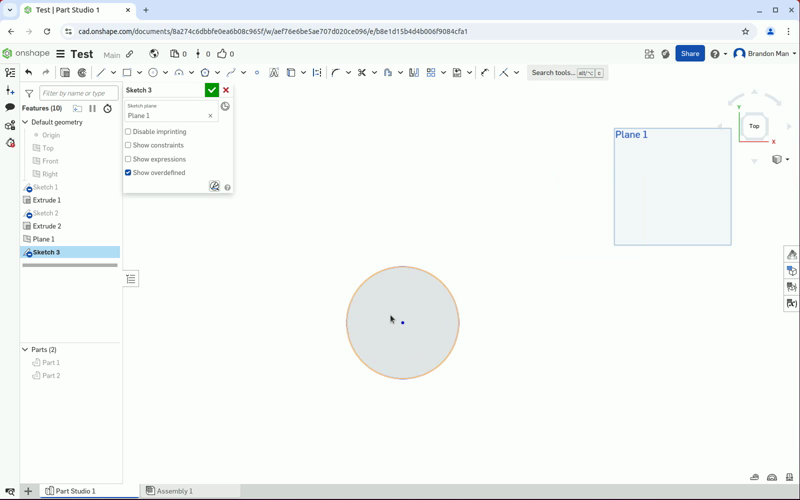
scroll(6)
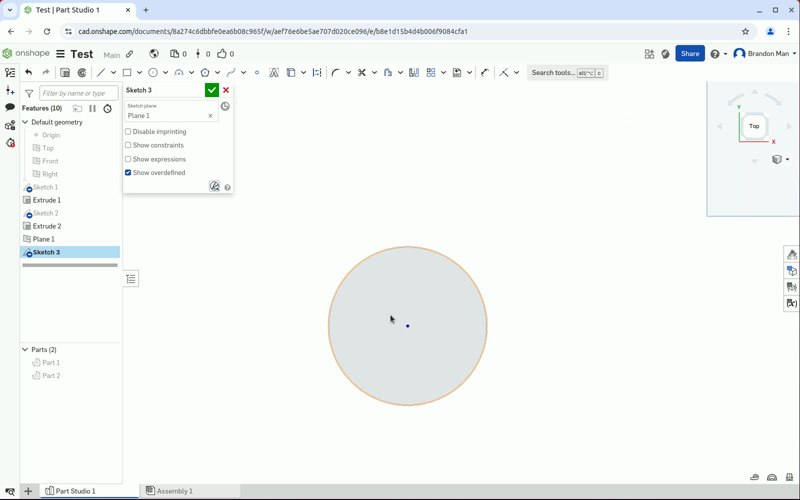
scroll(6)
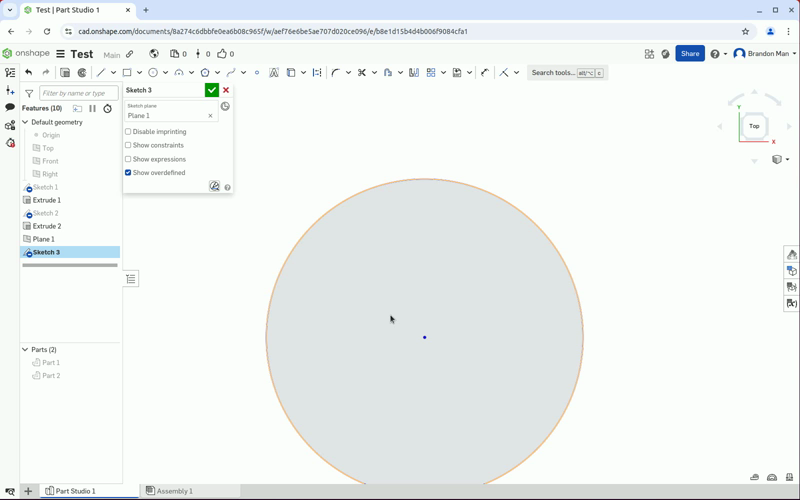
click(390, 314)
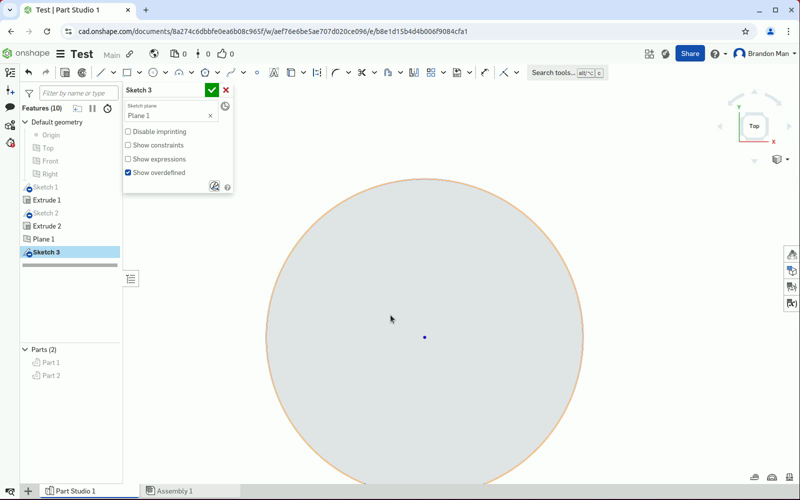
scroll(-6)
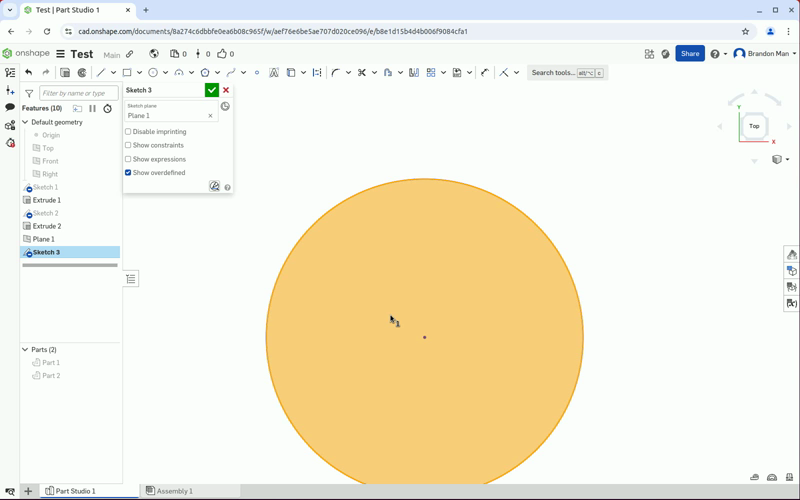
scroll(-6)
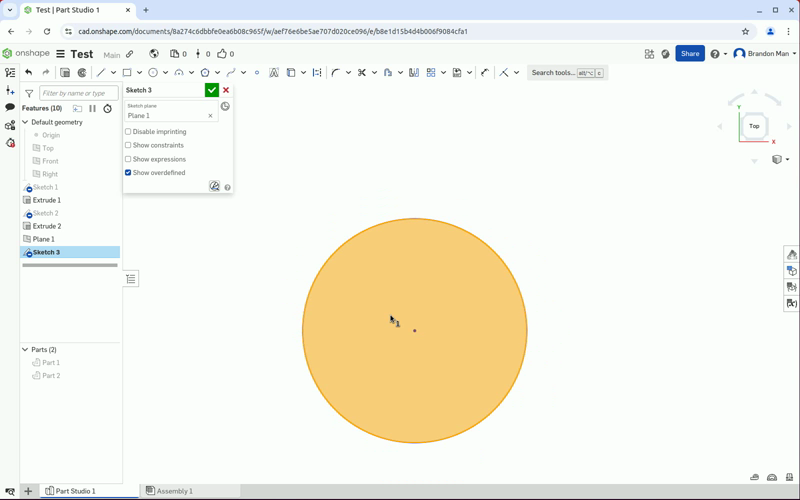
scroll(-6)
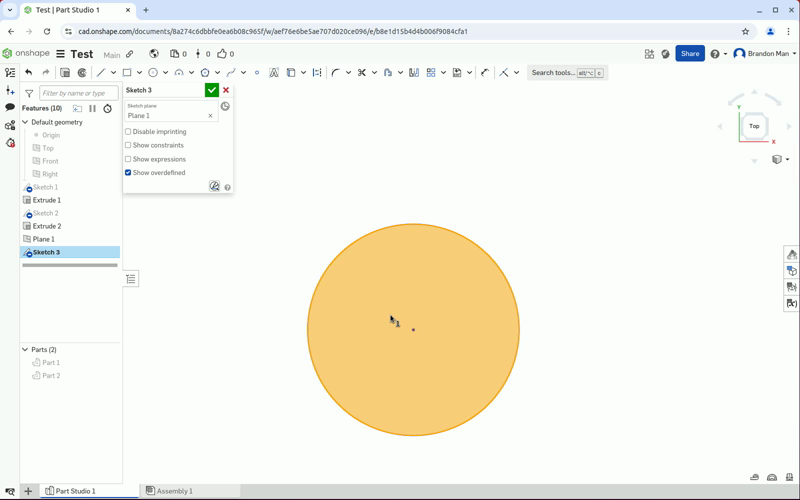
scroll(-6)
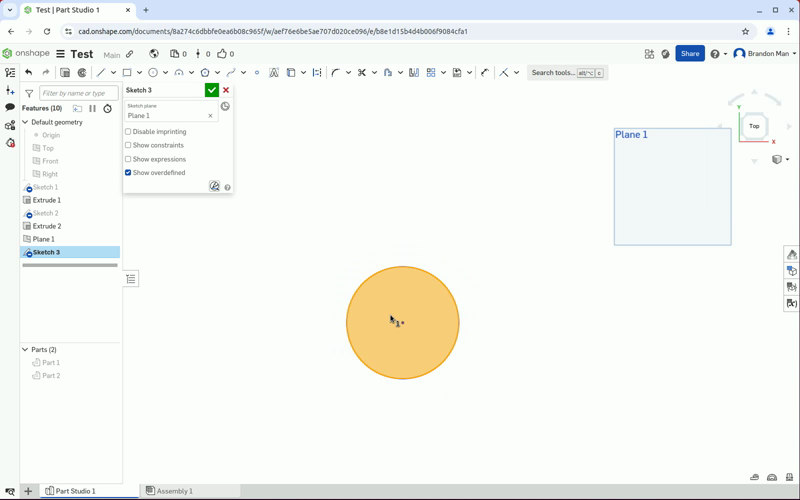
scroll(-6)
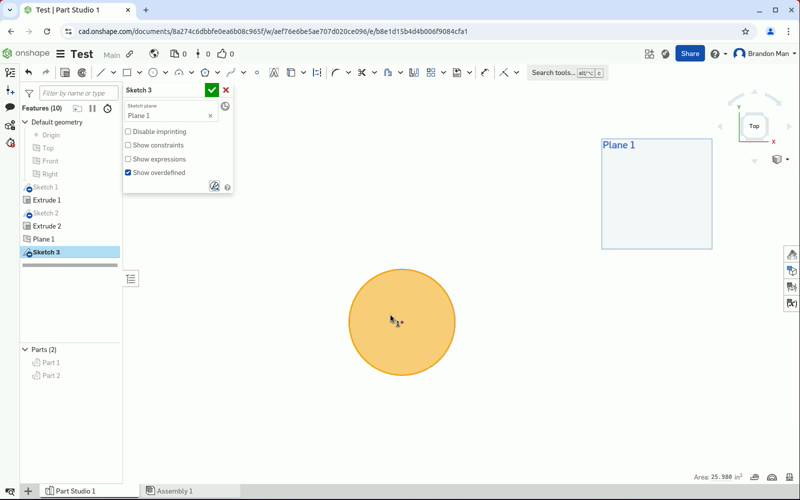
scroll(-6)
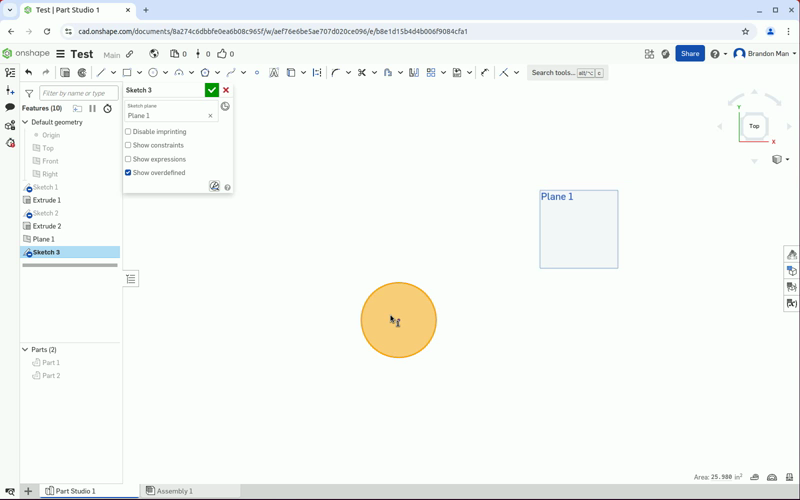
scroll(-6)
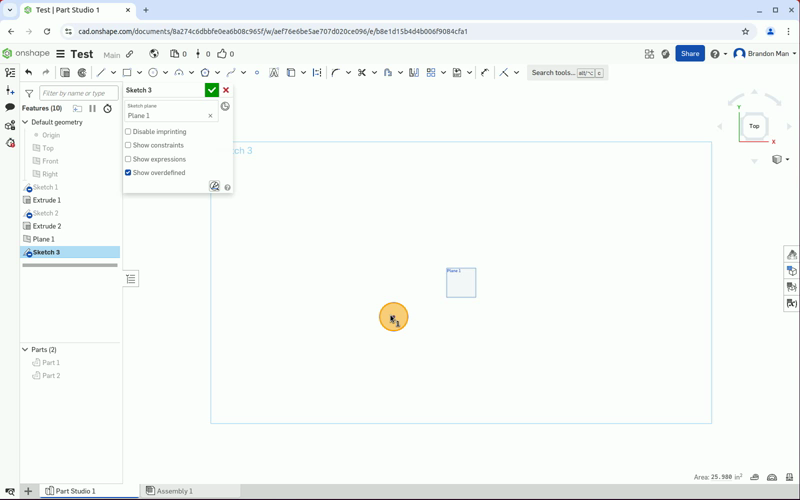
mouse_move(73, 352)
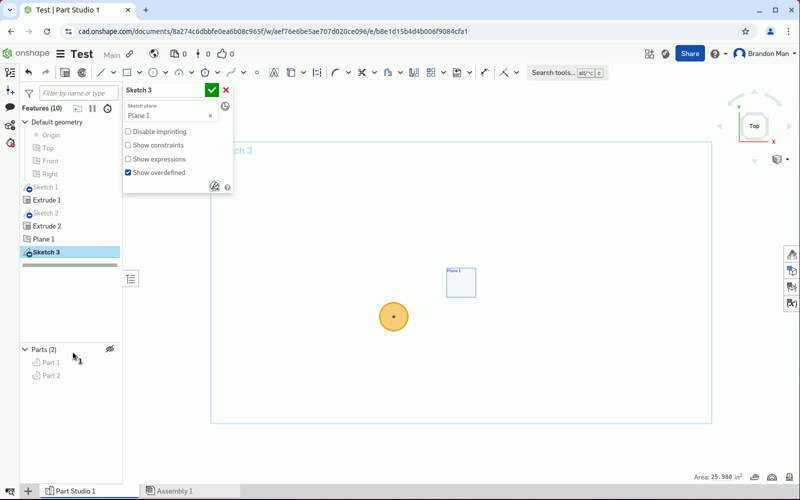
key(shift+y)
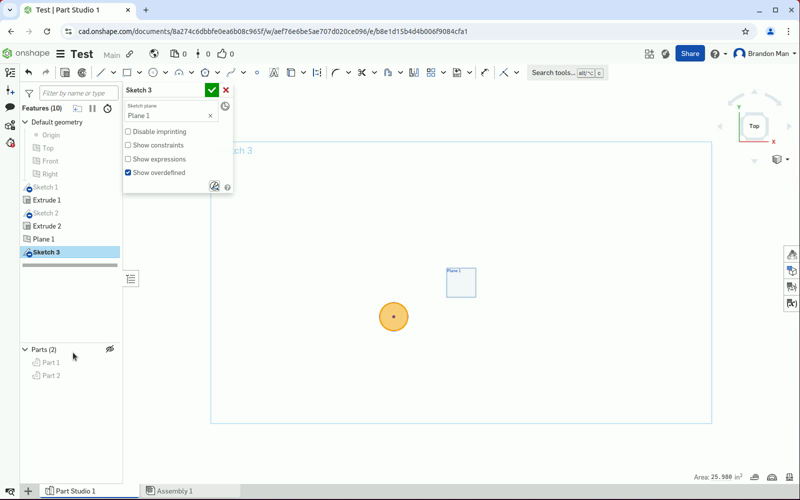
key(shift+e)
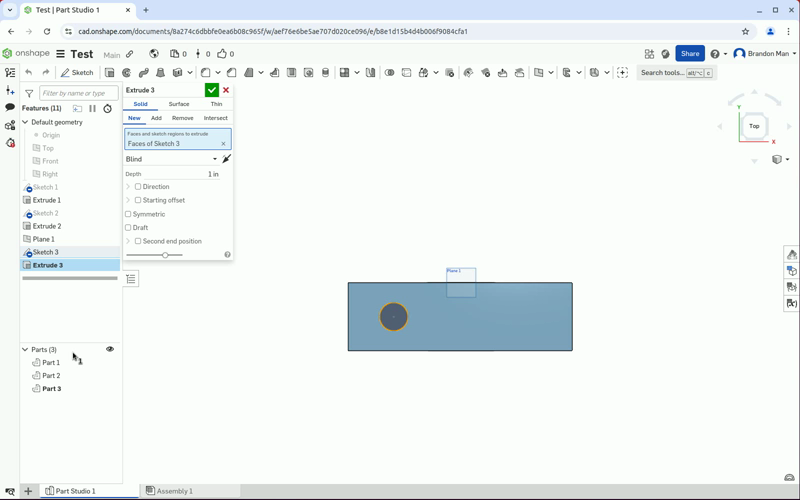
mouse_move(143, 106)
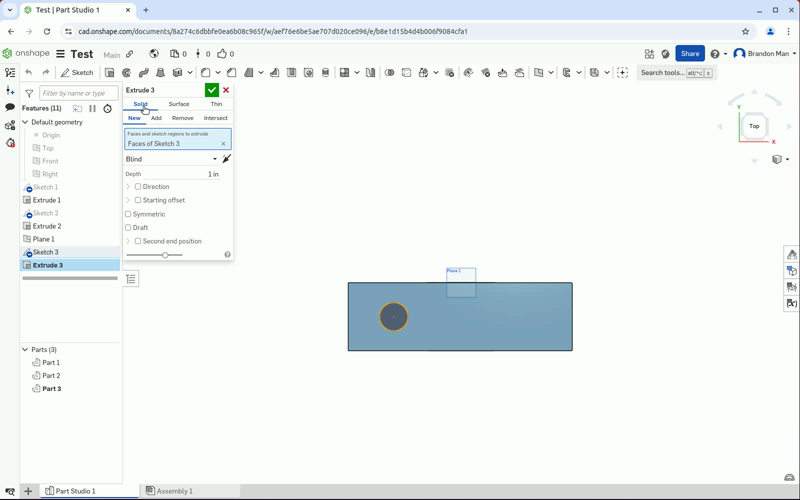
click(143, 106)
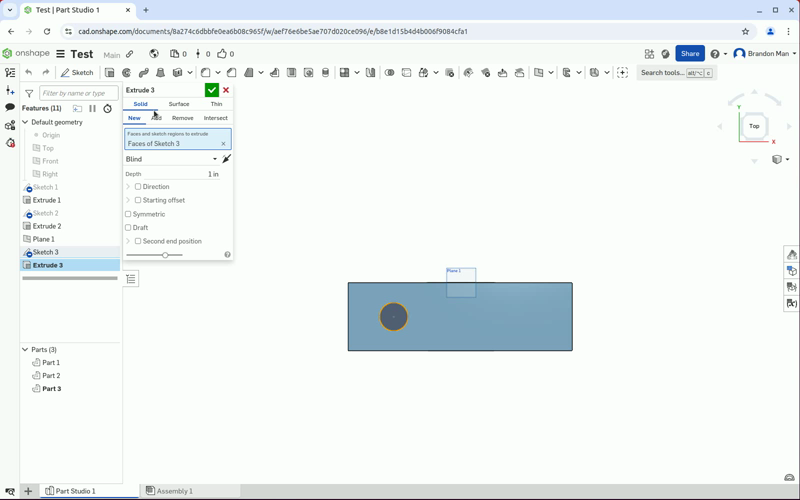
mouse_move(186, 120)
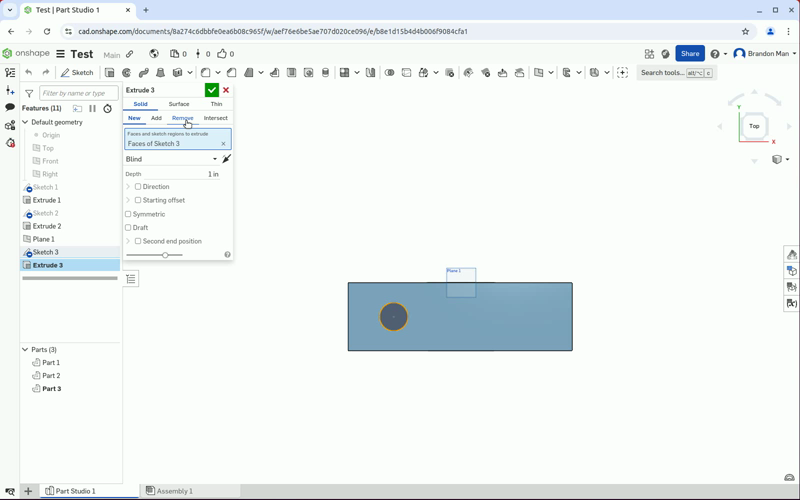
click(186, 120)
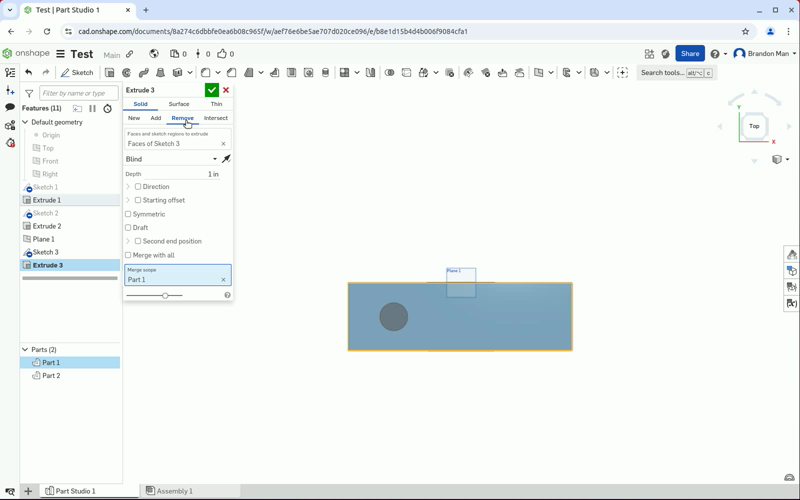
key(tab, 4)
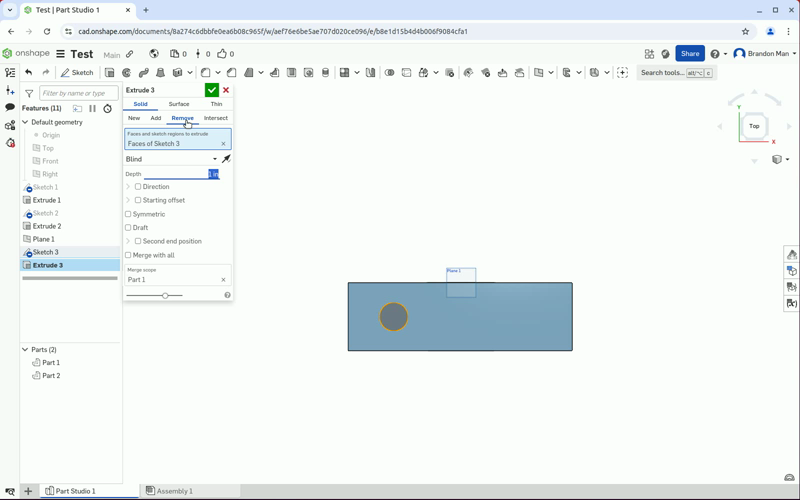
text(18.535)
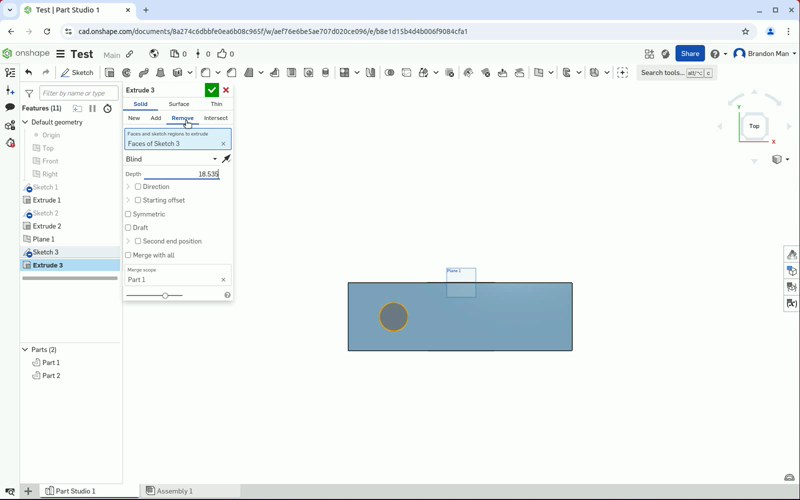
key(tab, 6)
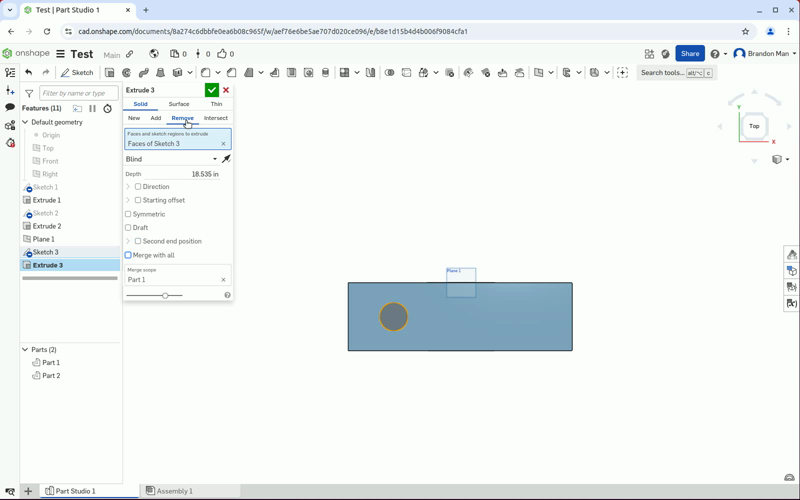
key(space)
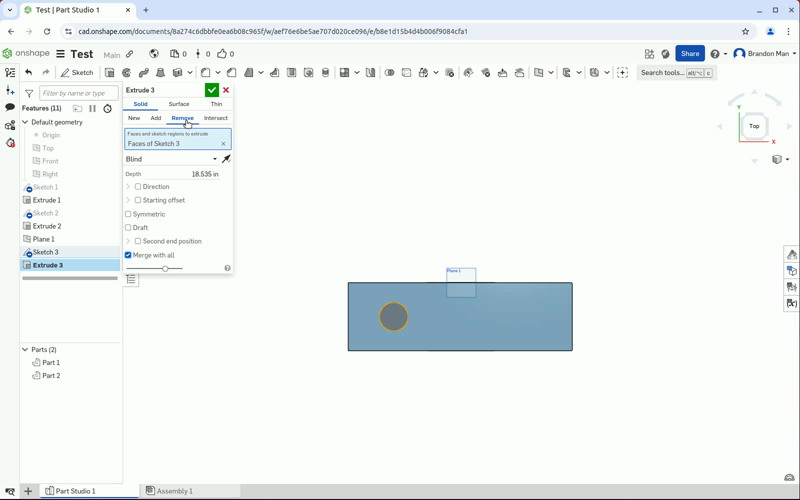
key(enter)
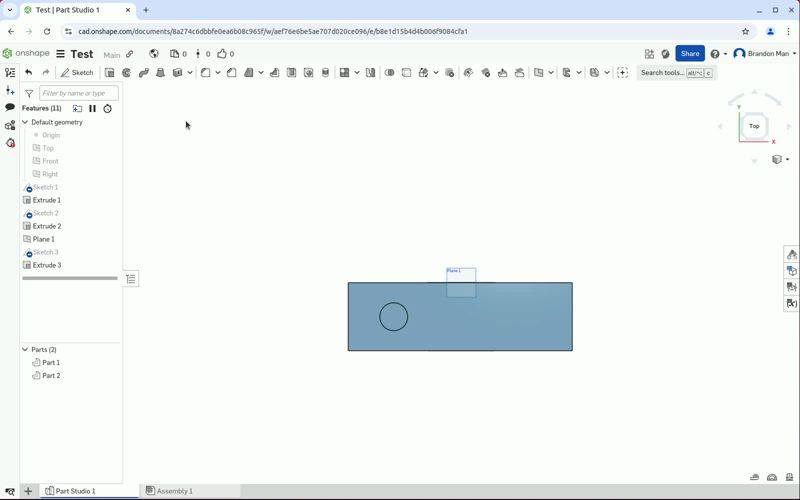
key(shift+h)
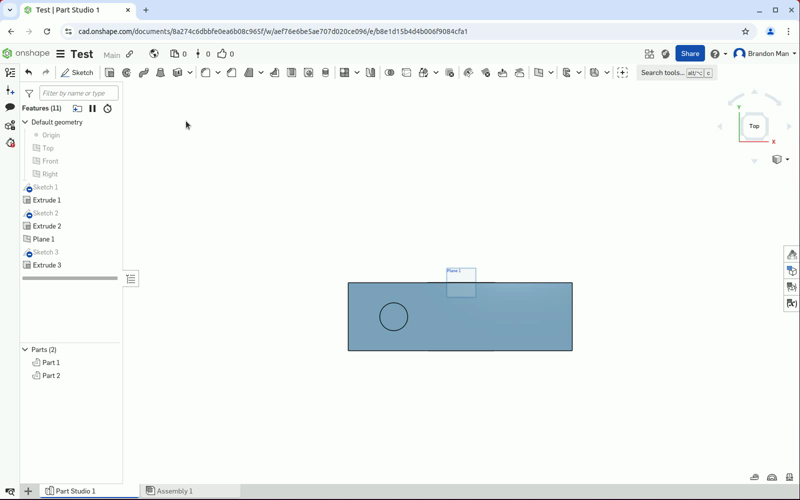
key(shift+h)
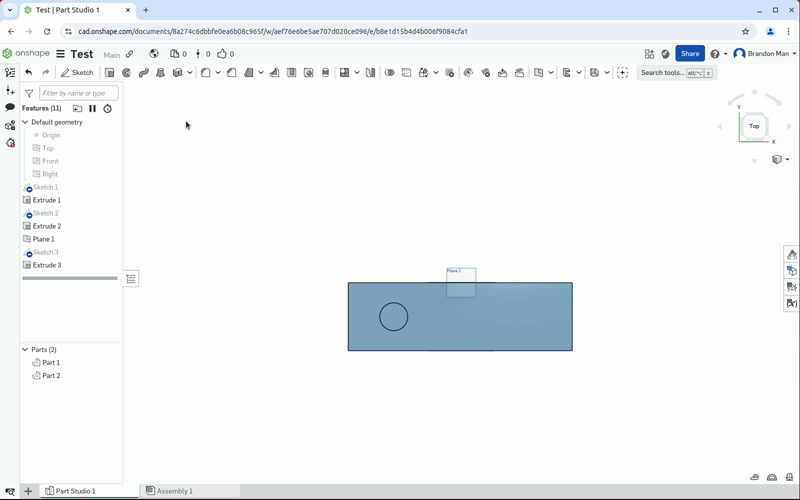
mouse_move(73, 189)
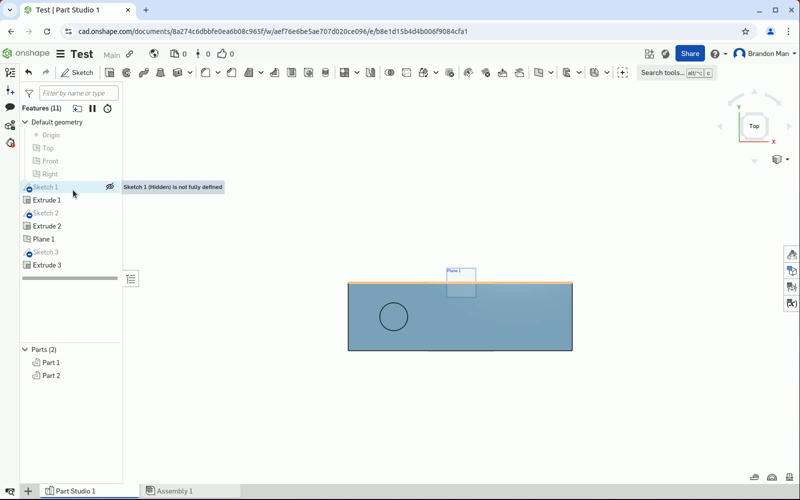
click(73, 189)
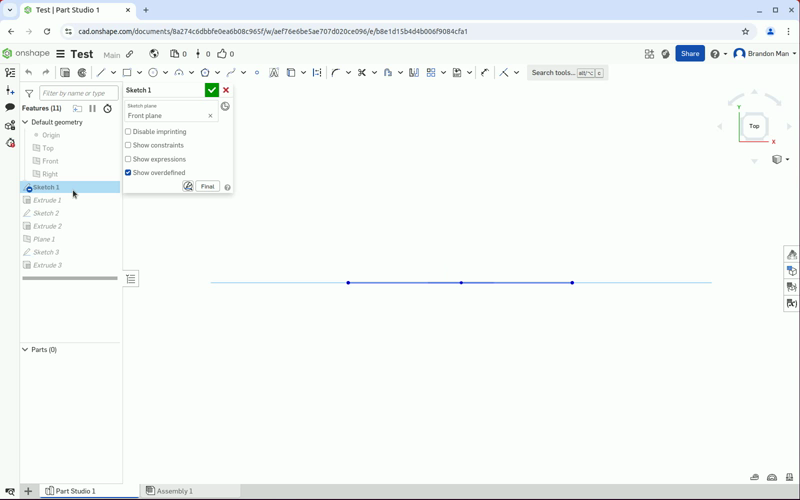
mouse_move(229, 92)
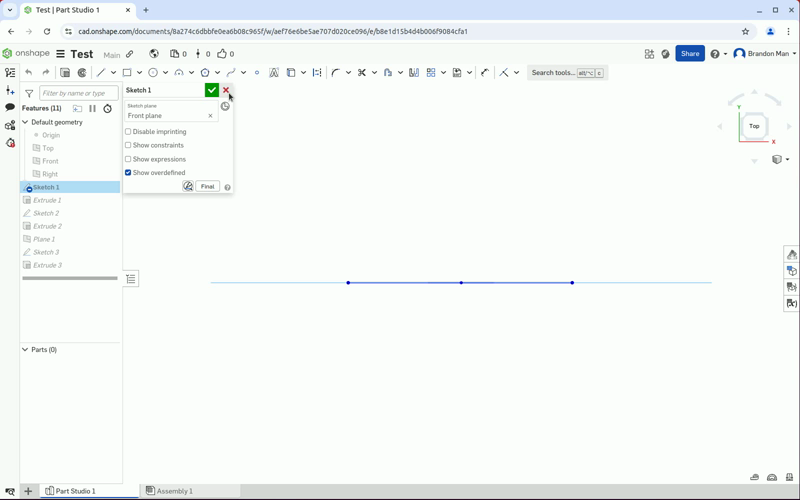
click(229, 92)
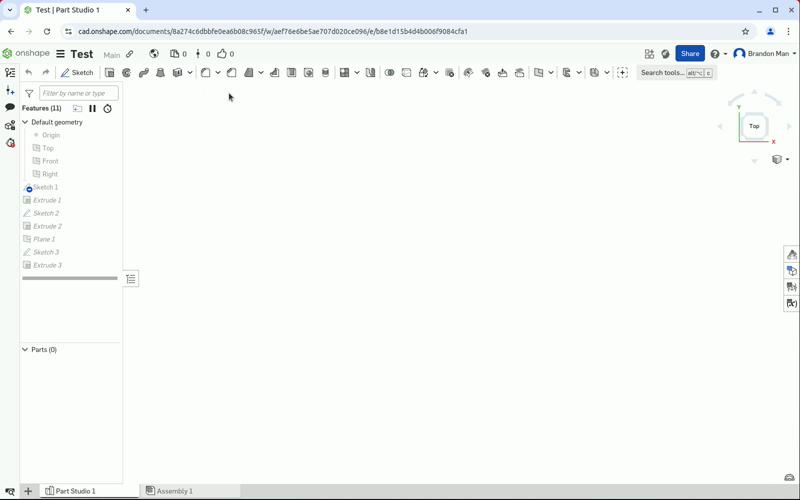
key(shift+s)
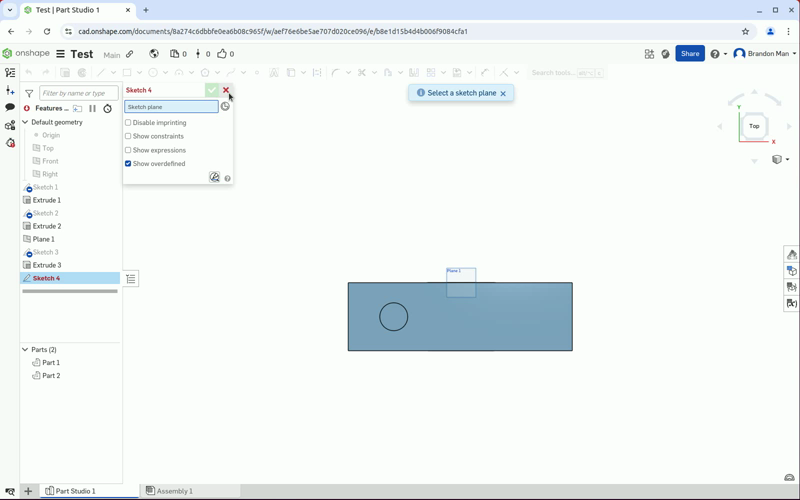
mouse_move(73, 241)
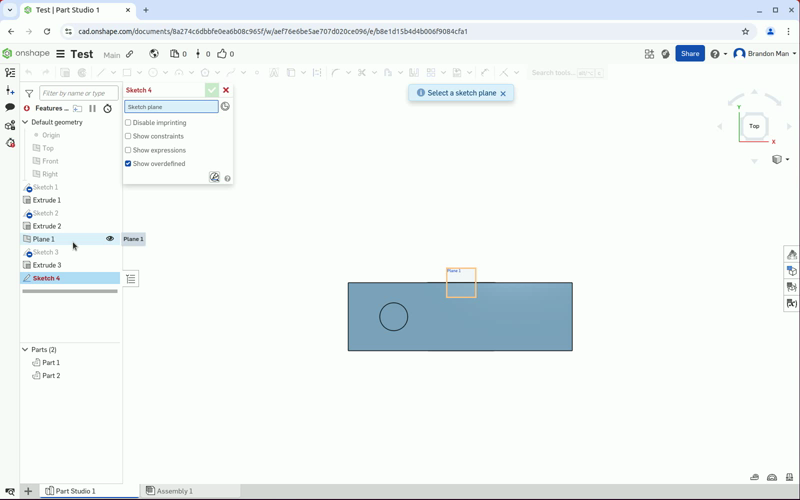
click(73, 241)
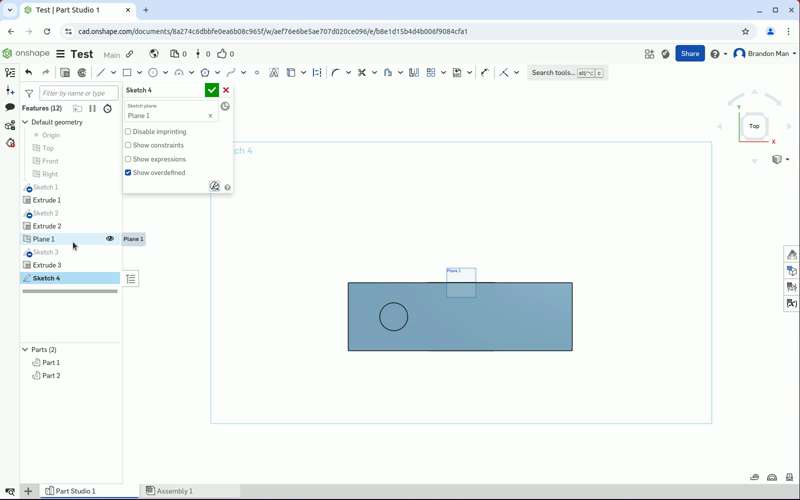
mouse_move(73, 352)
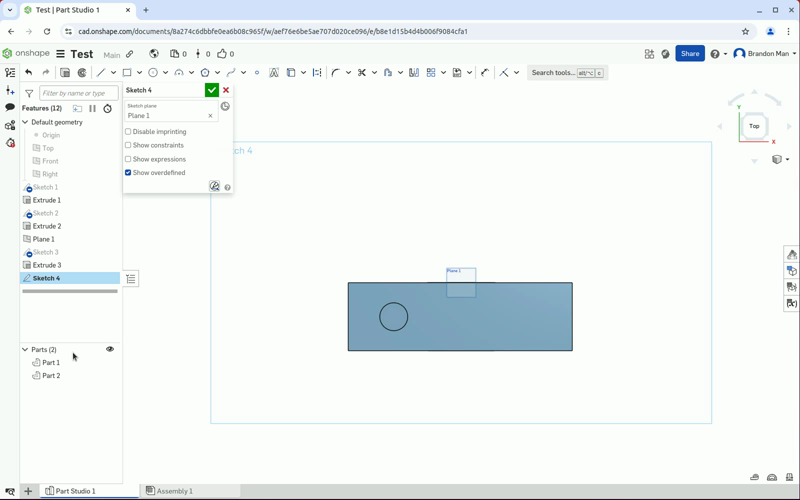
key(y)
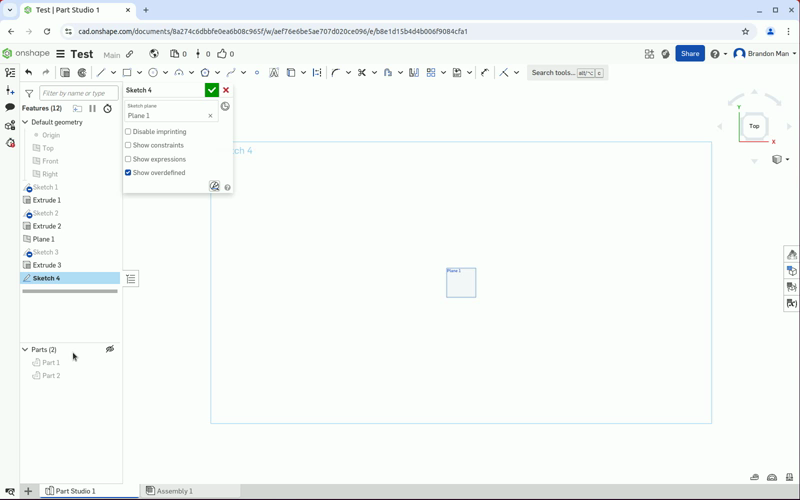
key(c)
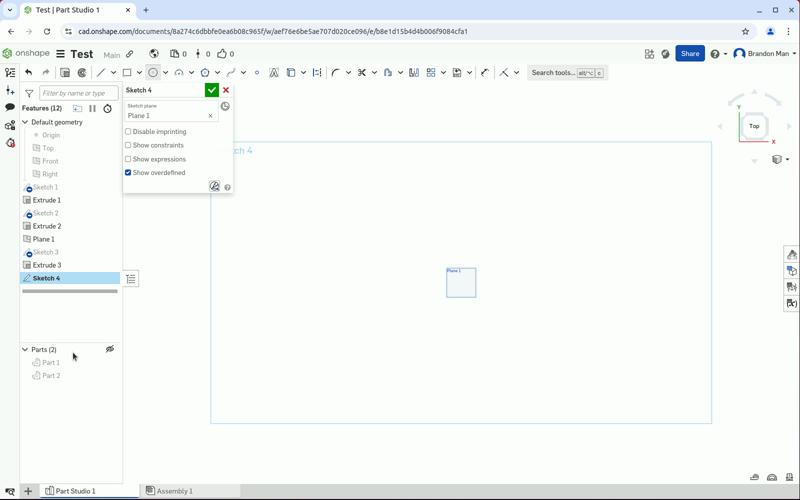
key_down(shift)
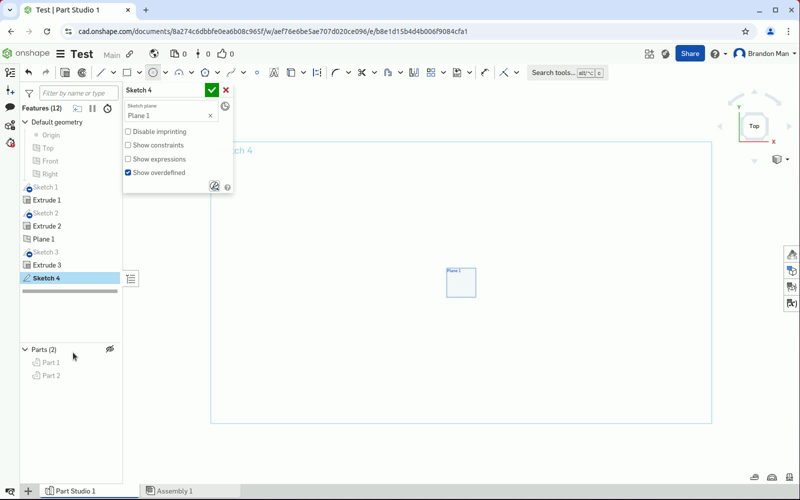
mouse_move(528, 316)
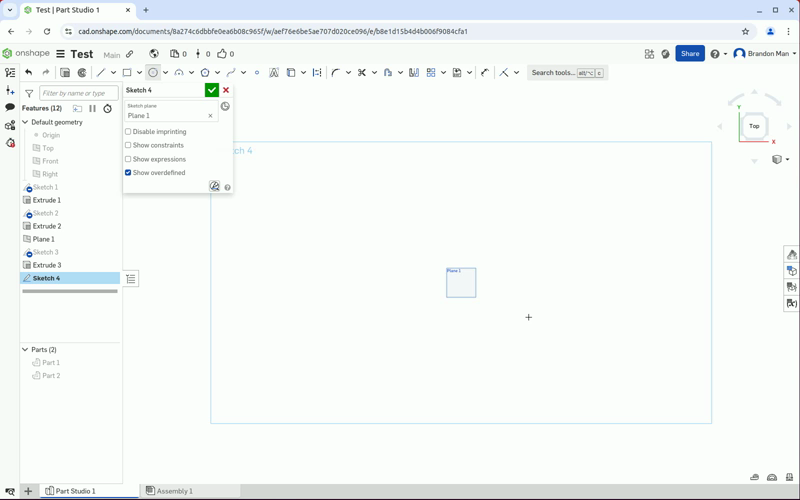
click(528, 316)
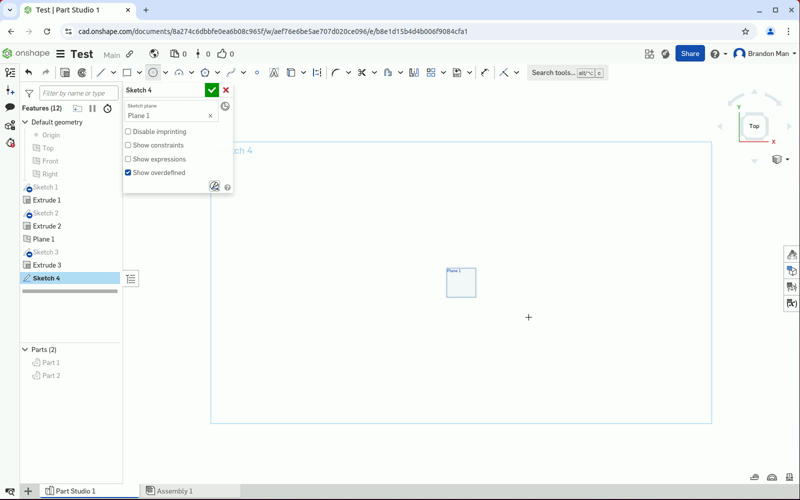
key_up(shift)
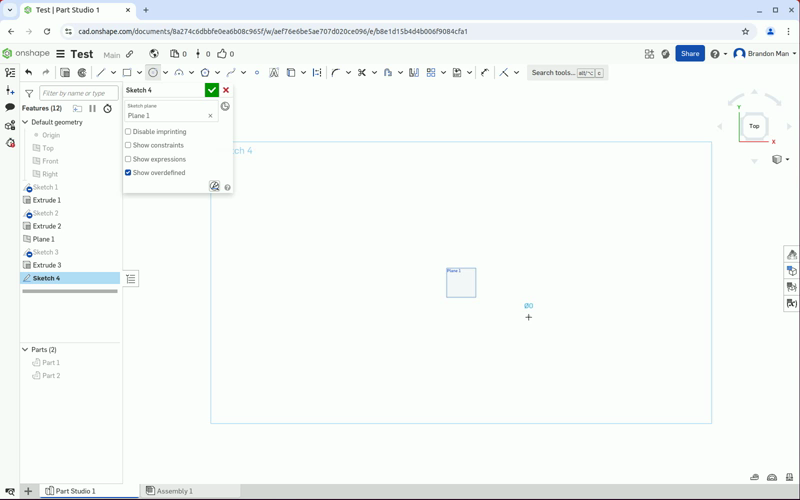
mouse_move(542, 316)
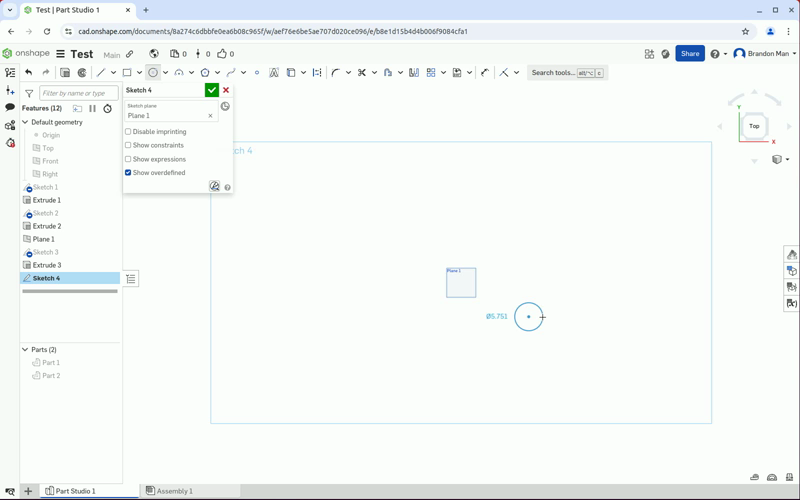
click(542, 316)
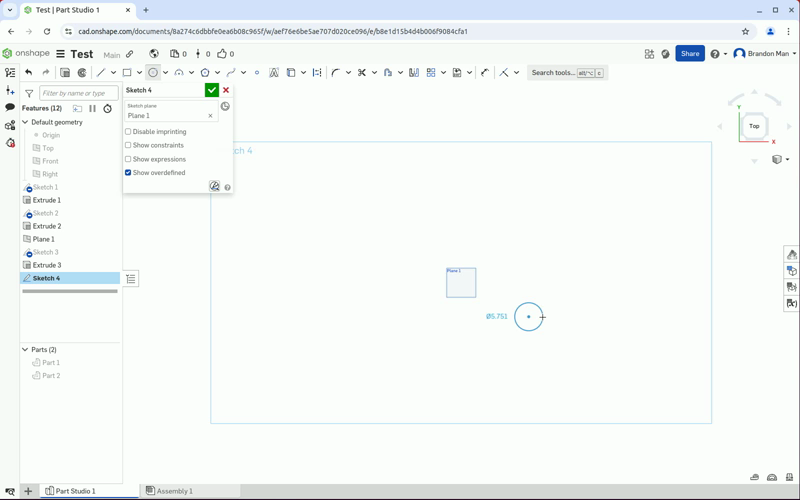
key(esc)
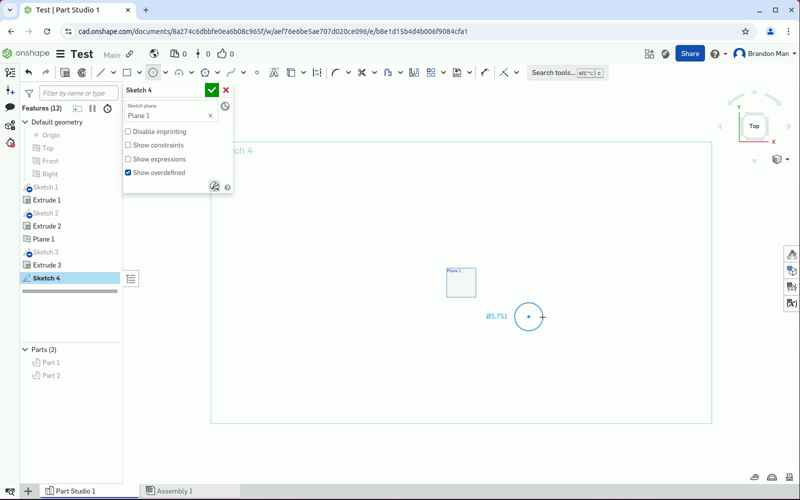
mouse_move(524, 303)
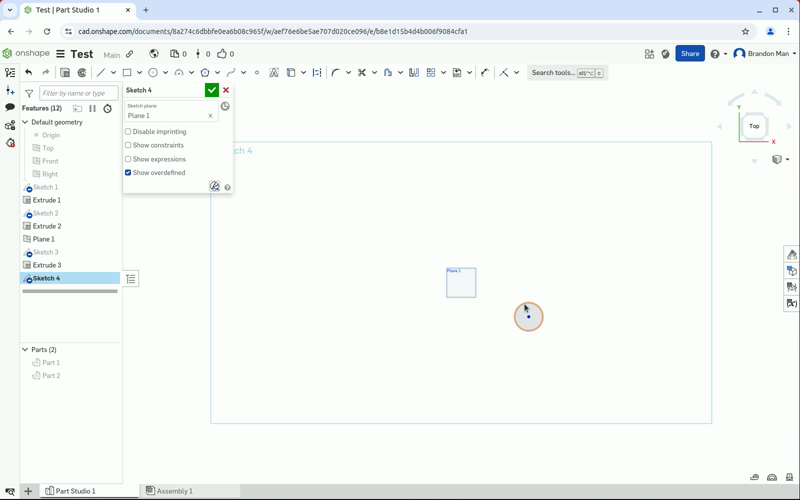
scroll(6)
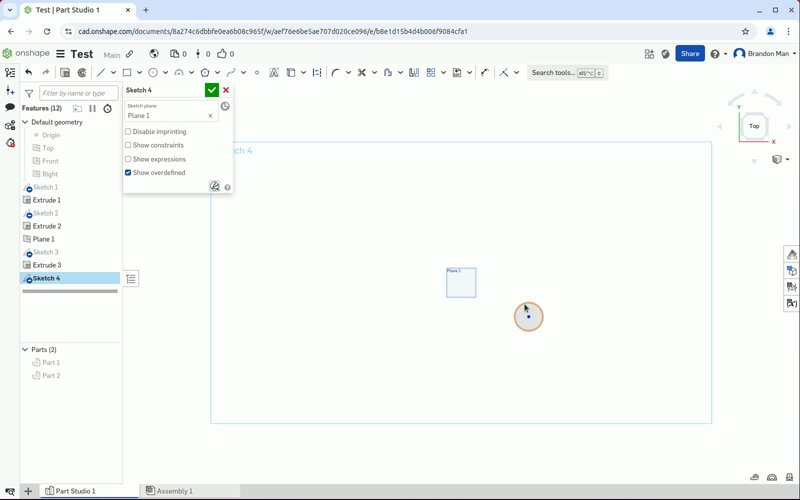
scroll(6)
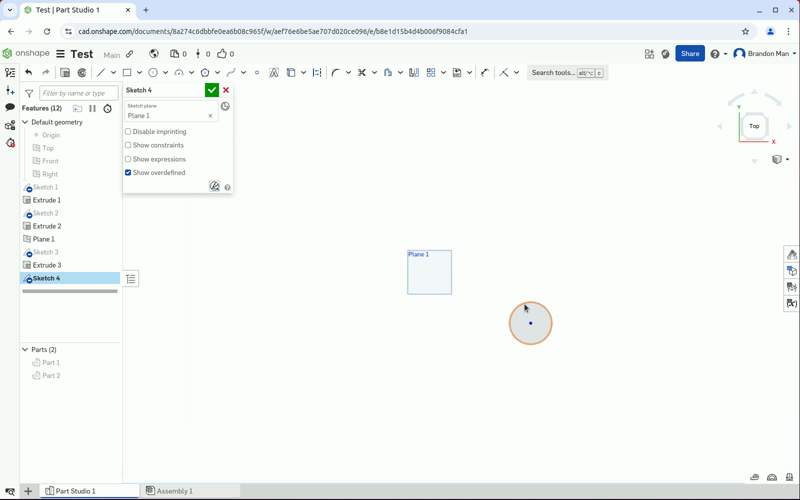
scroll(6)
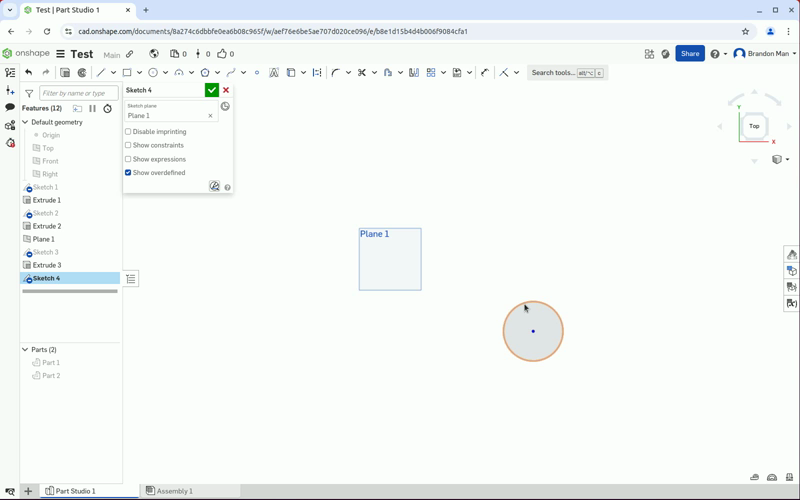
scroll(6)
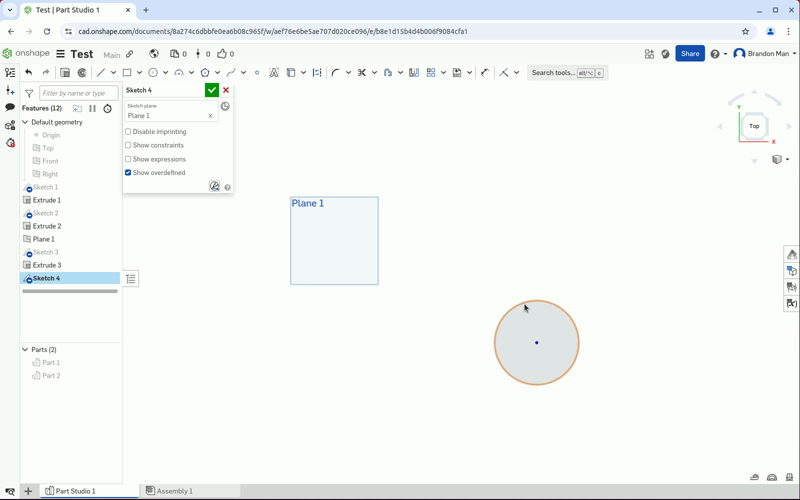
scroll(6)
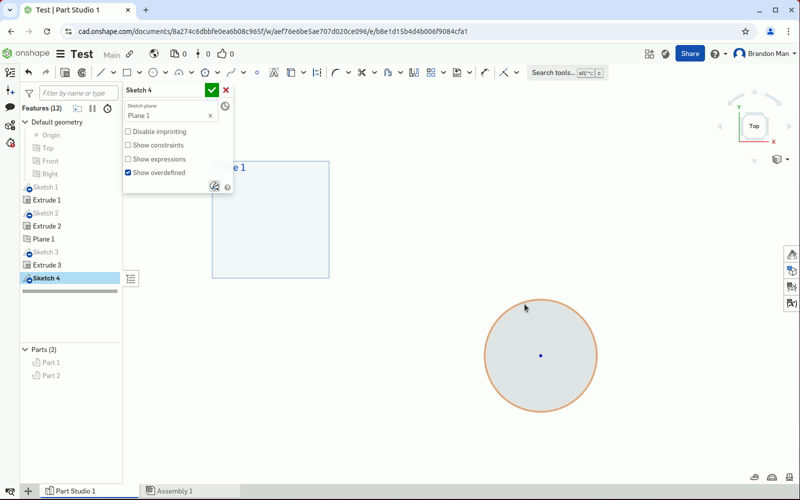
scroll(6)
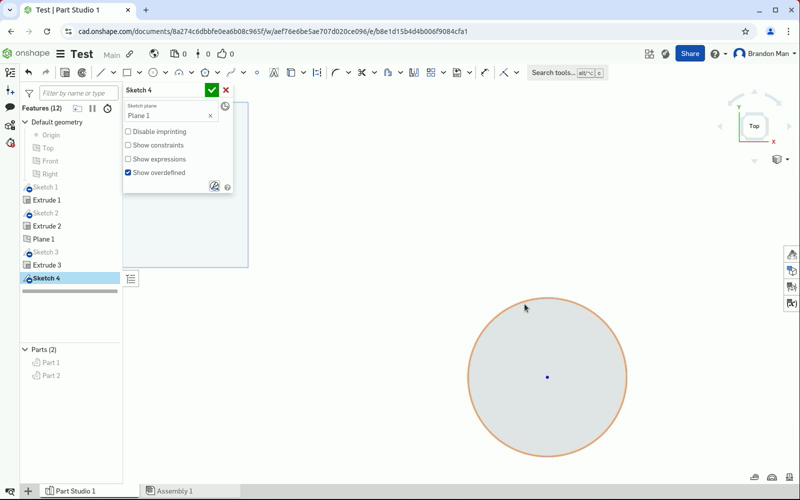
scroll(6)
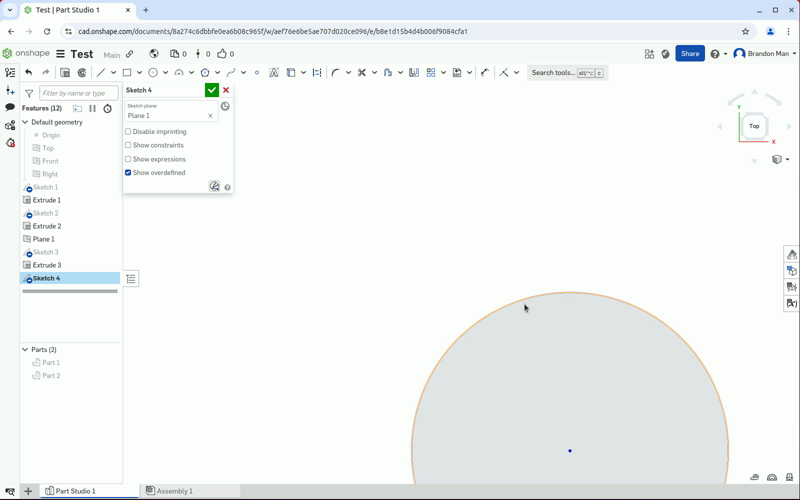
click(524, 303)
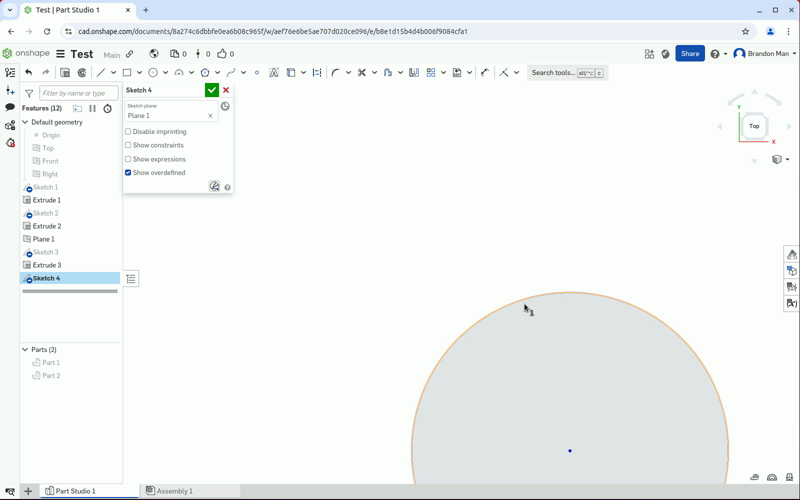
scroll(-6)
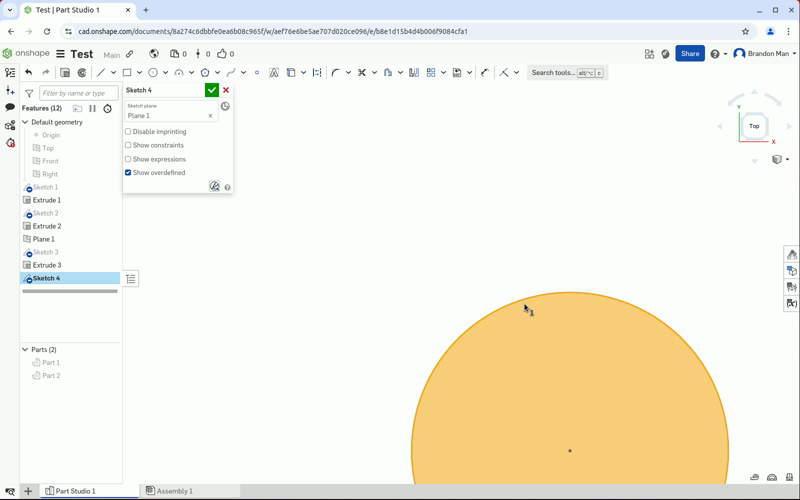
scroll(-6)
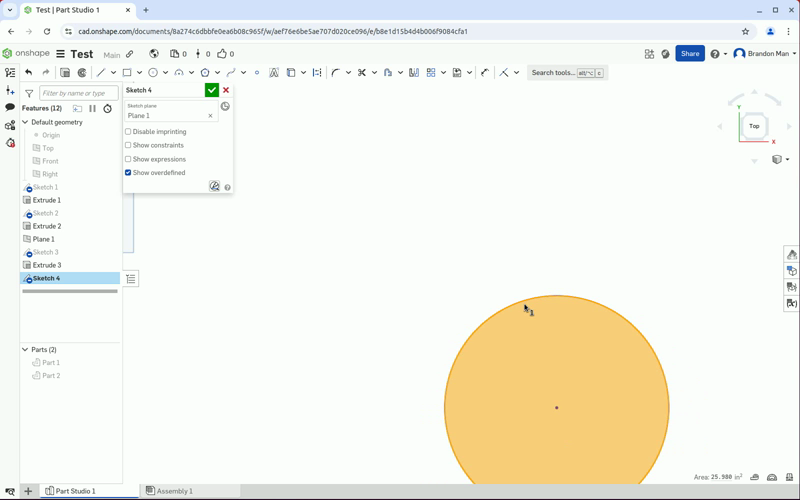
scroll(-6)
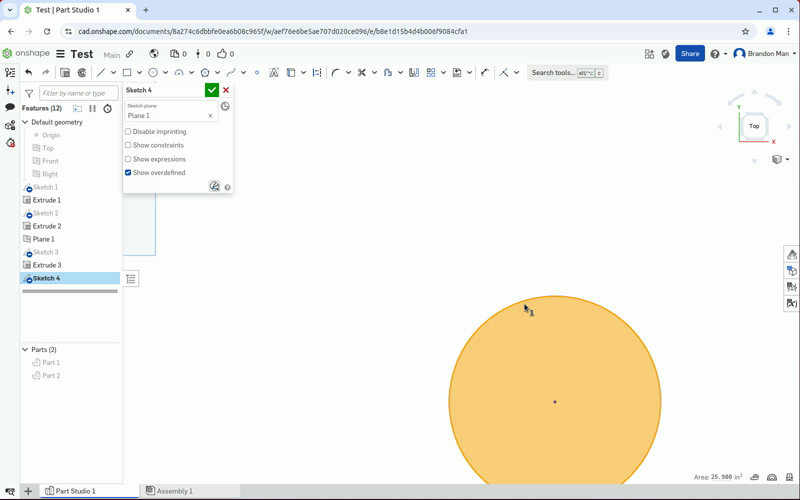
scroll(-6)
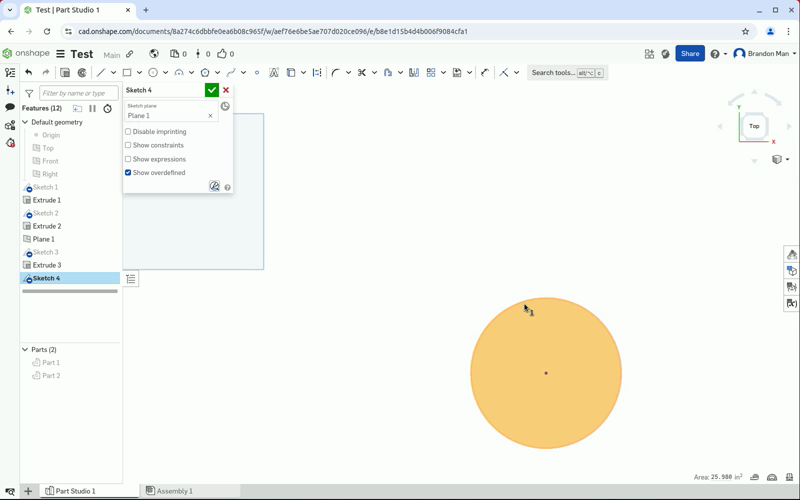
scroll(-6)
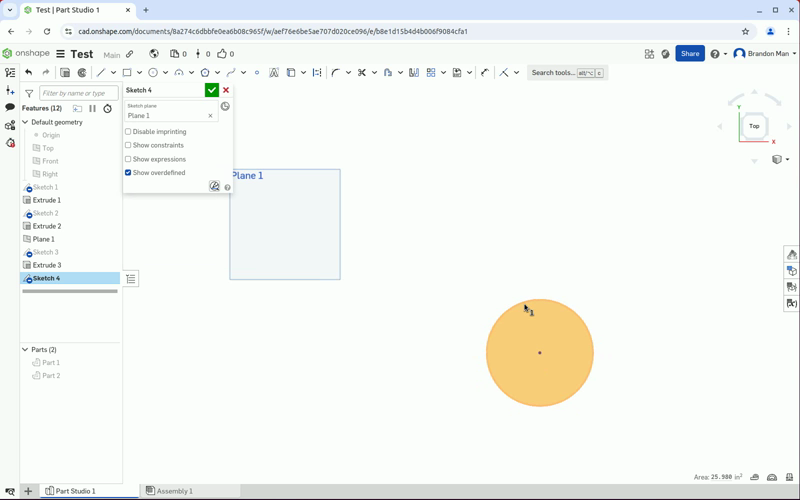
scroll(-6)
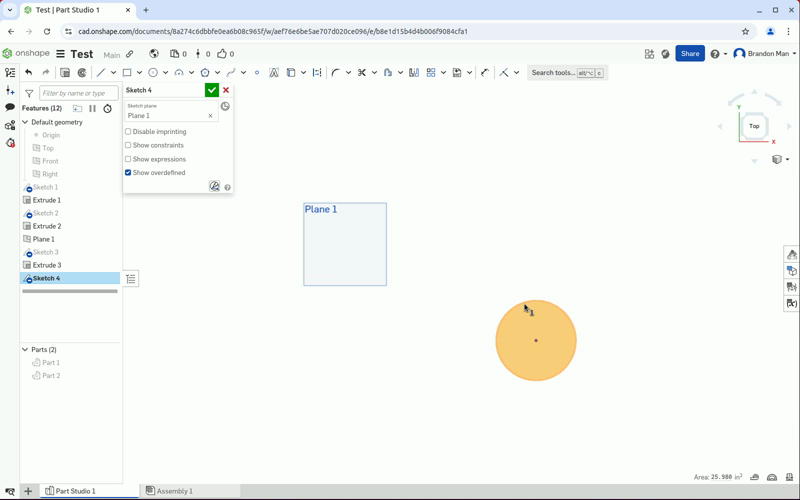
scroll(-6)
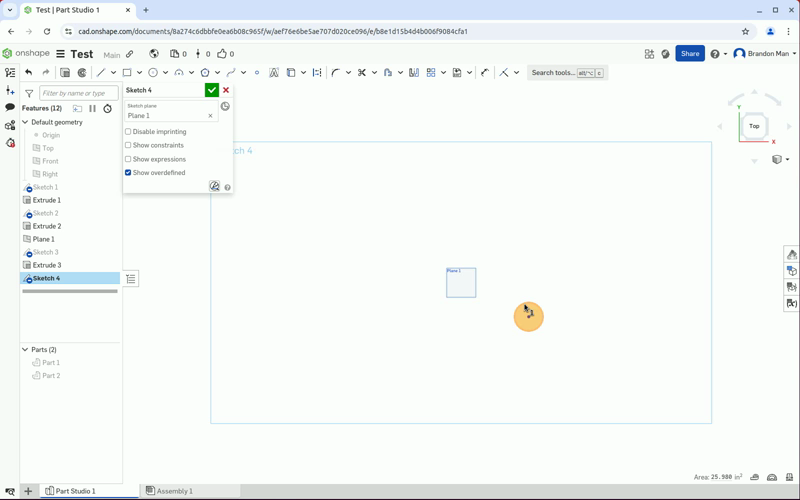
mouse_move(73, 352)
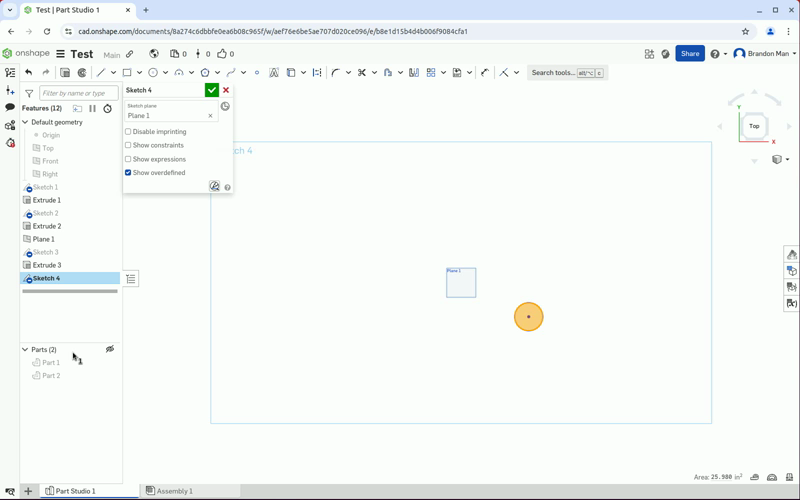
key(shift+y)
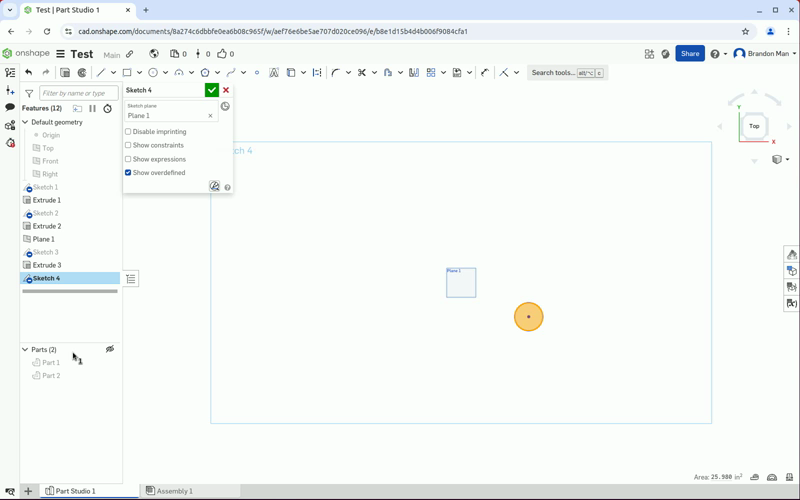
key(shift+e)
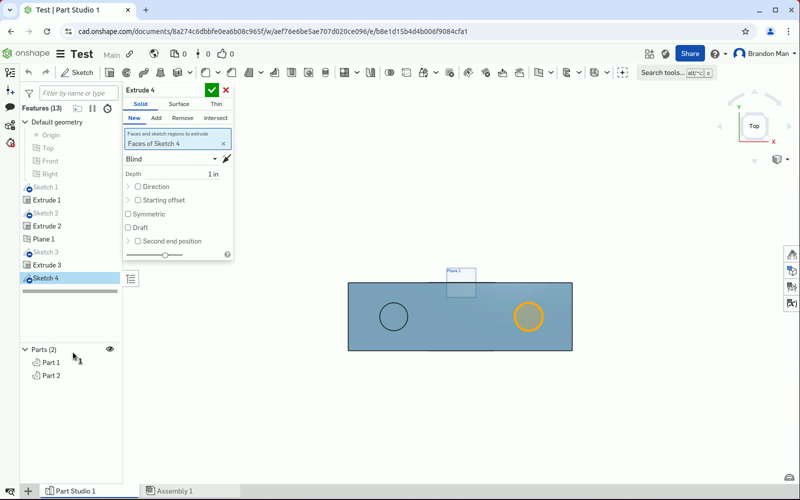
mouse_move(143, 106)
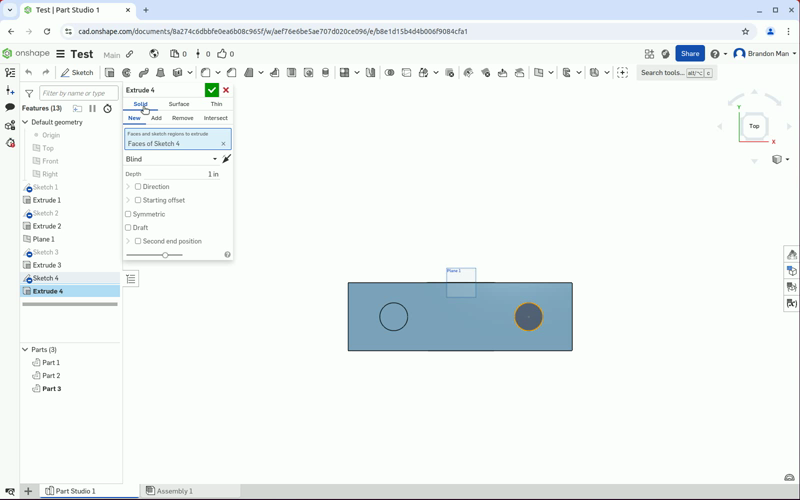
click(143, 106)
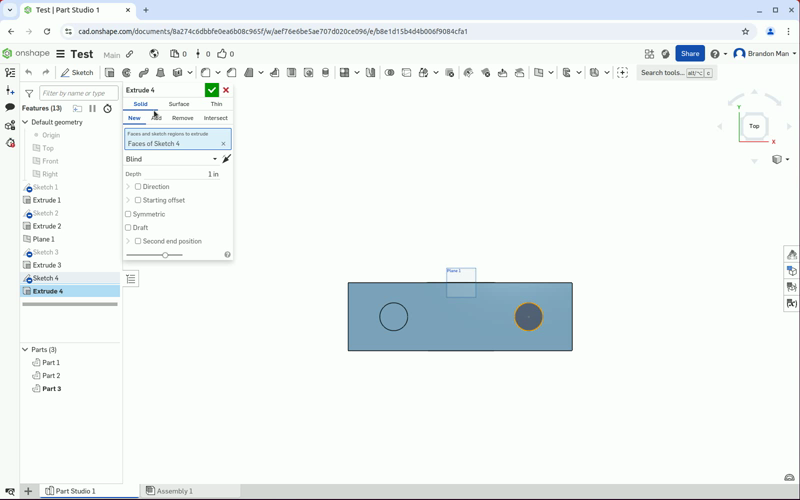
mouse_move(186, 120)
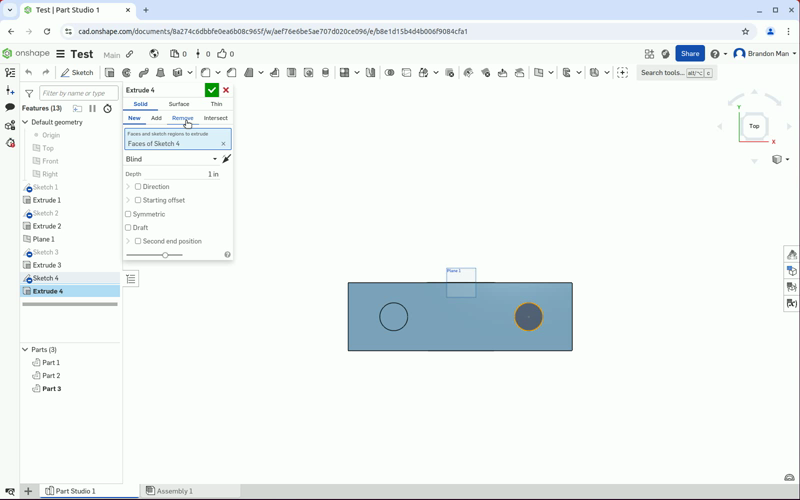
click(186, 120)
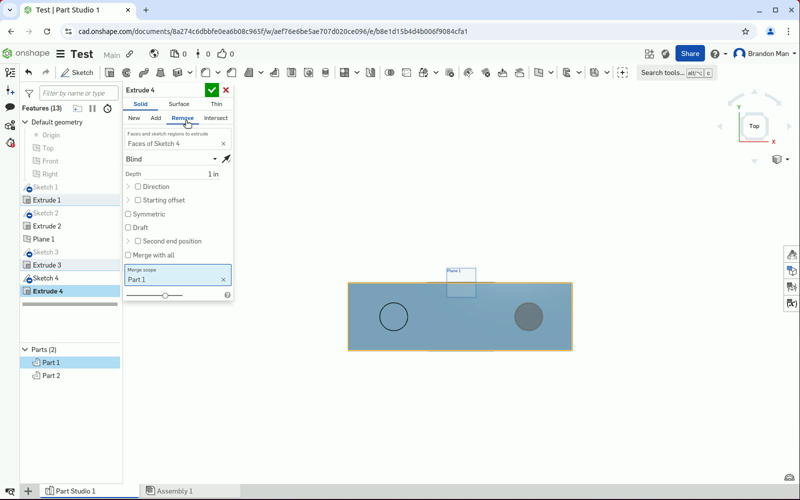
key(tab, 4)
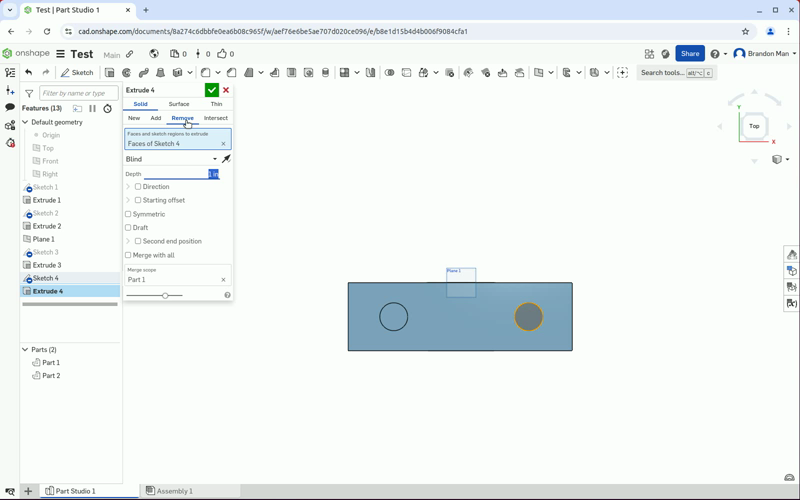
text(18.535)
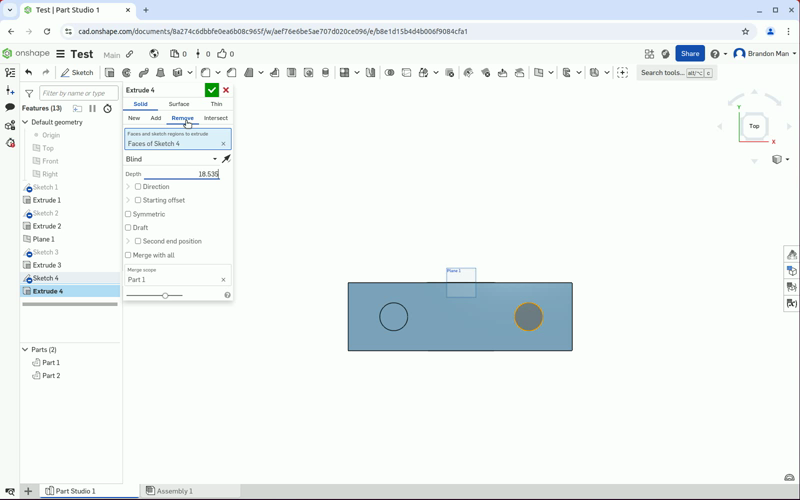
key(tab, 6)
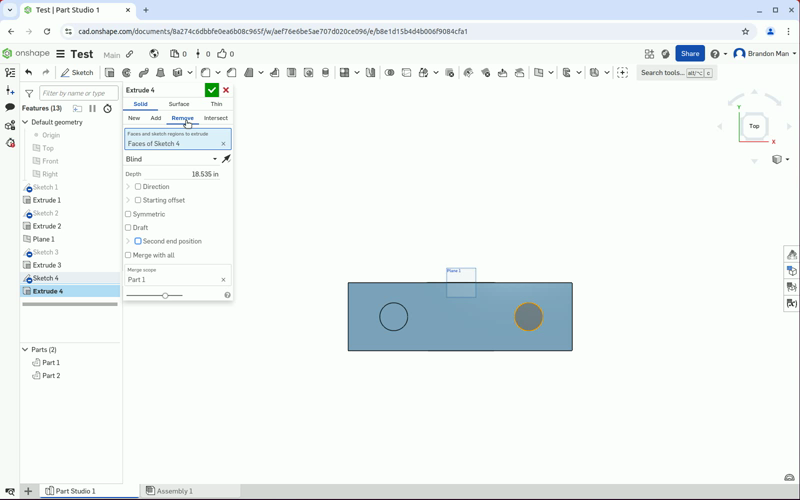
key(space)
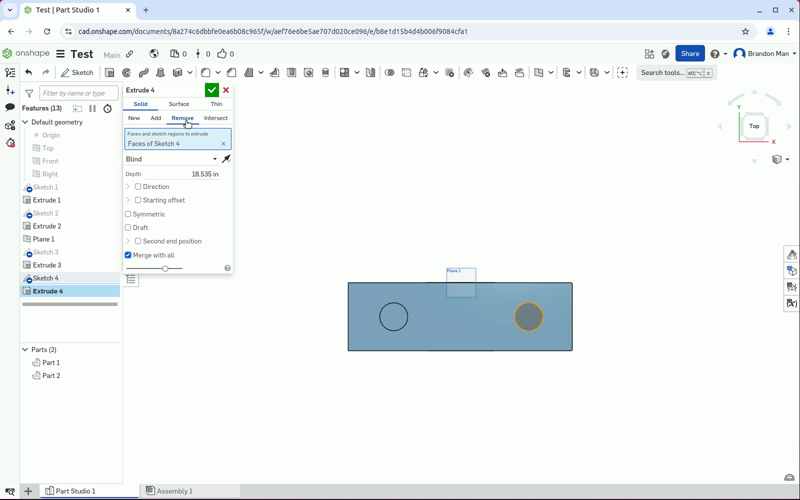
key(enter)
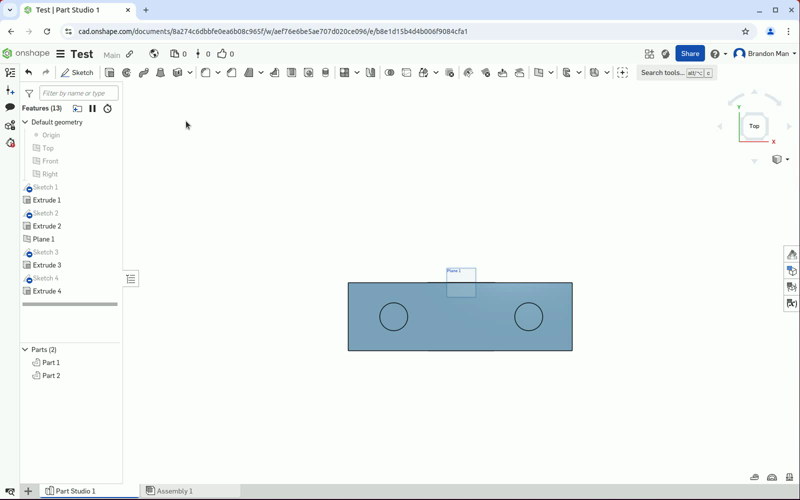
key(shift+h)
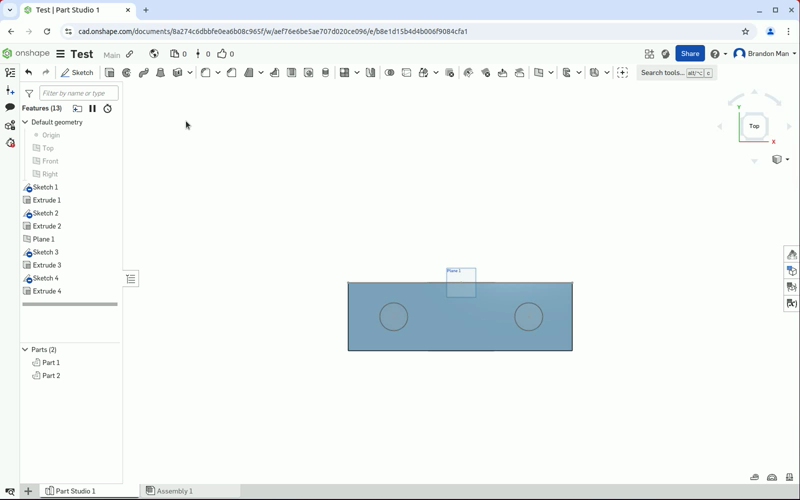
key(shift+h)
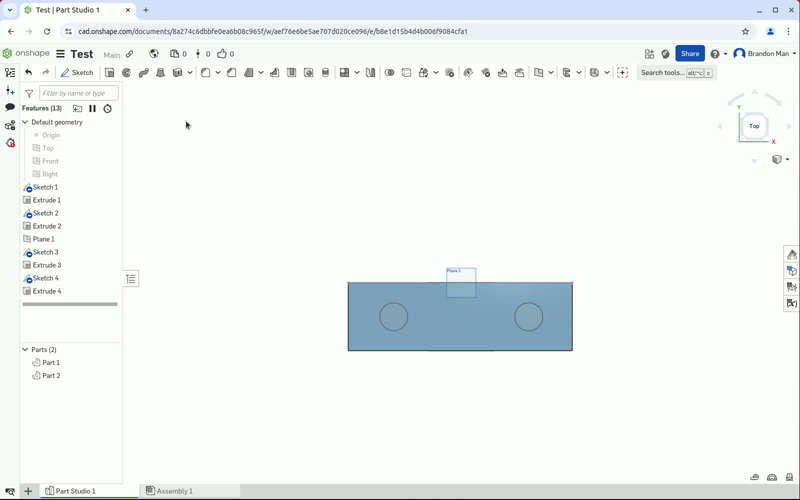
key(shift+7)
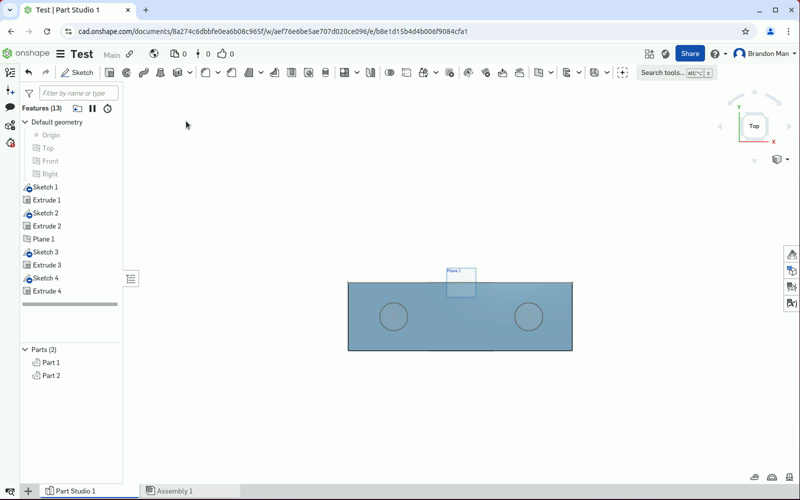
key(up, 3)
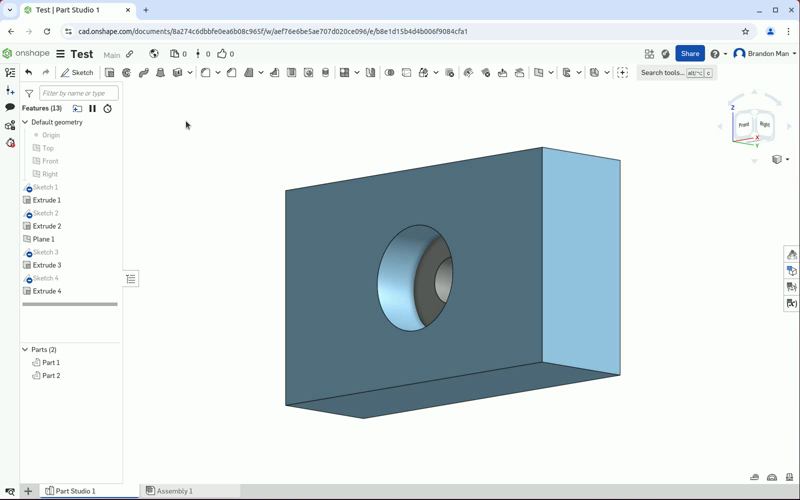
key(left, 3)
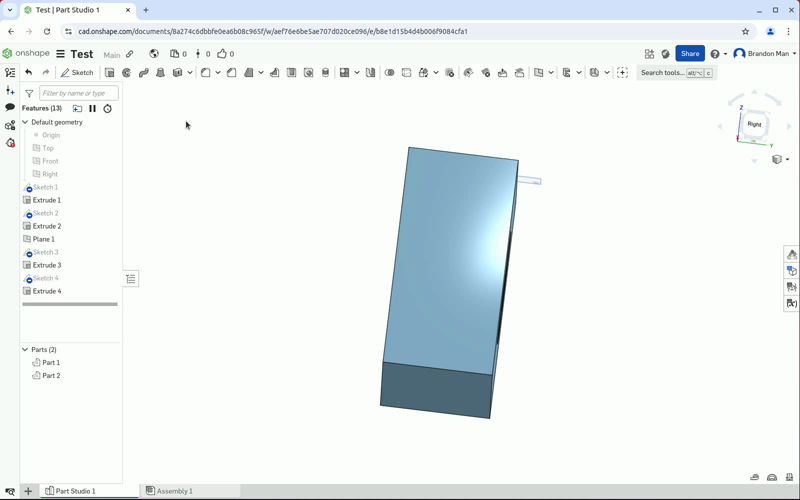
key(right, 3)
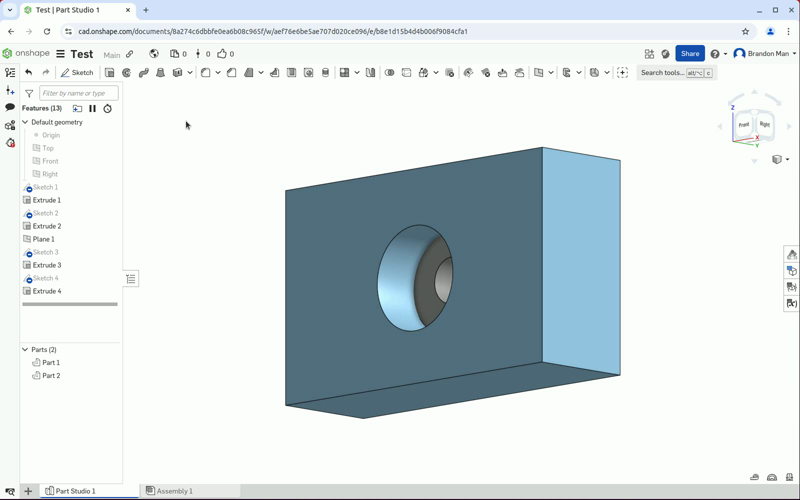
key(down, 3)
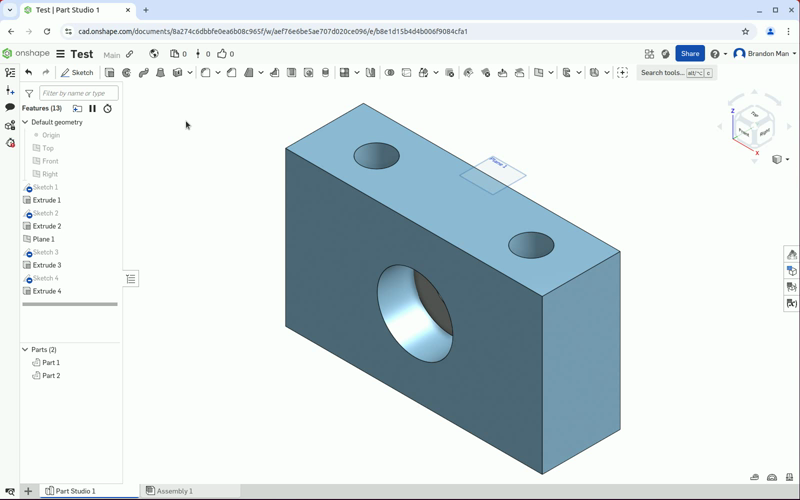
mouse_move(73, 189)
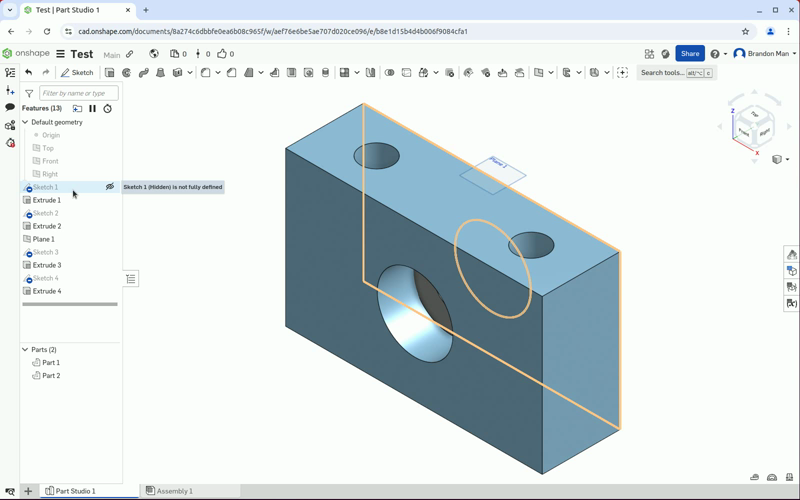
click(73, 189)